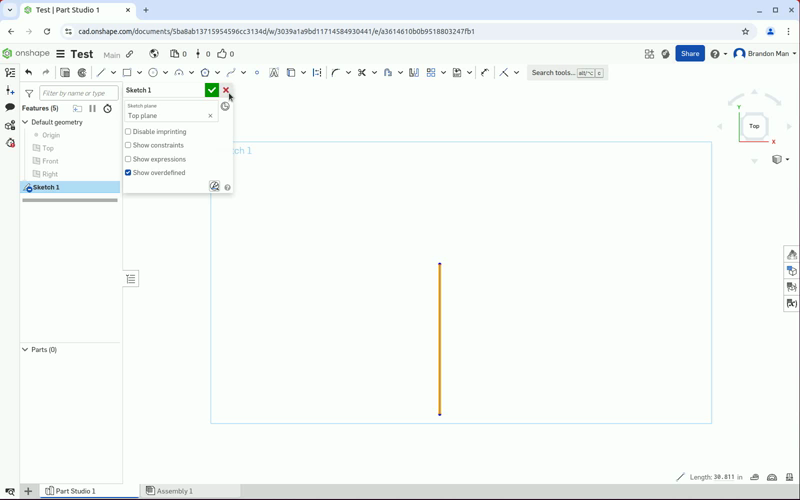
key(shift+h)
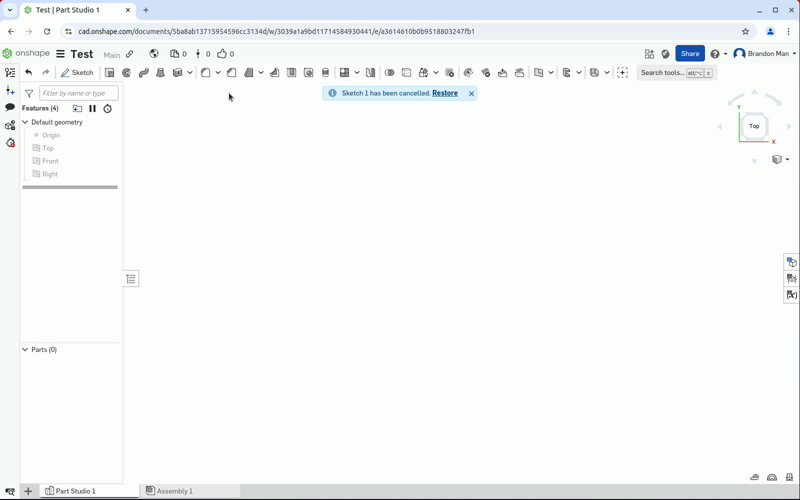
mouse_move(73, 352)
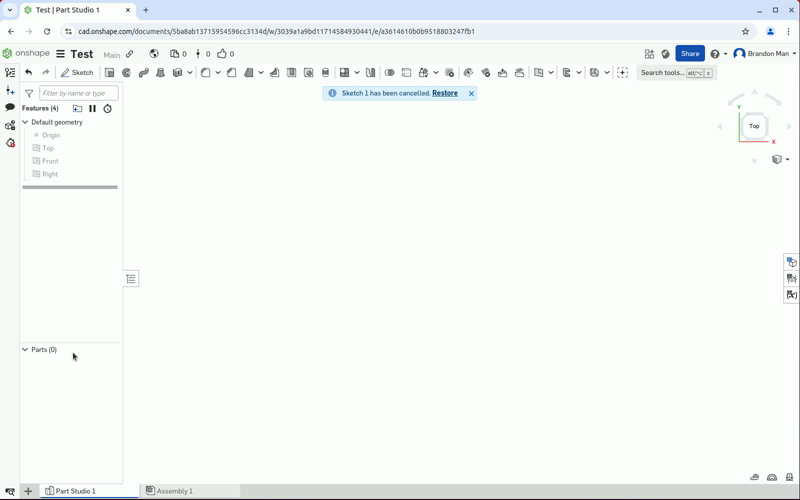
key(y)
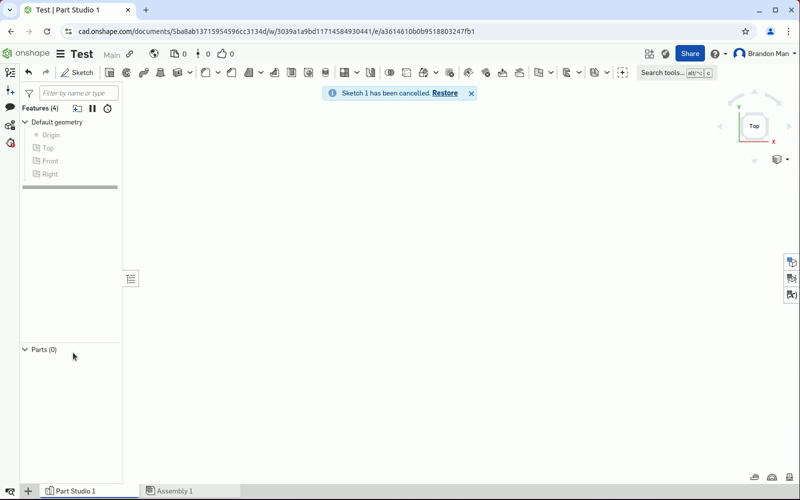
key(shift+p)
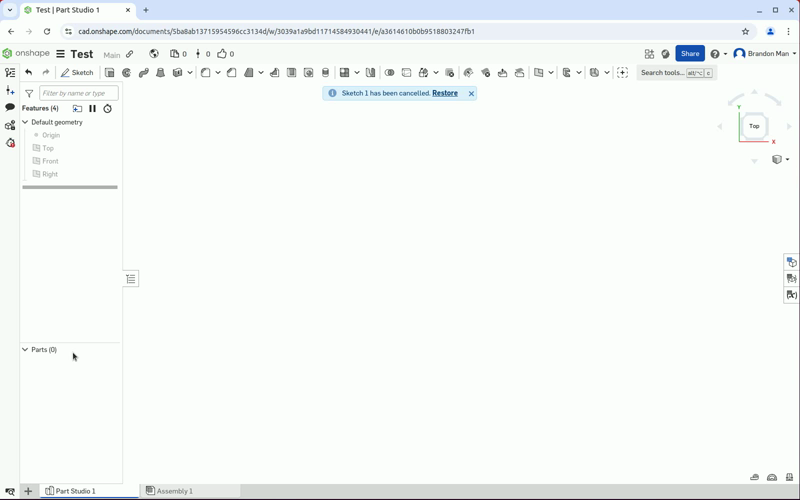
key(space)
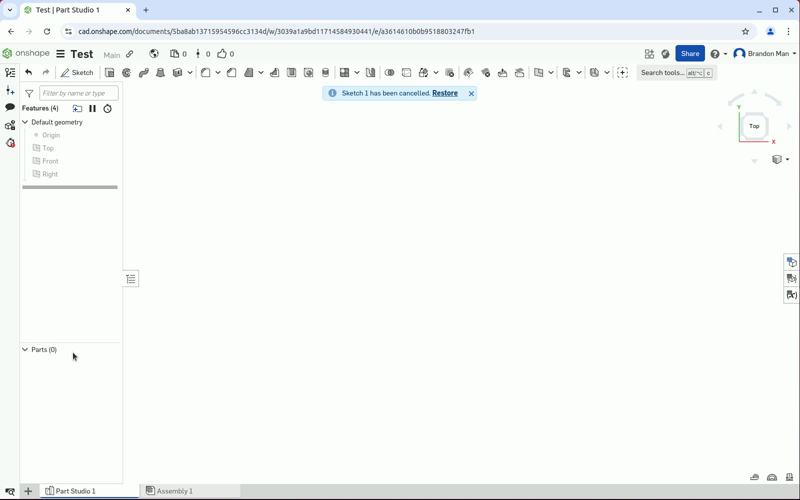
key_down(shift)
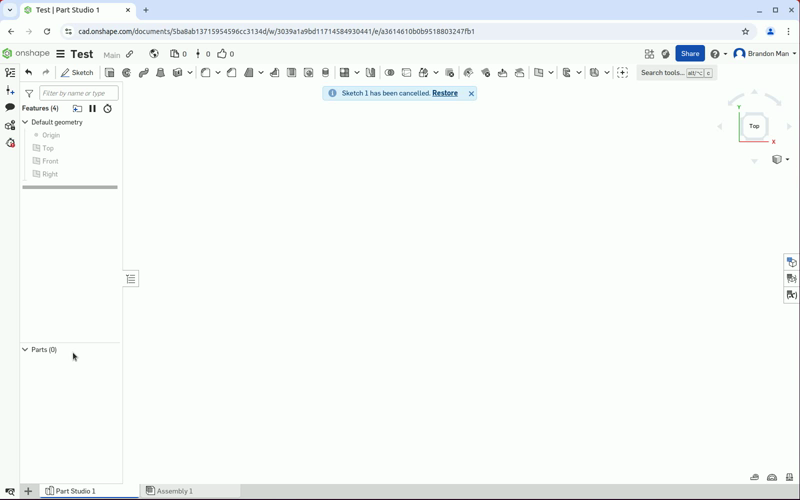
key(up)
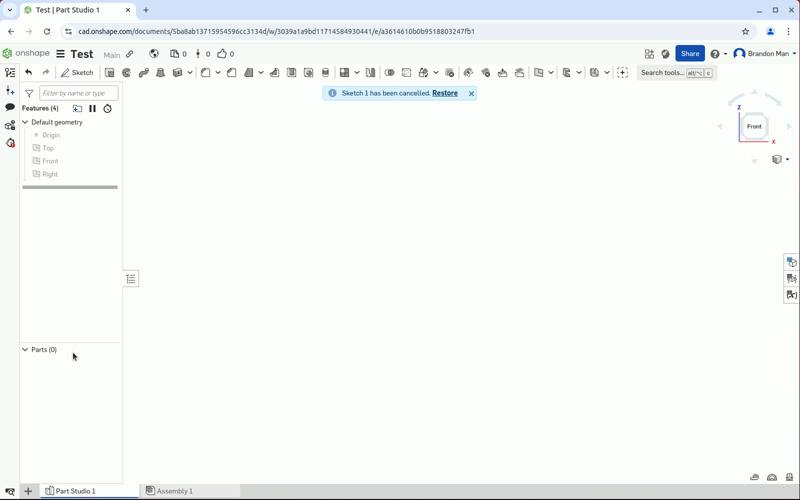
key_up(shift)
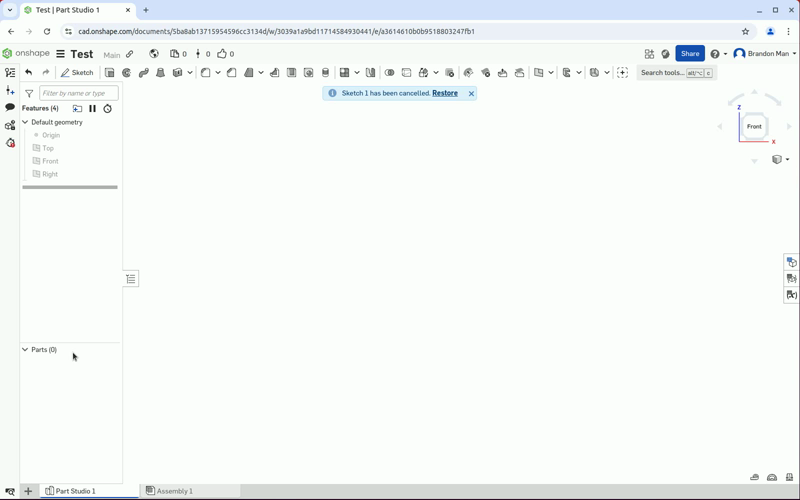
mouse_move(73, 352)
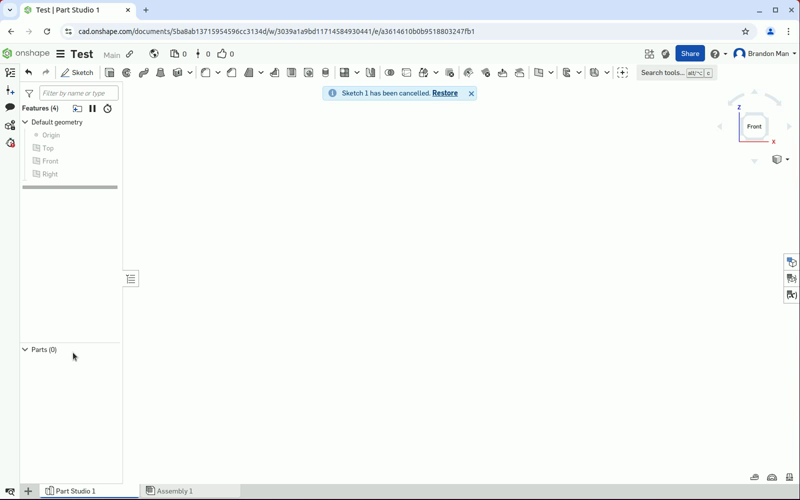
key(shift+y)
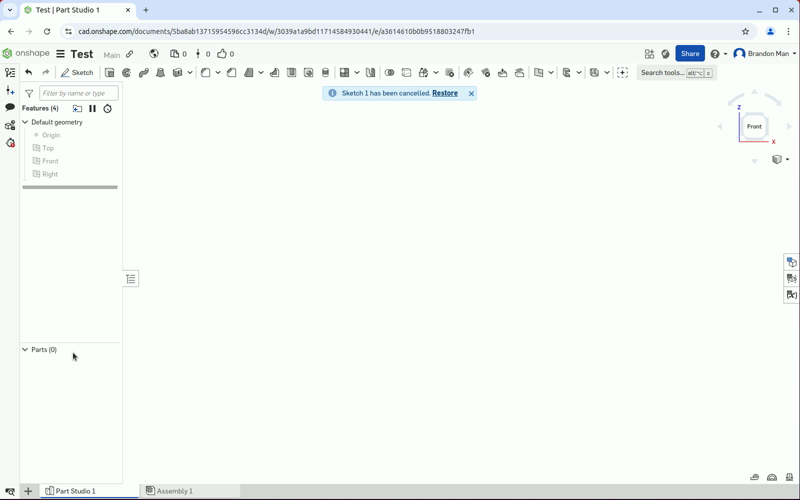
key(shift+s)
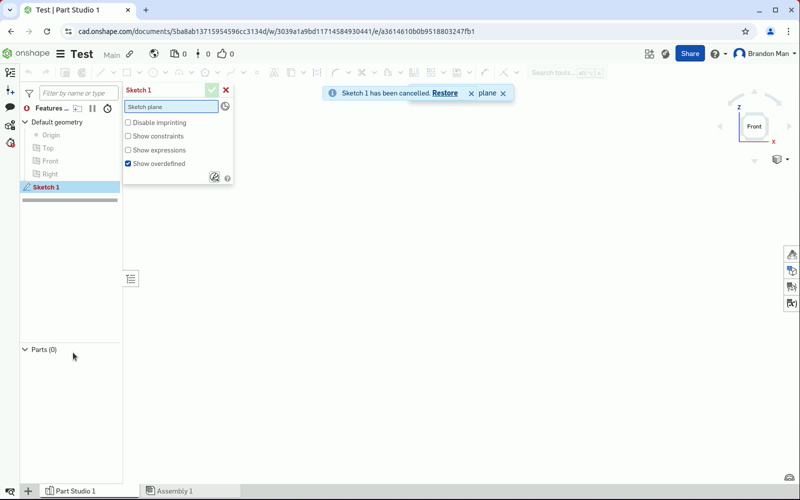
mouse_move(73, 163)
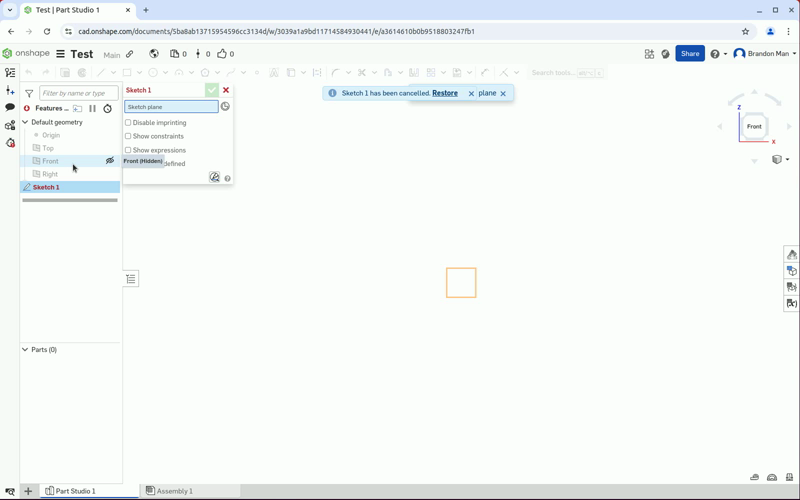
click(73, 163)
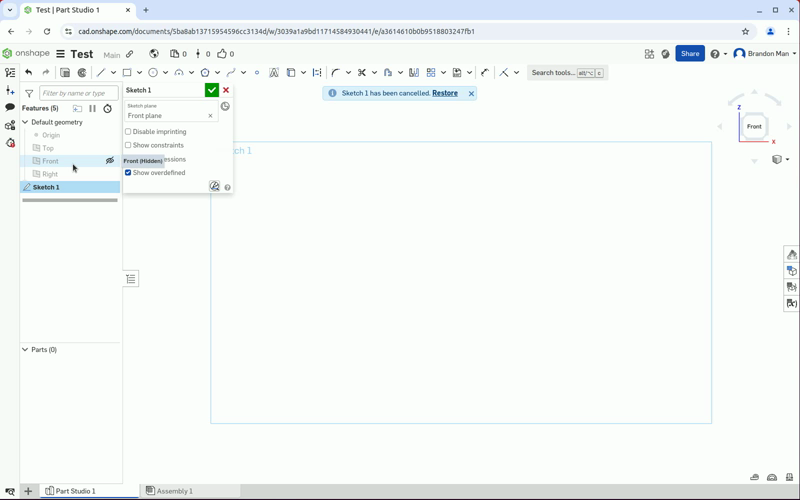
mouse_move(73, 352)
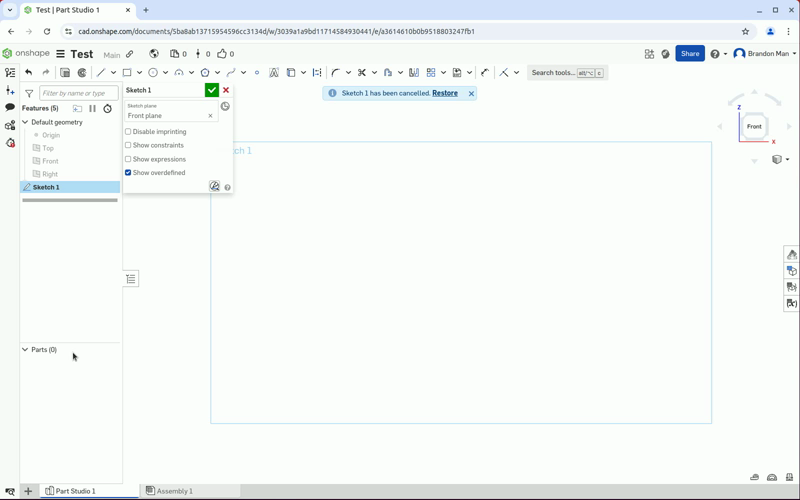
key(y)
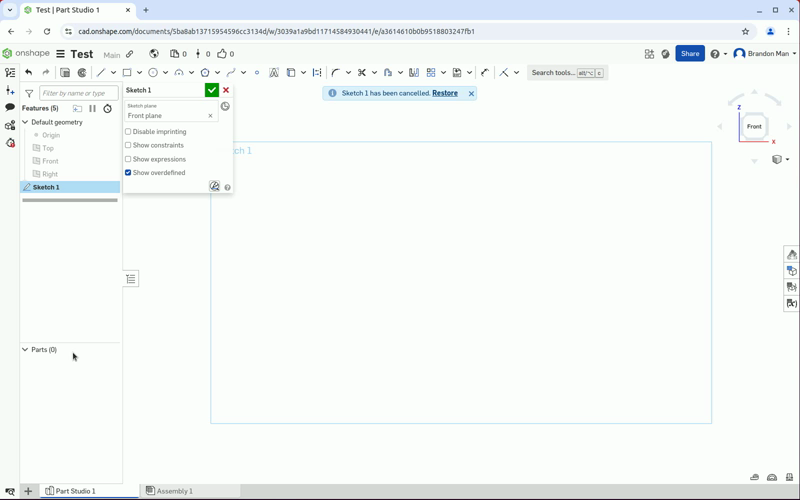
key(l)
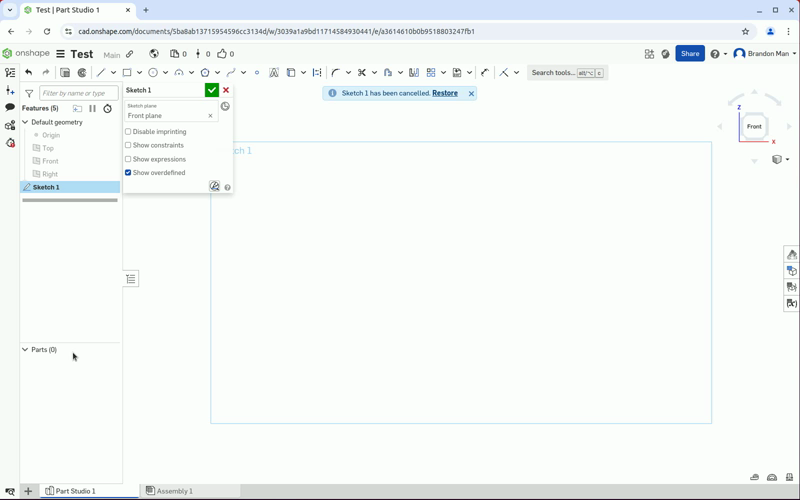
key_down(shift)
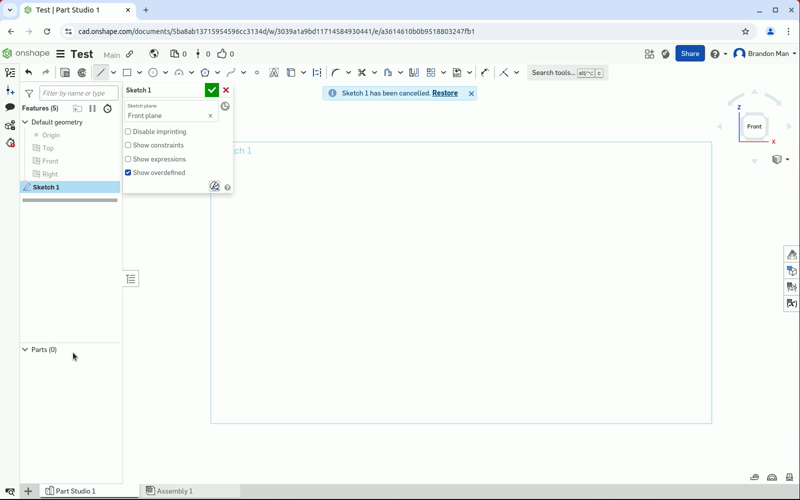
mouse_move(460, 282)
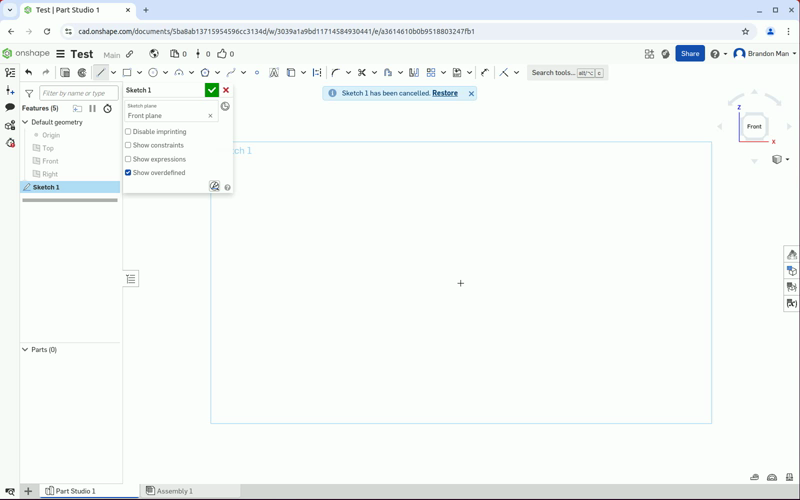
click(460, 282)
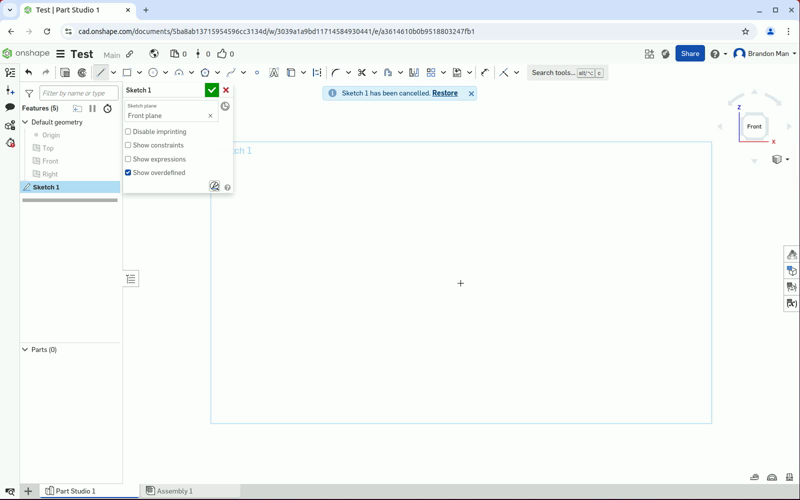
key_up(shift)
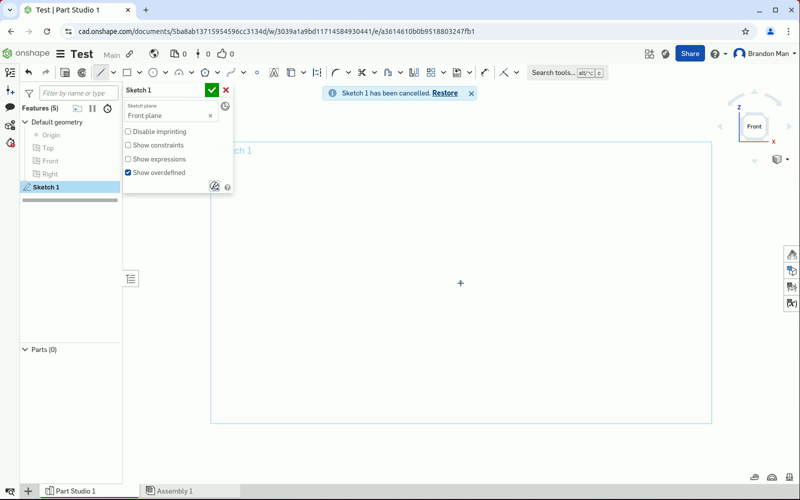
key_down(shift)
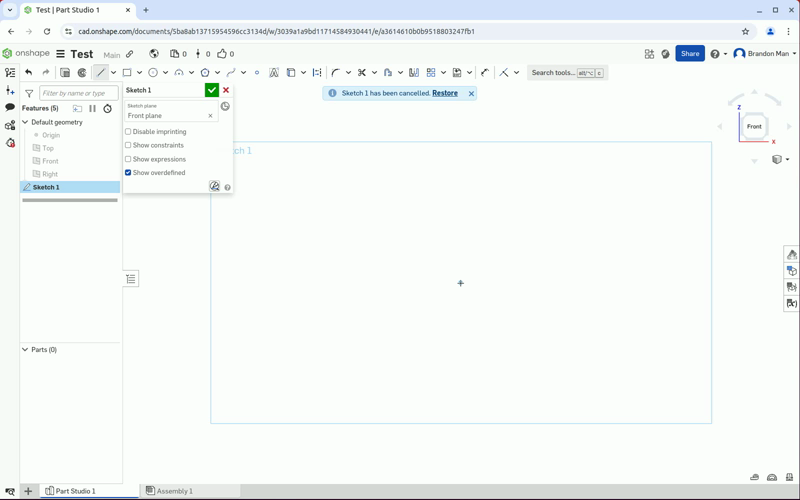
mouse_move(543, 282)
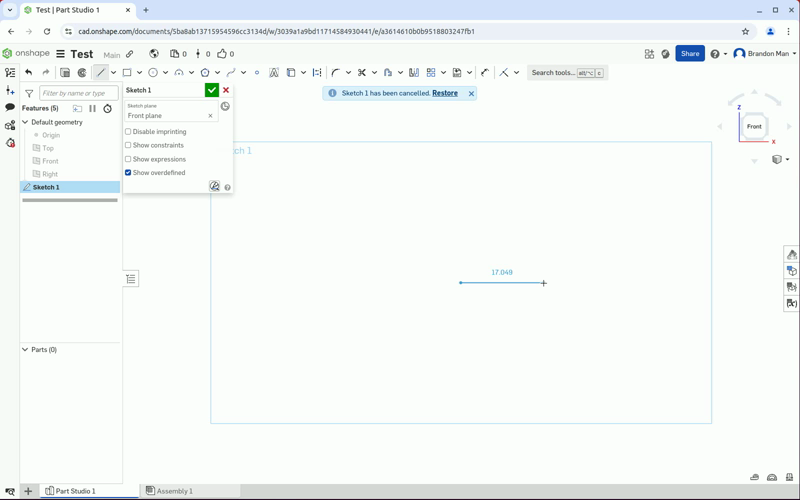
click(543, 282)
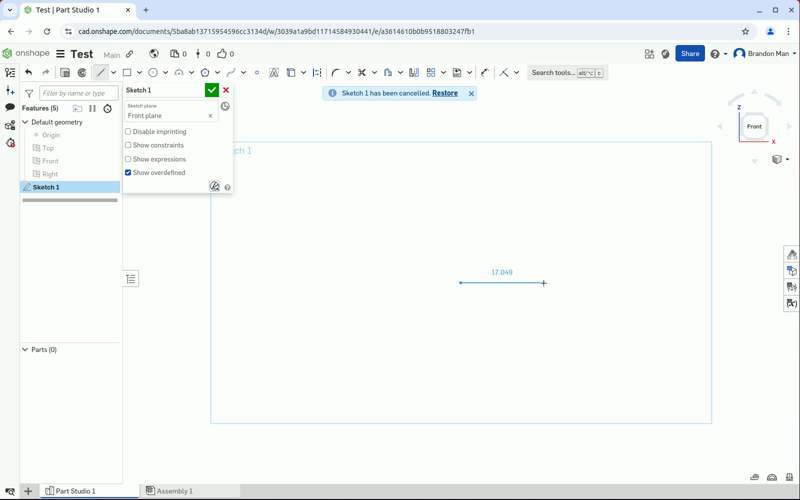
key_up(shift)
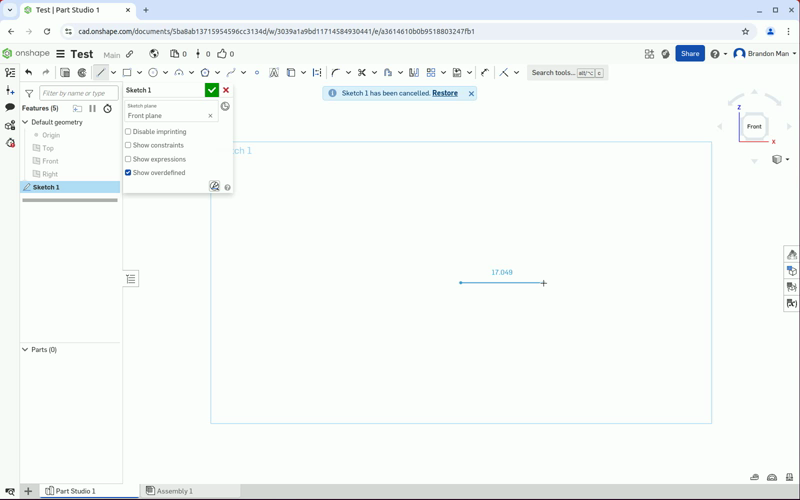
key_down(shift)
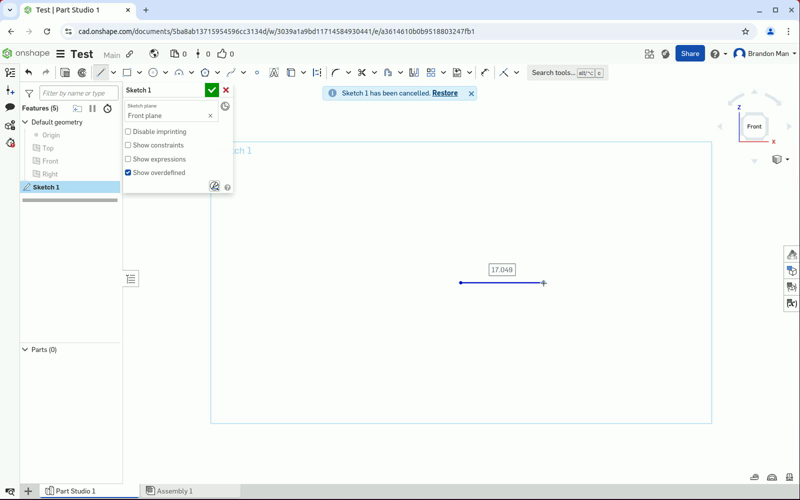
mouse_move(573, 282)
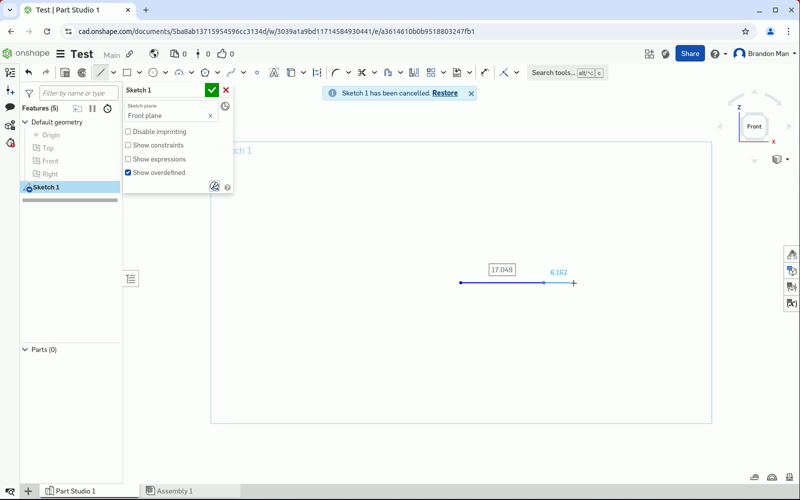
mouse_move(543, 249)
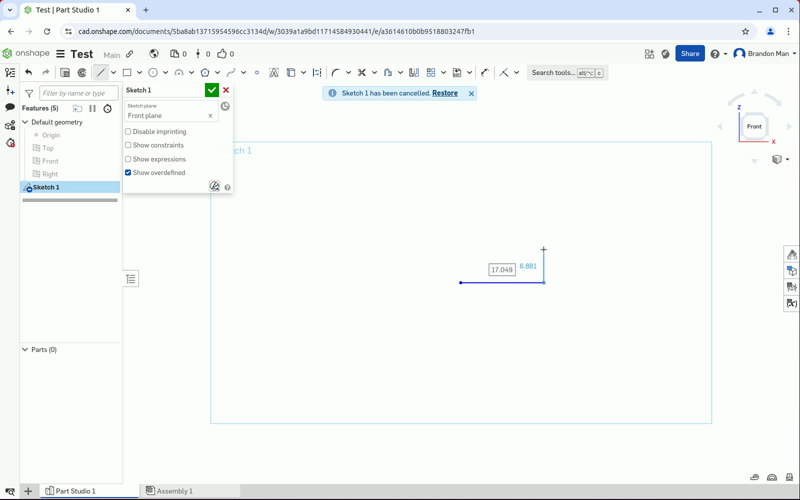
click(543, 249)
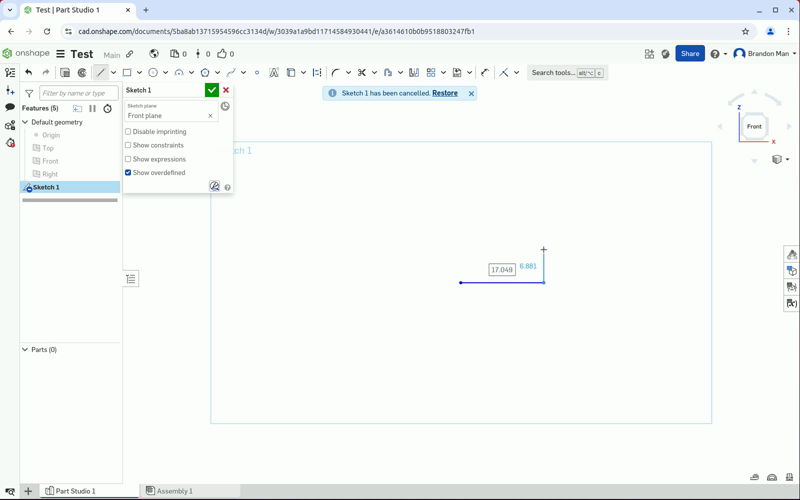
key_up(shift)
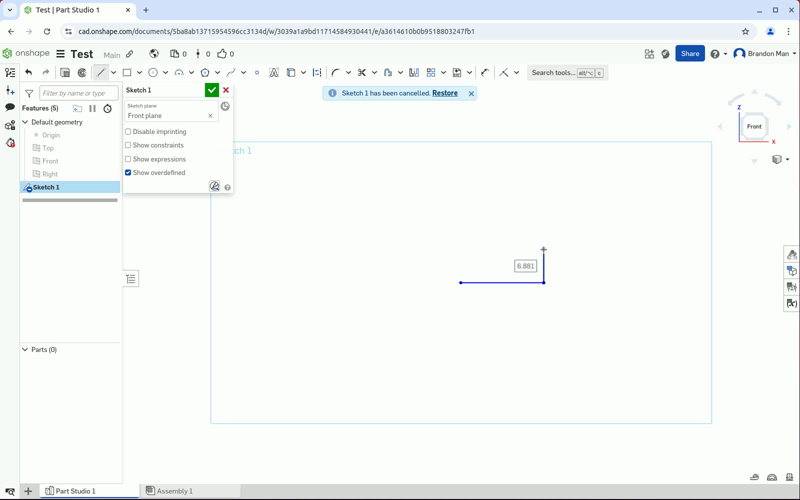
key_down(shift)
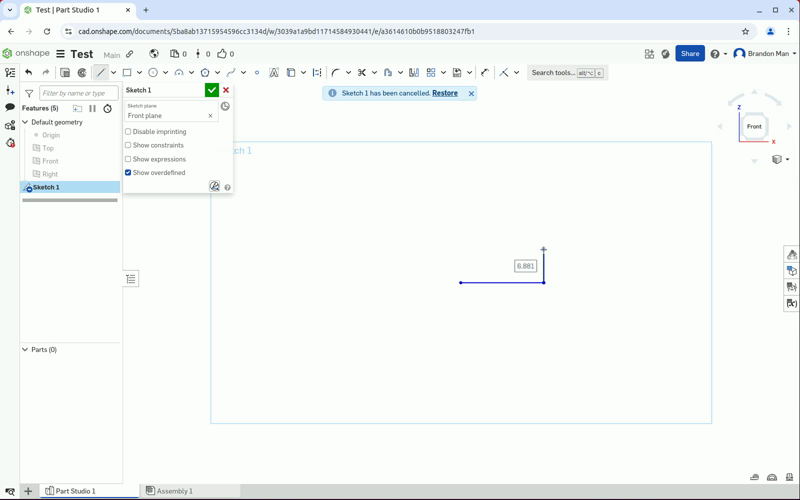
mouse_move(573, 249)
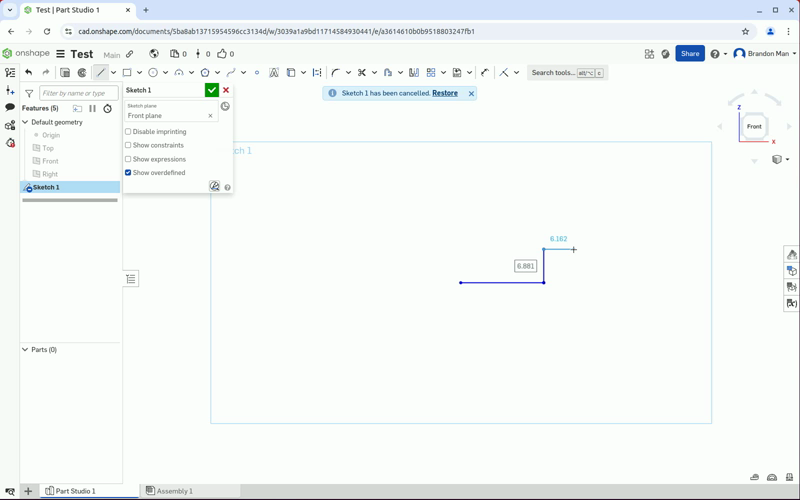
mouse_move(494, 249)
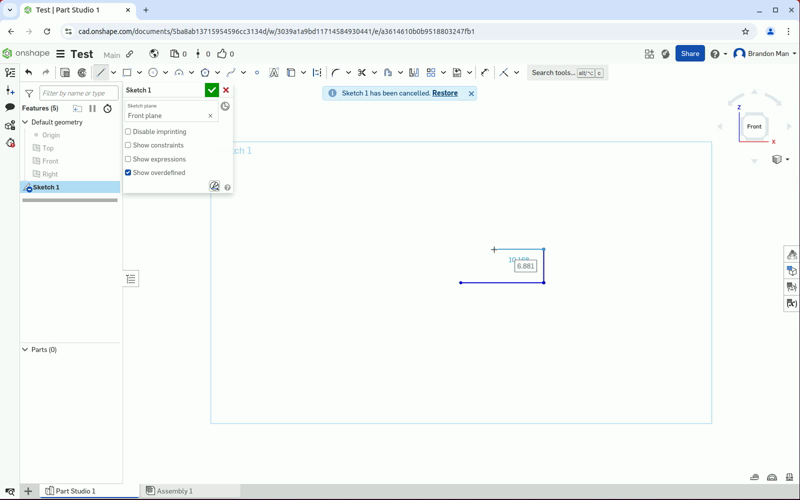
click(494, 249)
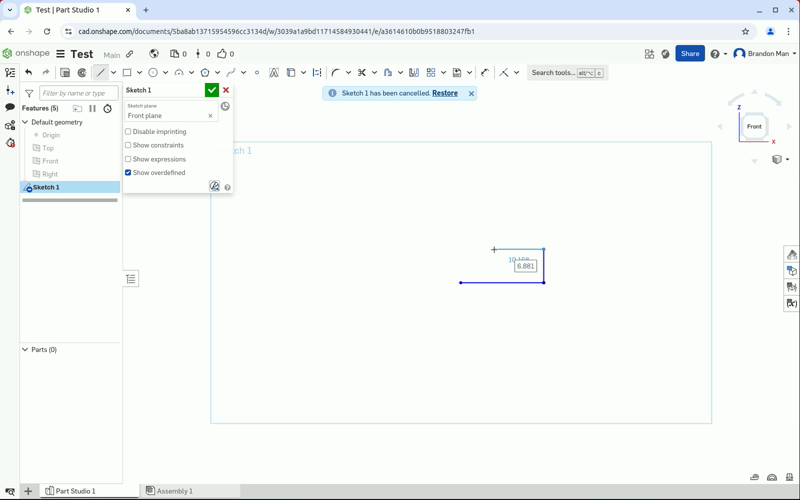
key_up(shift)
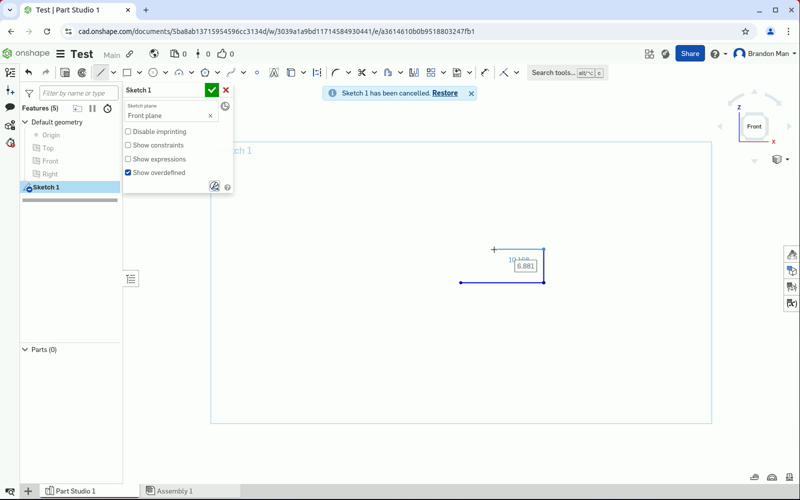
key_down(shift)
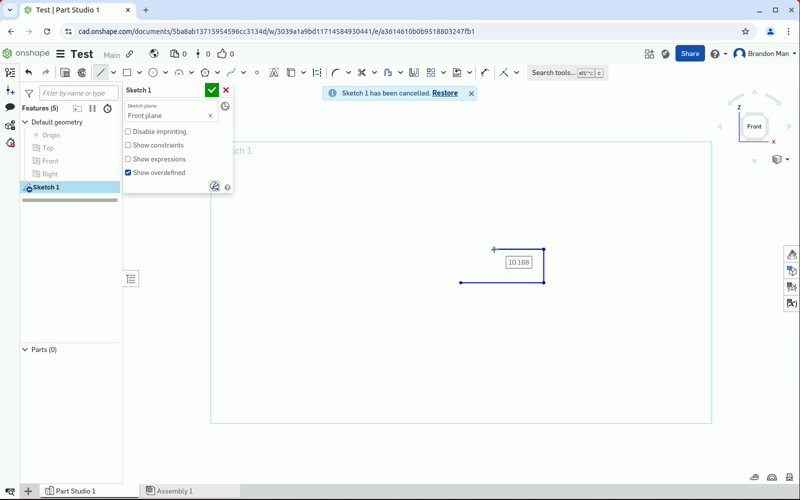
mouse_move(494, 183)
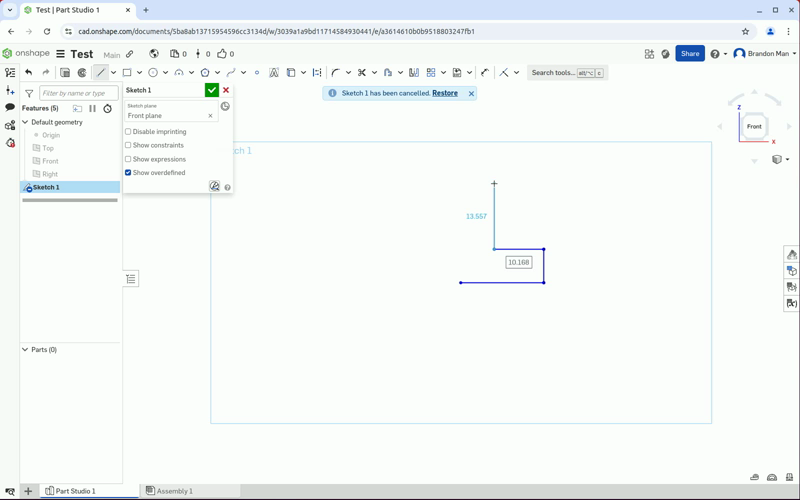
click(494, 183)
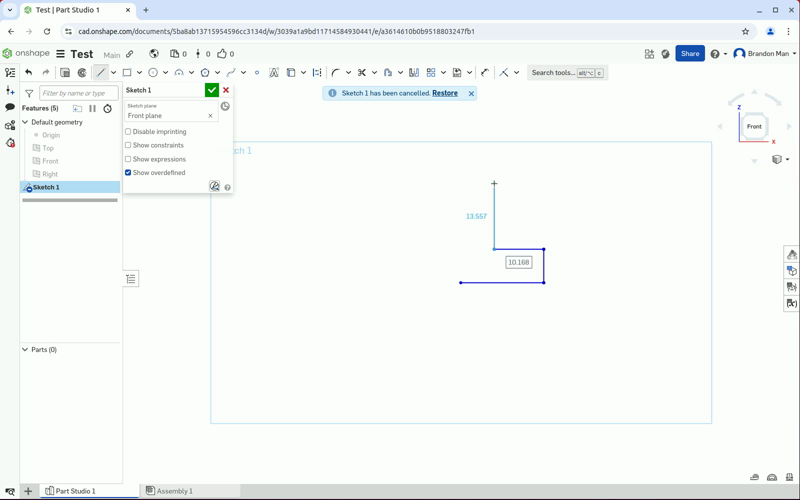
key_up(shift)
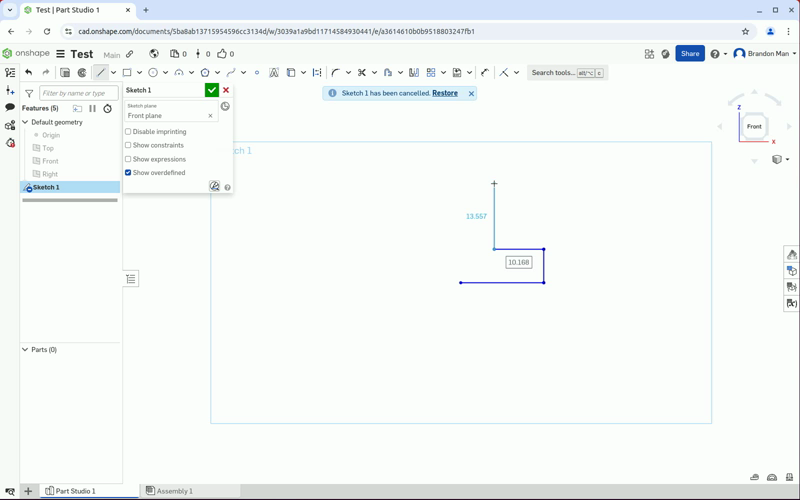
key_down(shift)
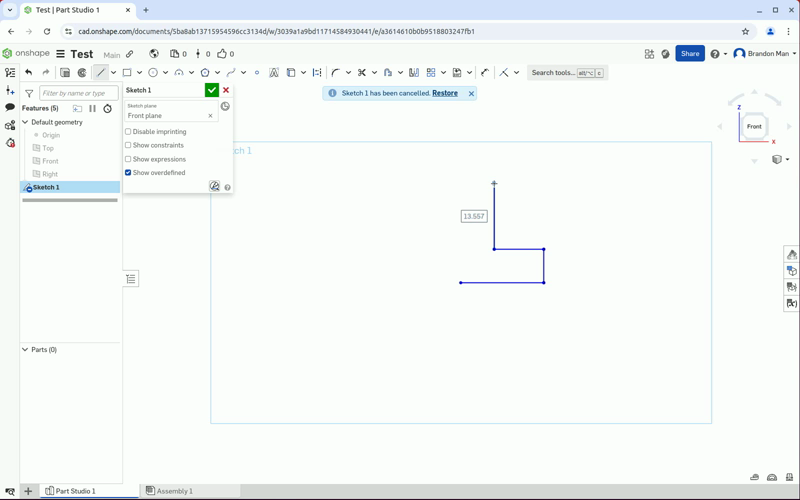
mouse_move(524, 183)
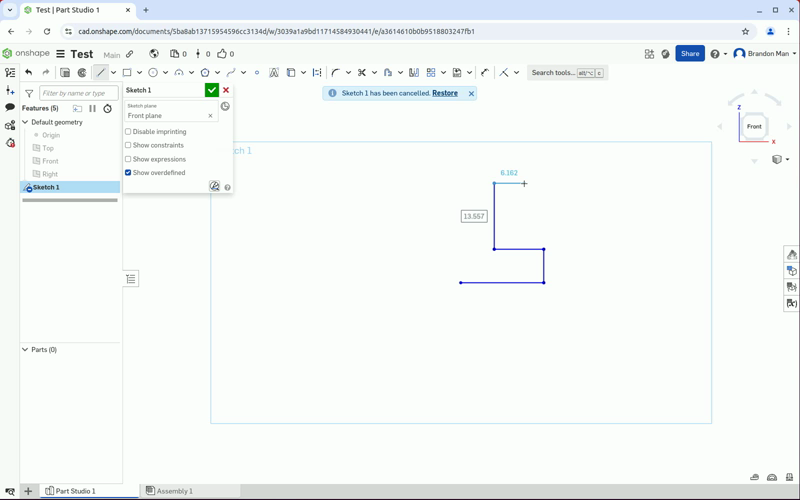
mouse_move(460, 183)
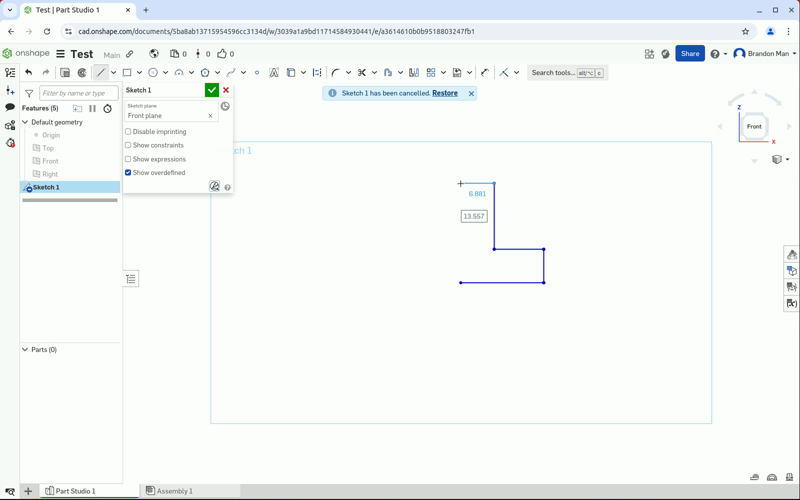
click(460, 183)
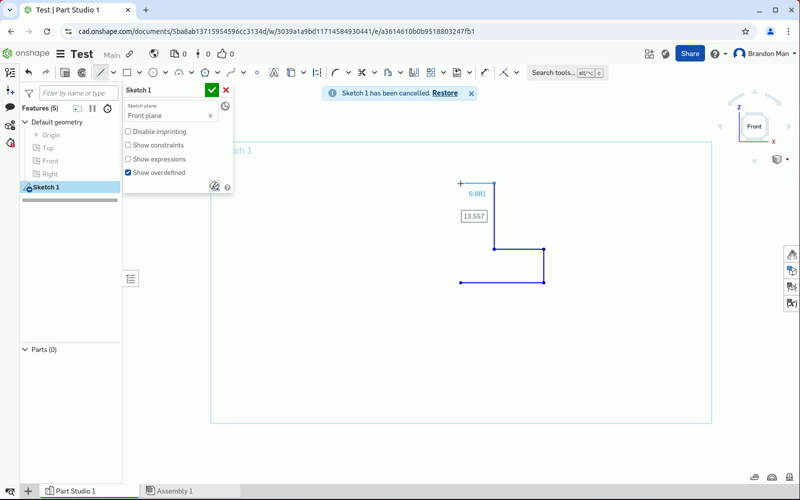
key_up(shift)
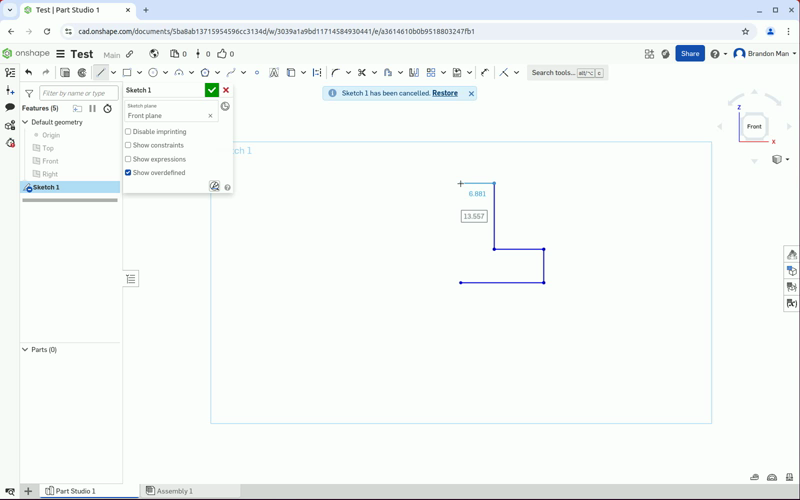
key_down(shift)
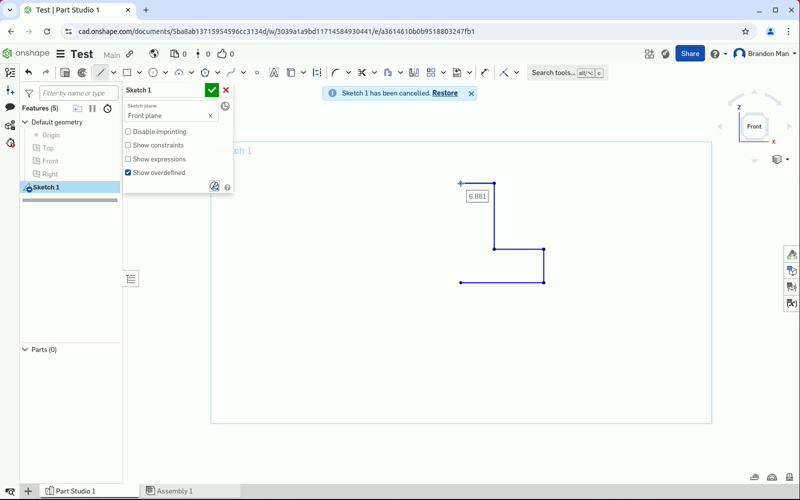
mouse_move(460, 282)
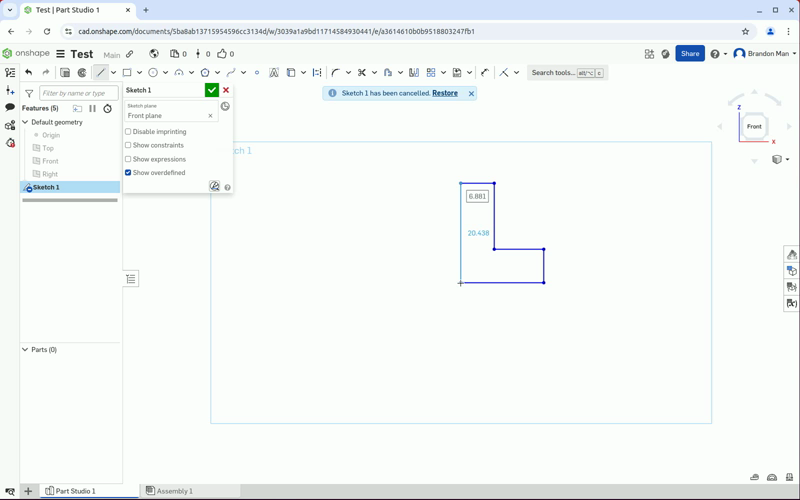
key_up(shift)
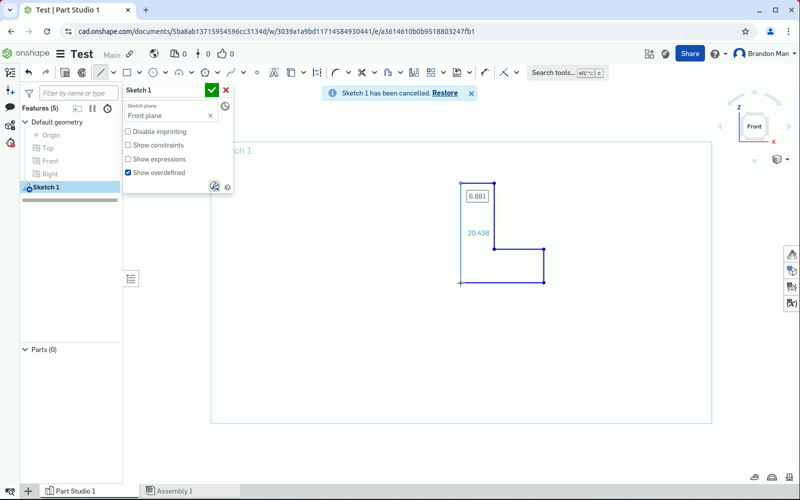
click(460, 282)
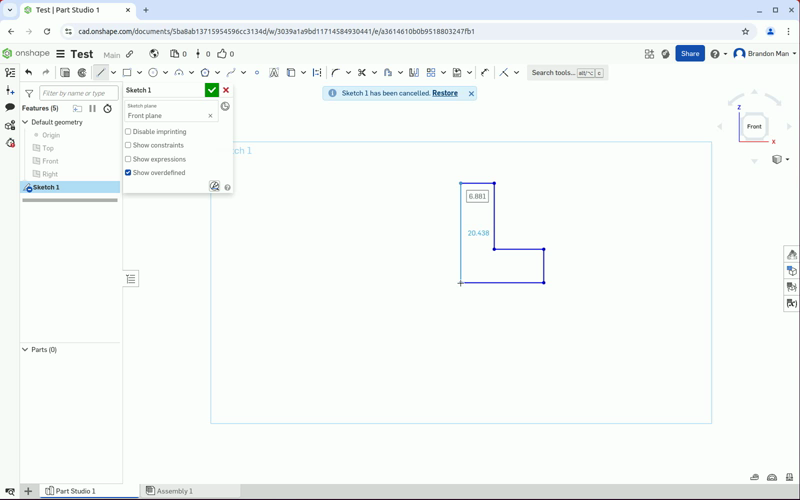
key(esc)
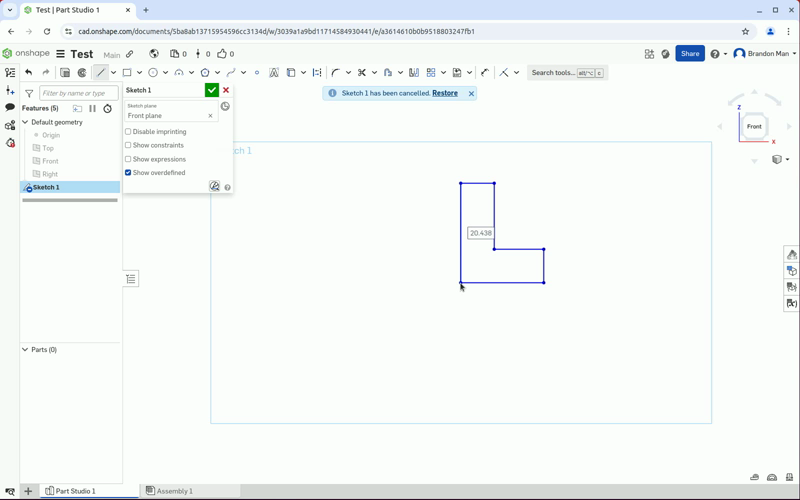
mouse_move(483, 215)
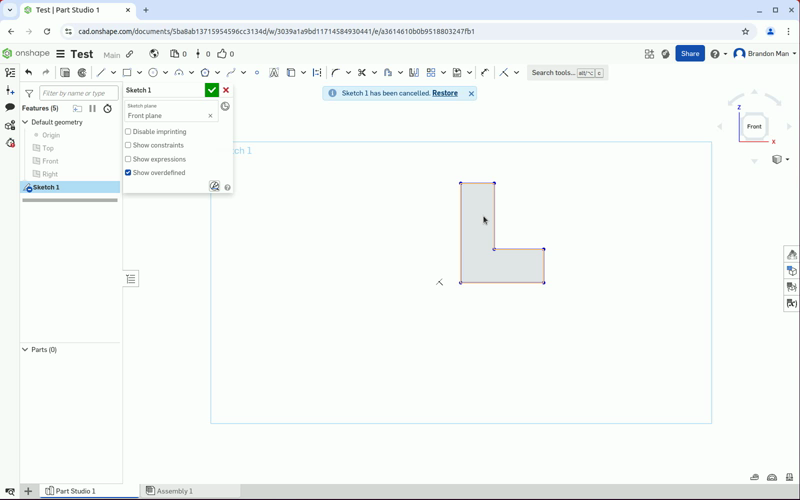
click(483, 215)
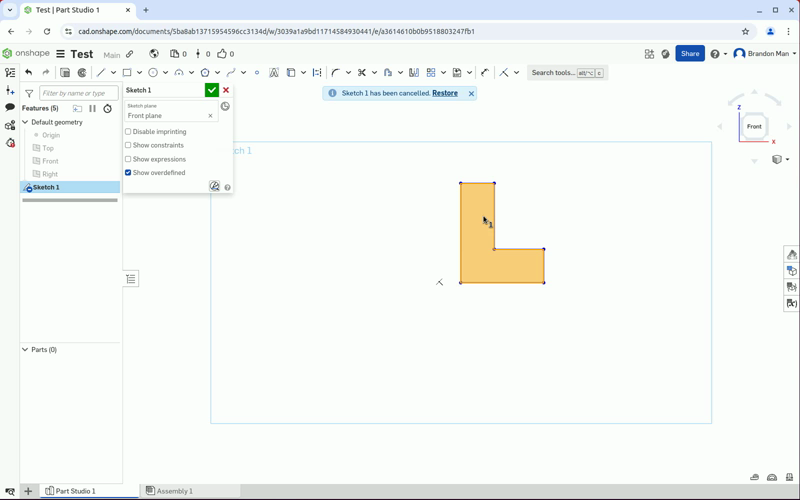
mouse_move(73, 352)
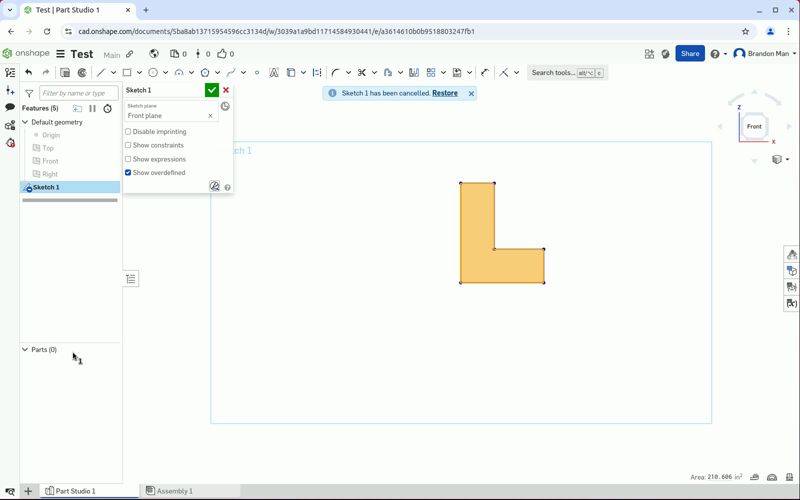
key(shift+y)
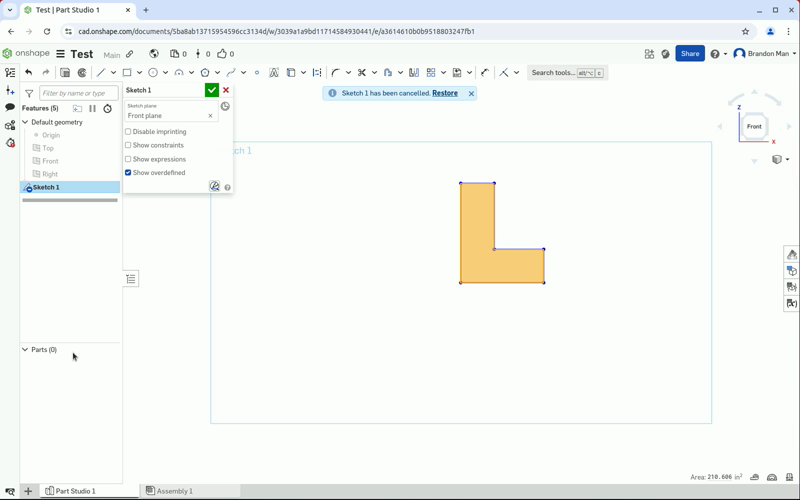
key(shift+e)
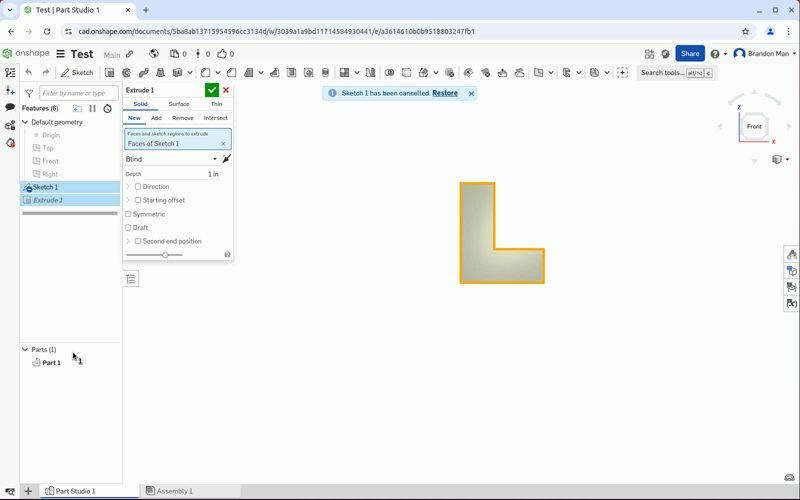
mouse_move(143, 106)
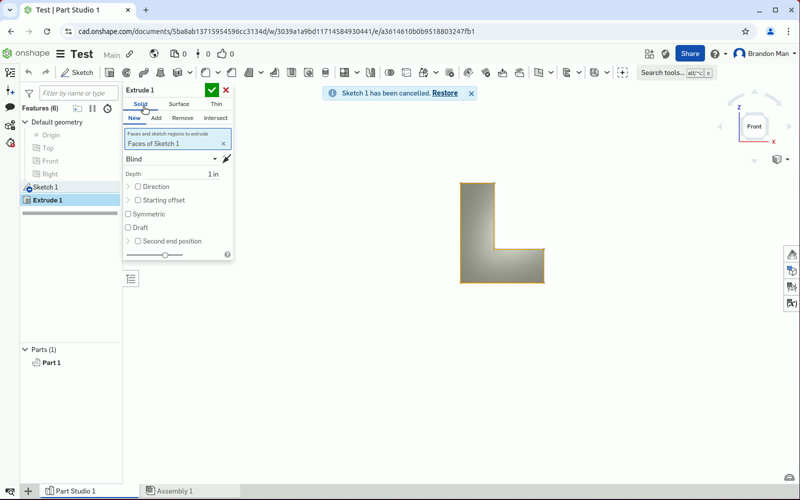
click(143, 106)
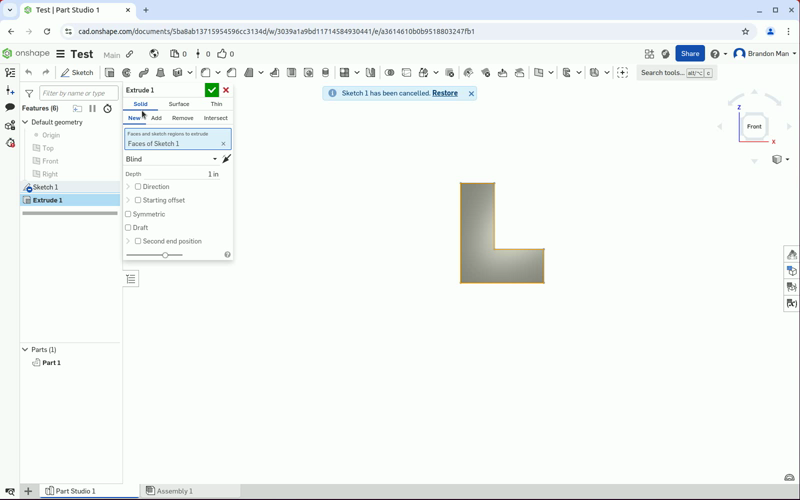
mouse_move(137, 120)
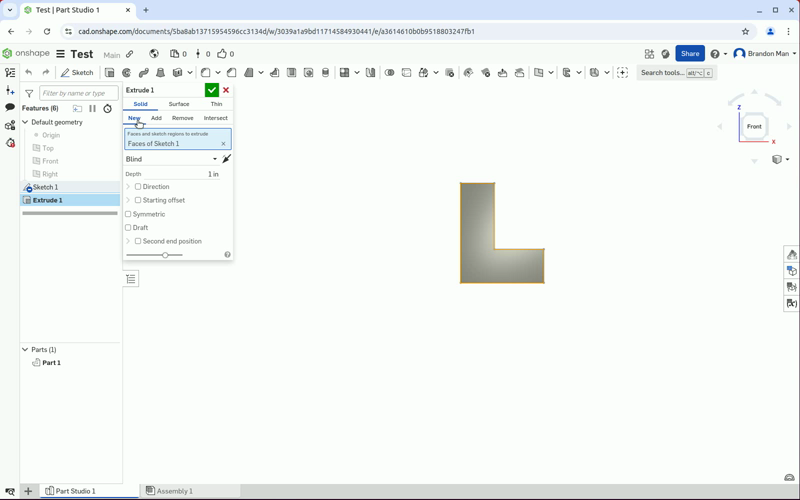
click(137, 120)
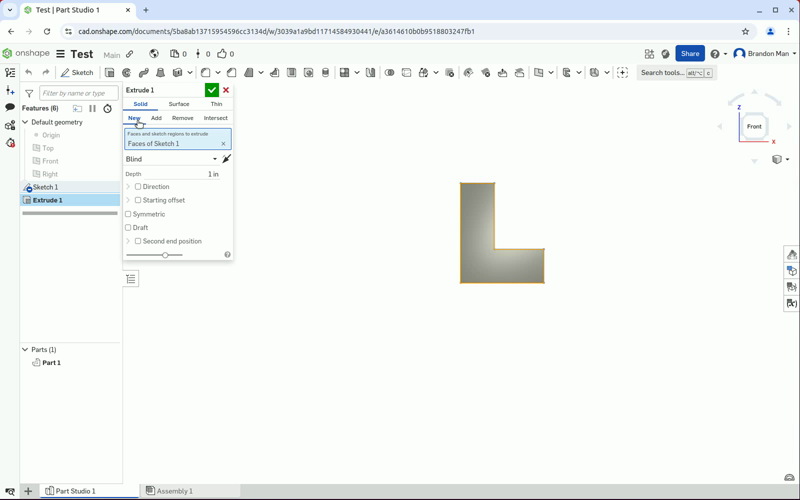
key(tab, 4)
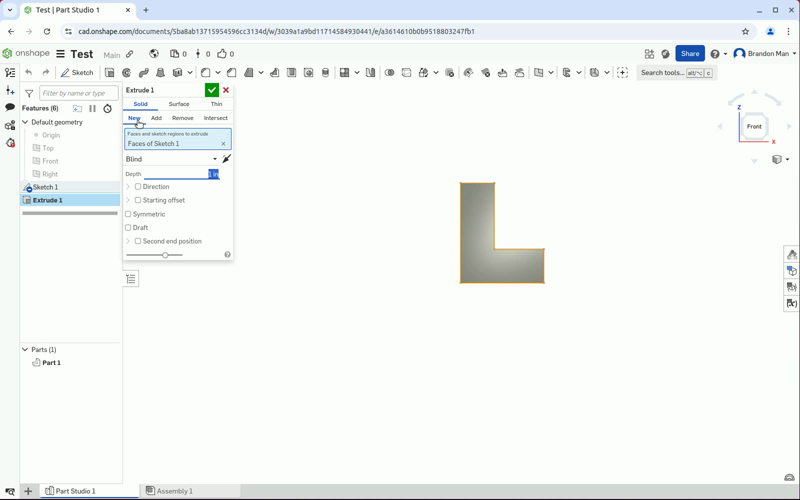
text(17.09)
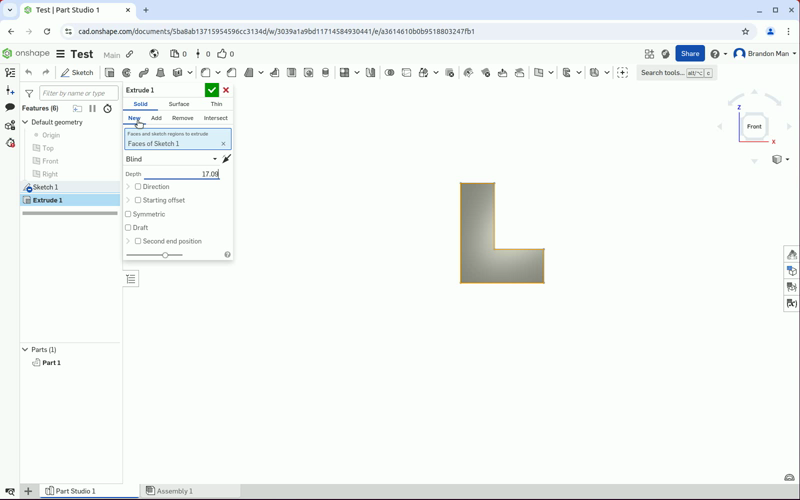
key(enter)
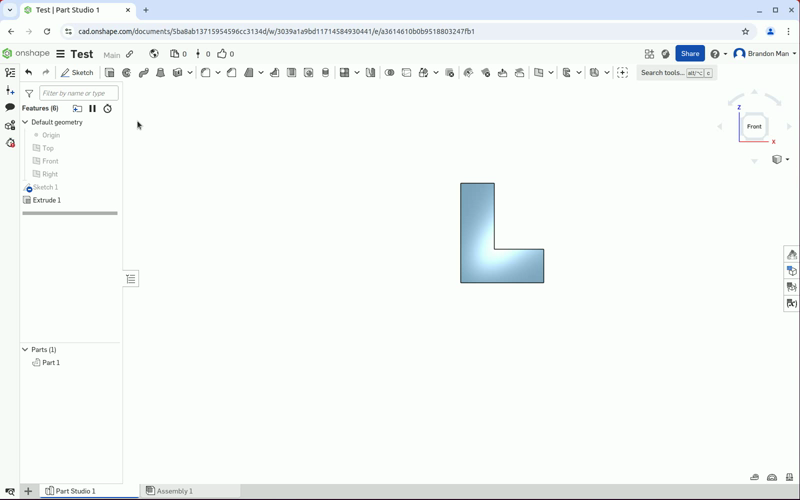
key(shift+h)
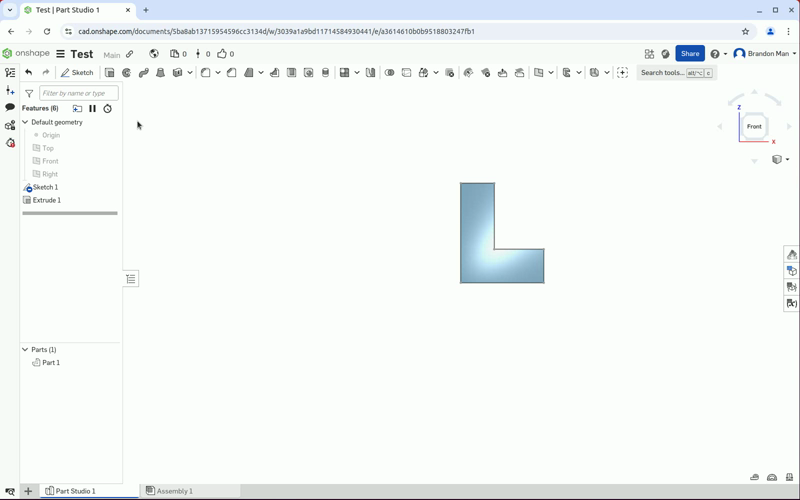
key(shift+h)
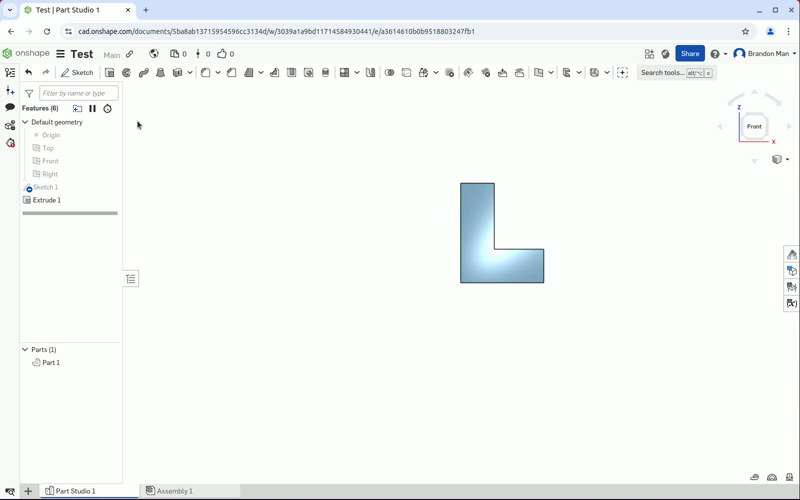
mouse_move(73, 189)
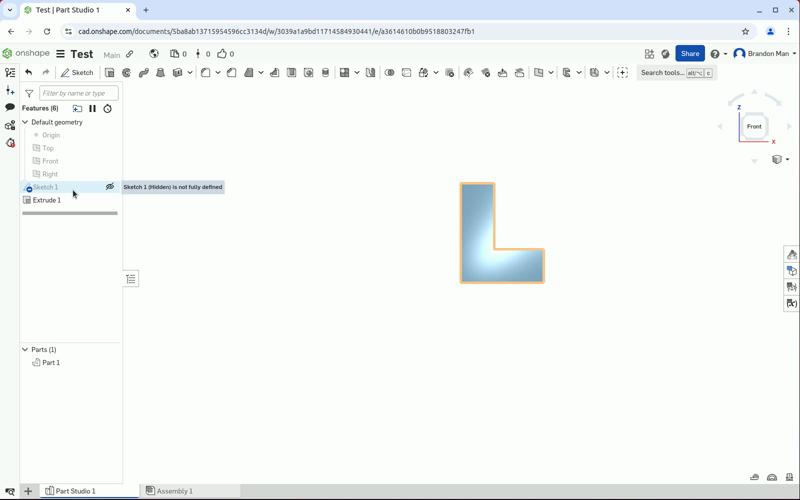
click(73, 189)
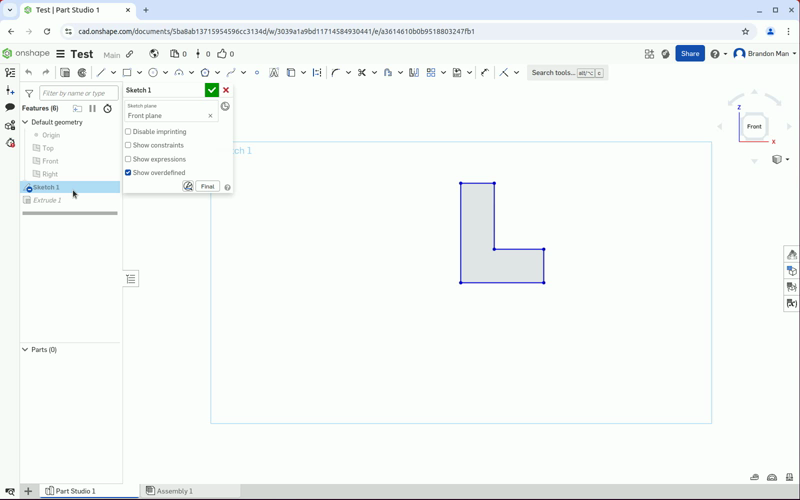
mouse_move(229, 92)
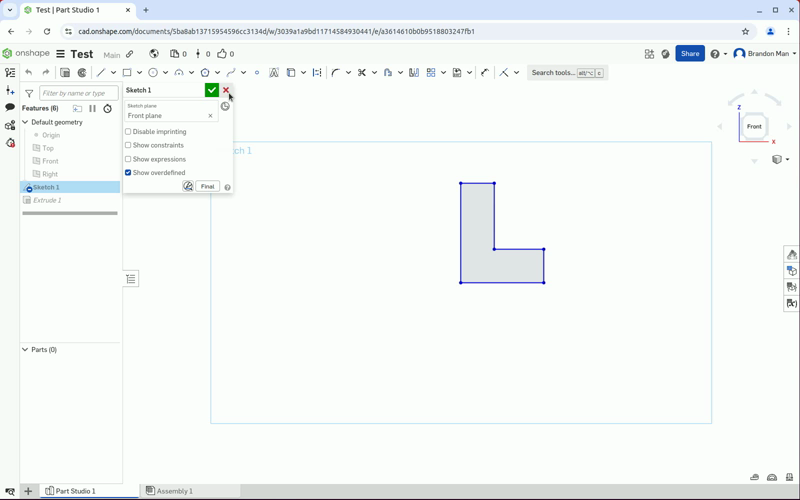
click(229, 92)
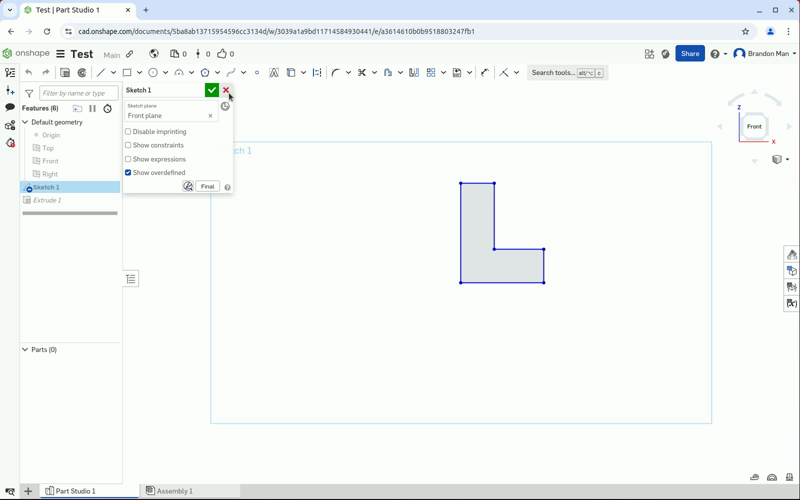
key(shift+s)
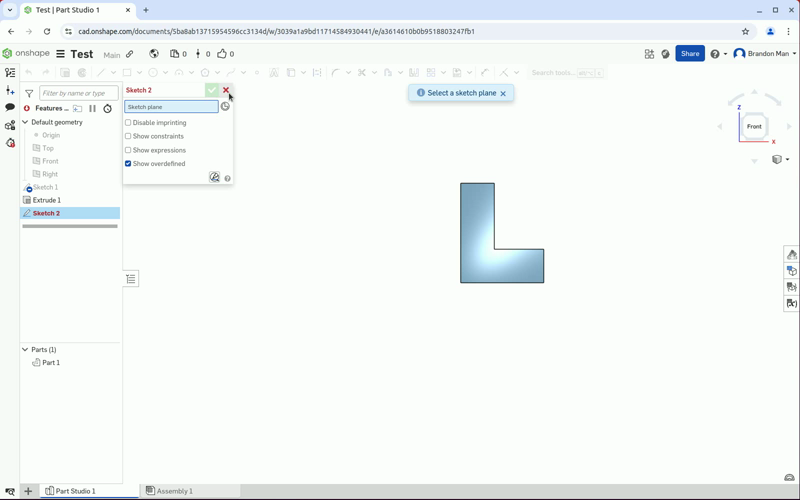
mouse_move(73, 163)
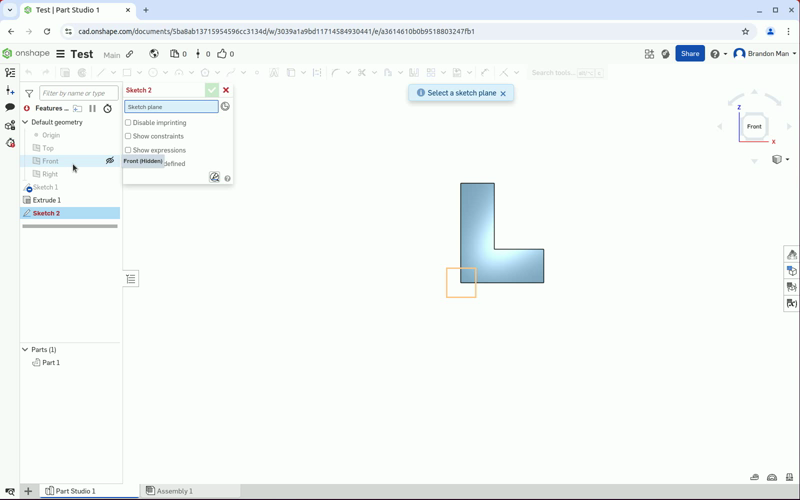
click(73, 163)
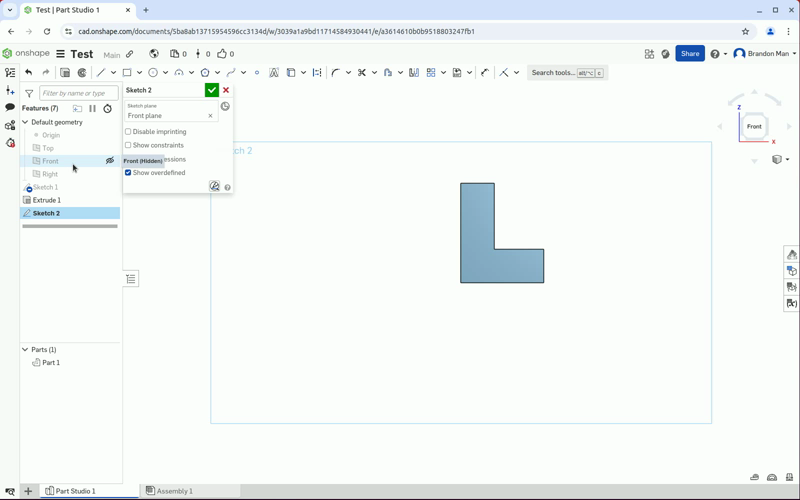
mouse_move(73, 352)
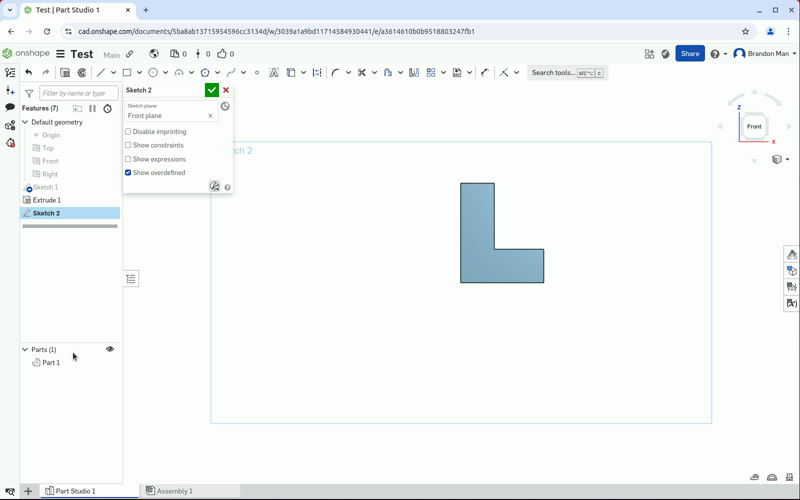
key(y)
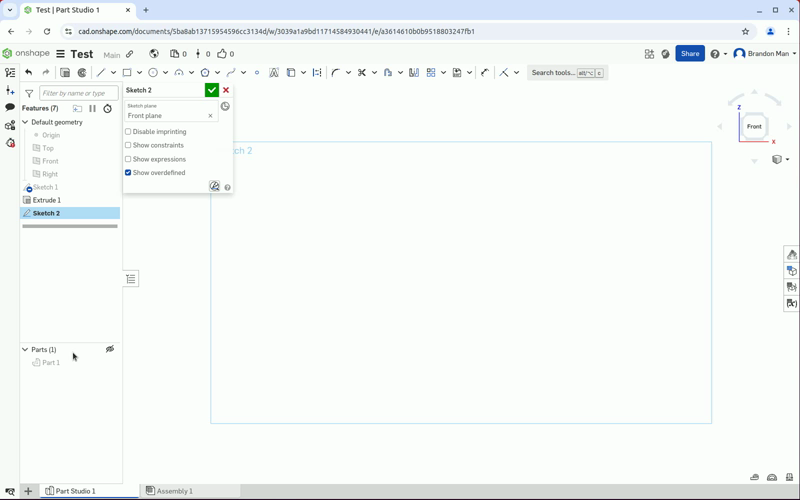
key(l)
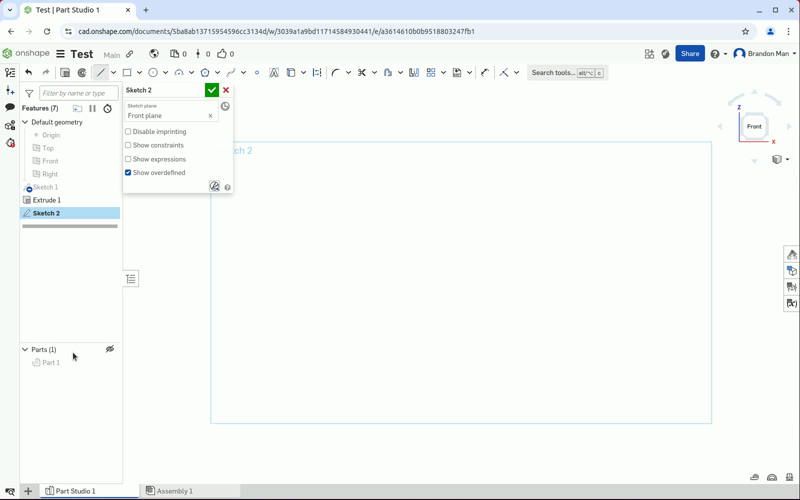
key_down(shift)
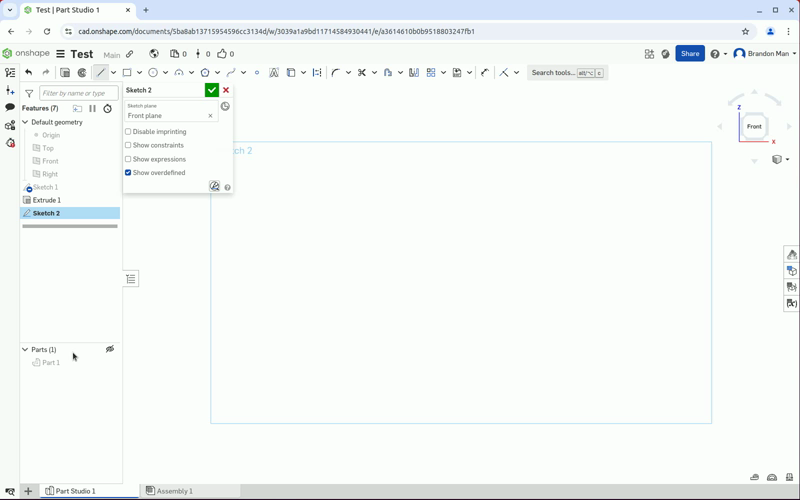
mouse_move(493, 250)
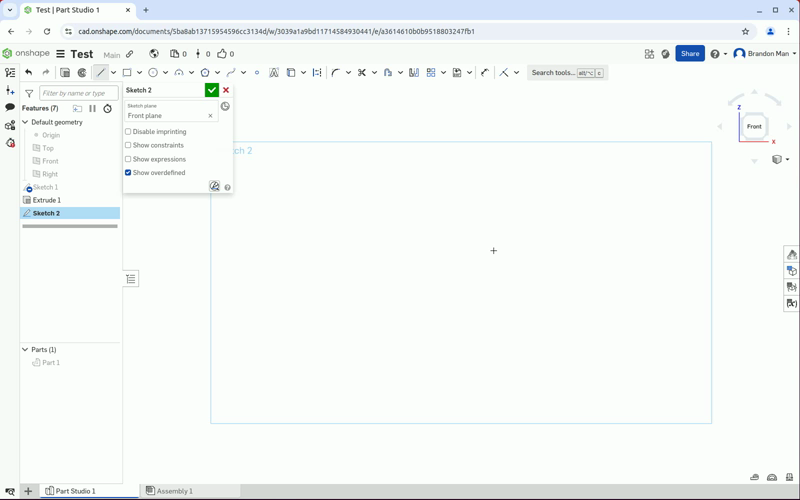
click(493, 250)
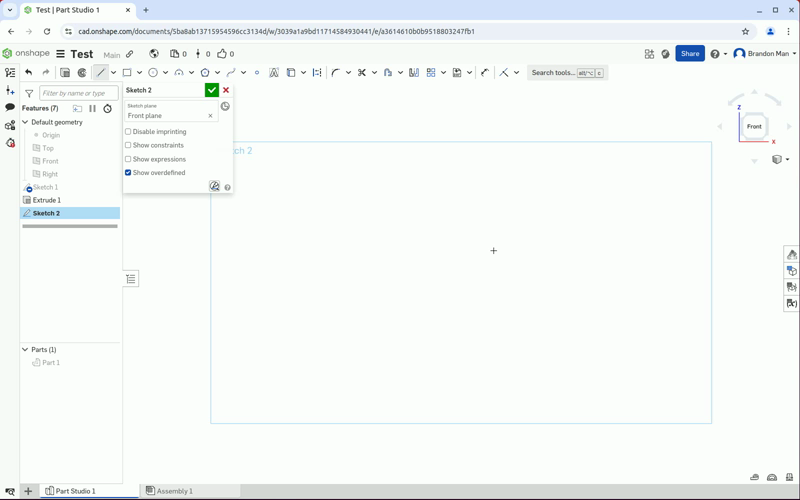
key_up(shift)
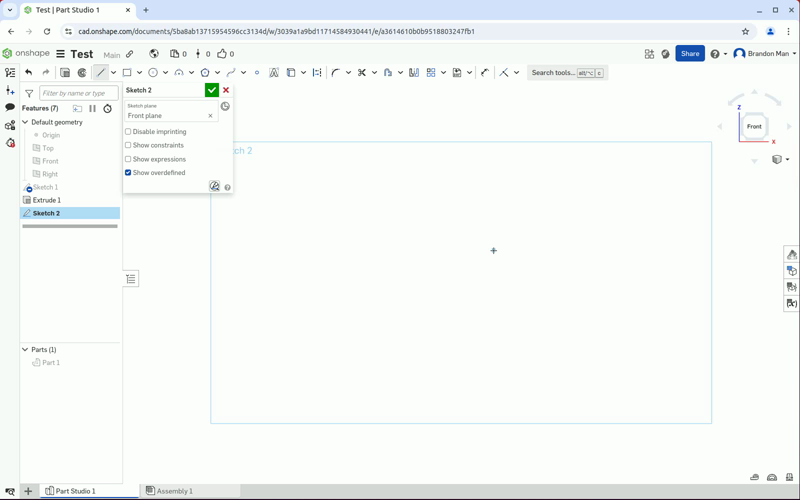
key_down(shift)
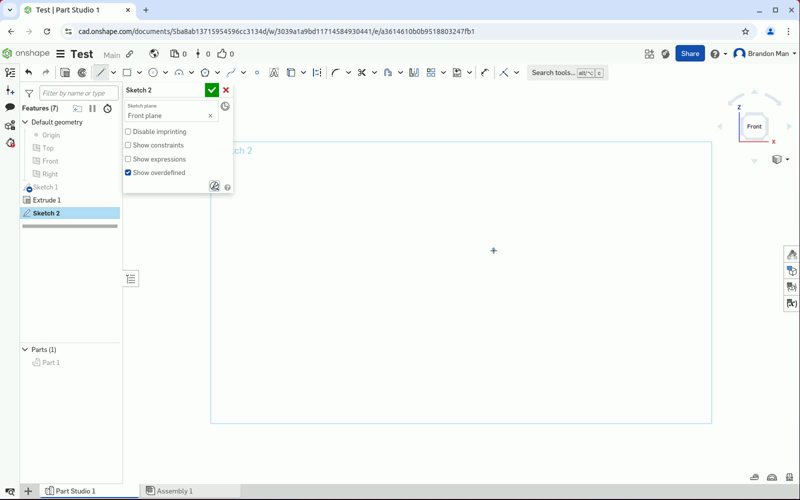
mouse_move(523, 250)
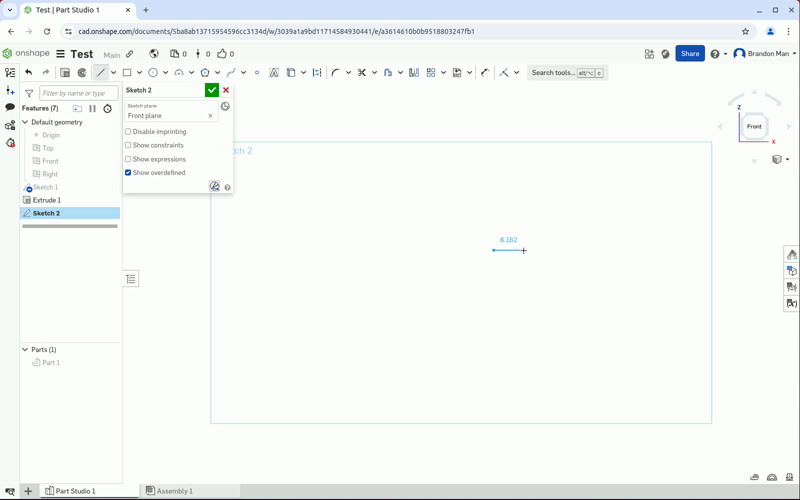
mouse_move(543, 250)
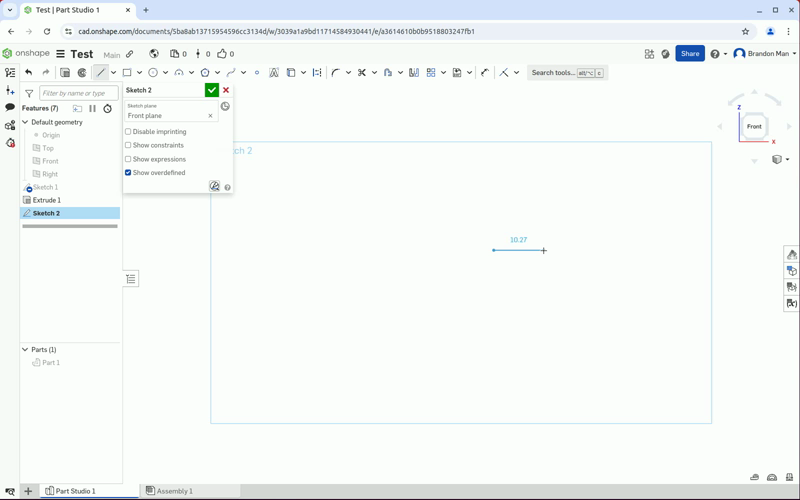
click(543, 250)
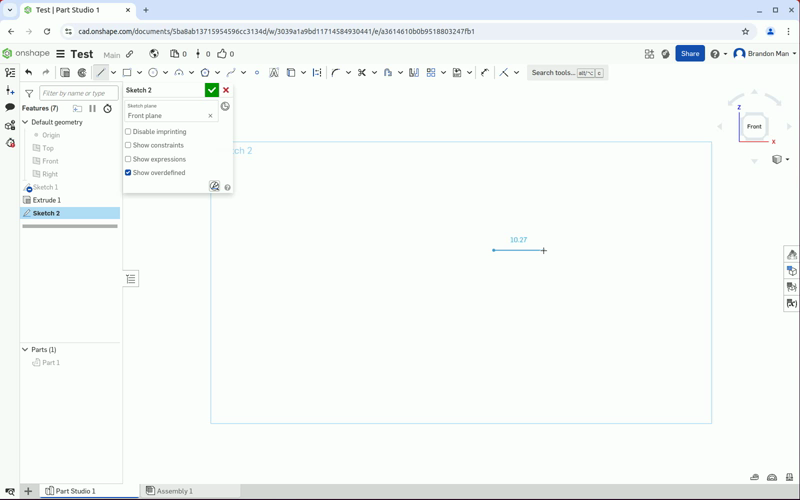
key_up(shift)
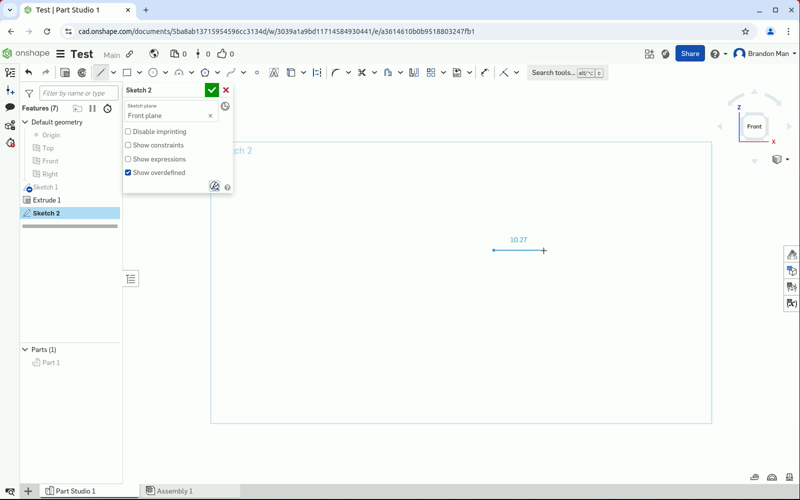
key_down(shift)
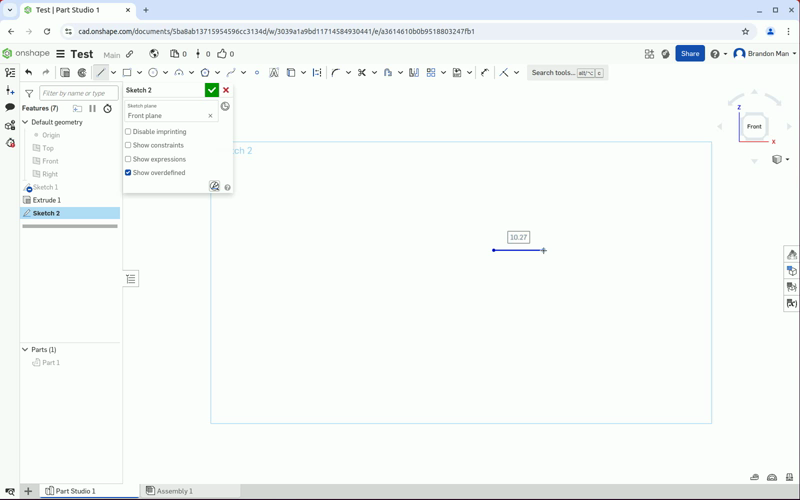
mouse_move(573, 250)
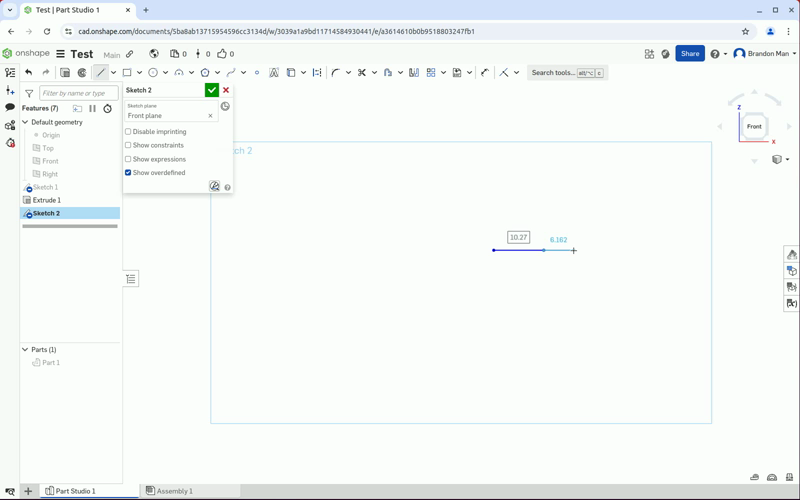
mouse_move(544, 250)
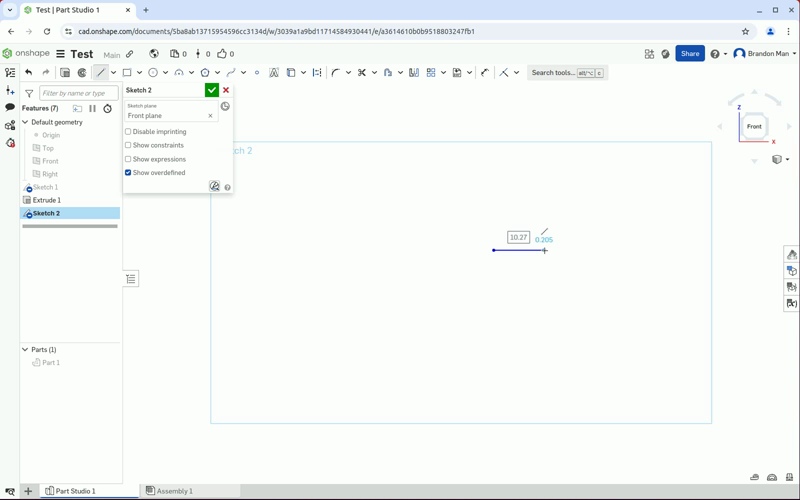
scroll(6)
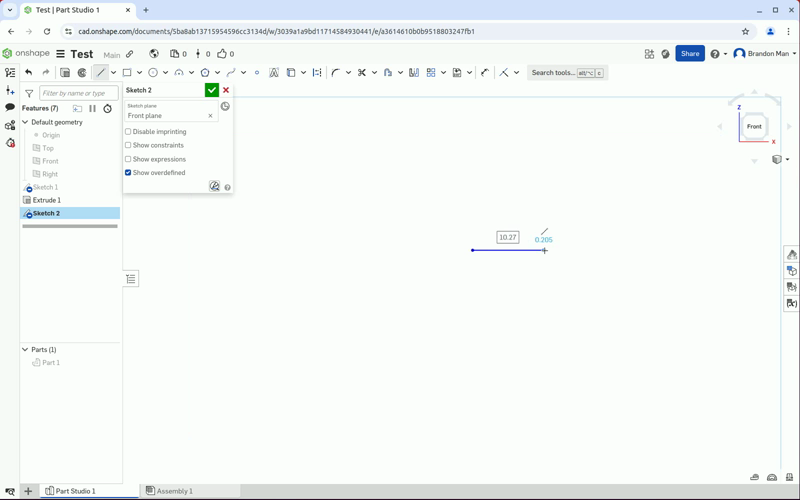
scroll(6)
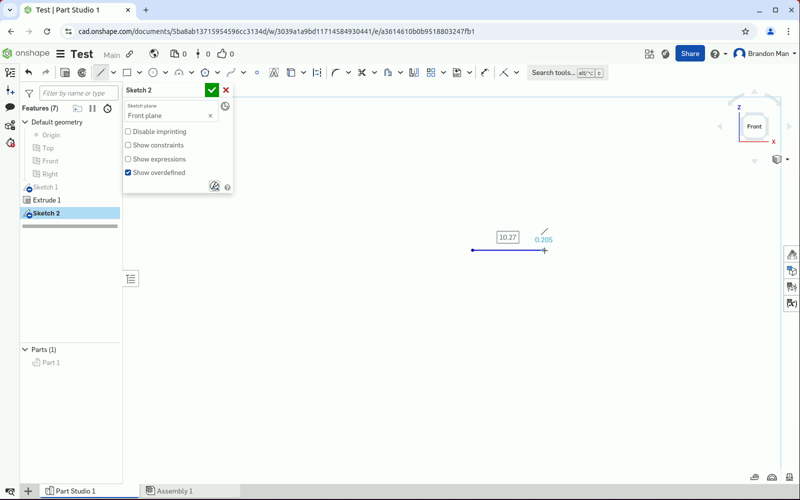
scroll(6)
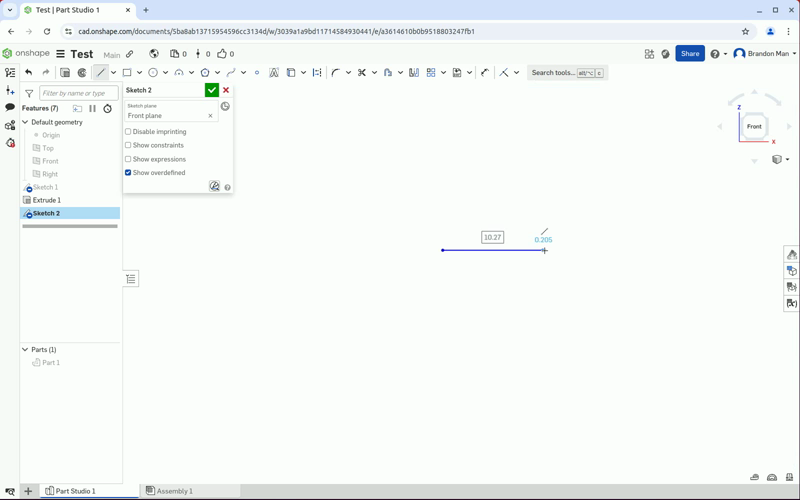
scroll(6)
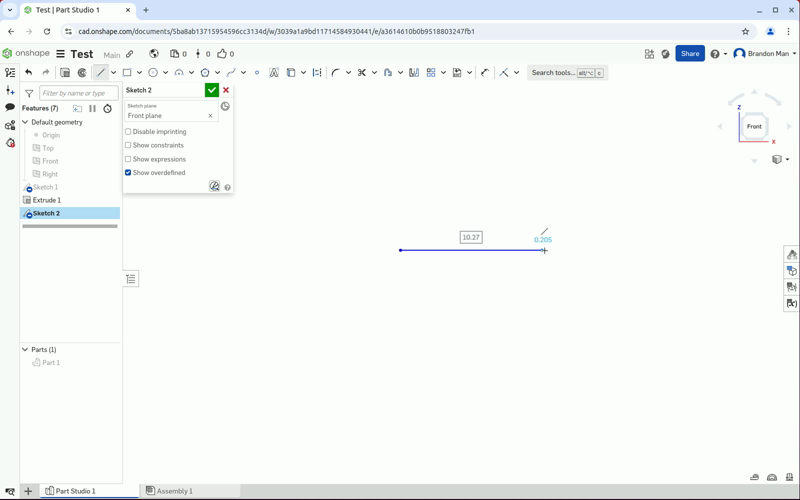
scroll(6)
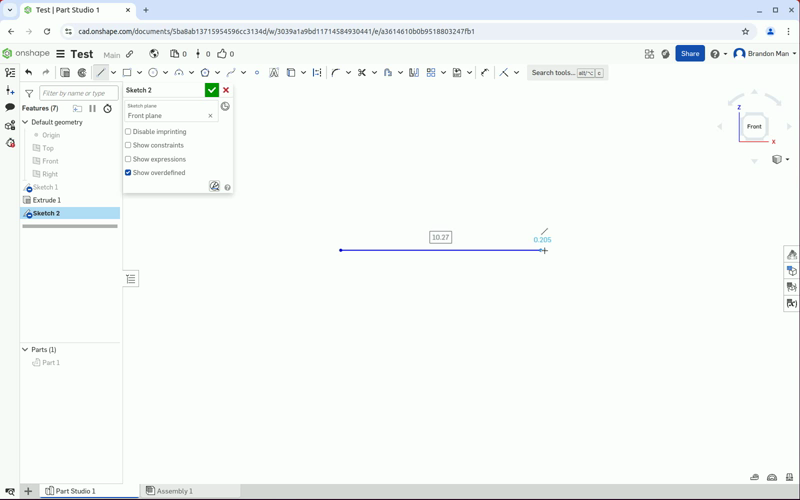
scroll(6)
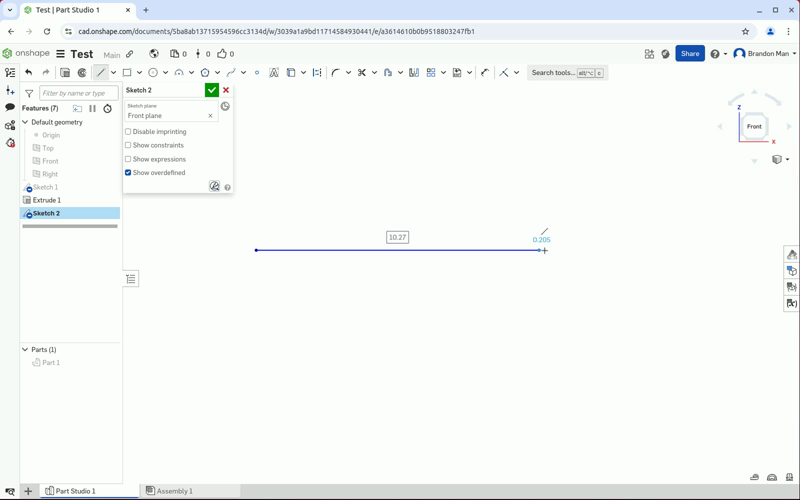
scroll(6)
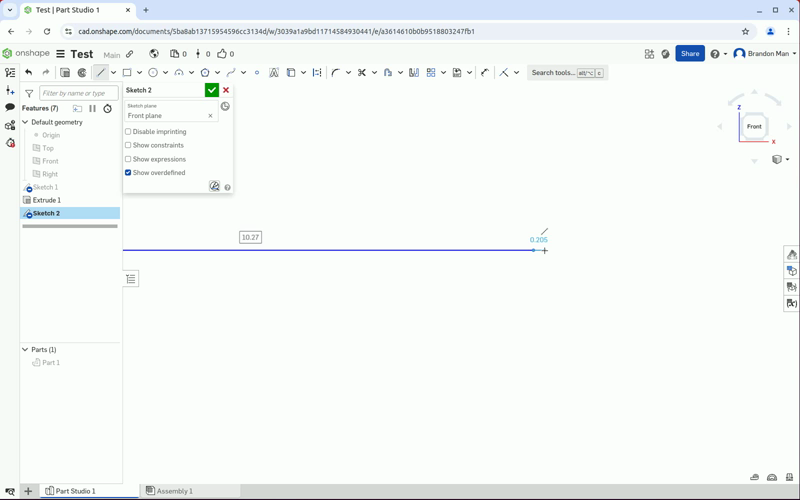
click(544, 250)
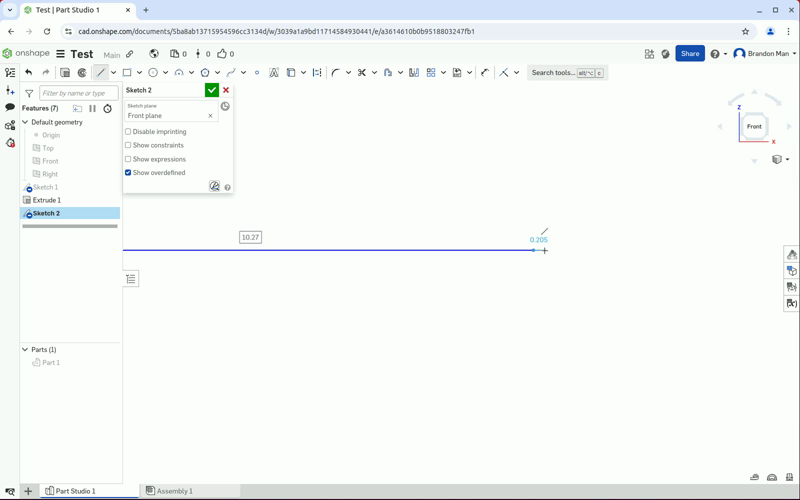
scroll(-6)
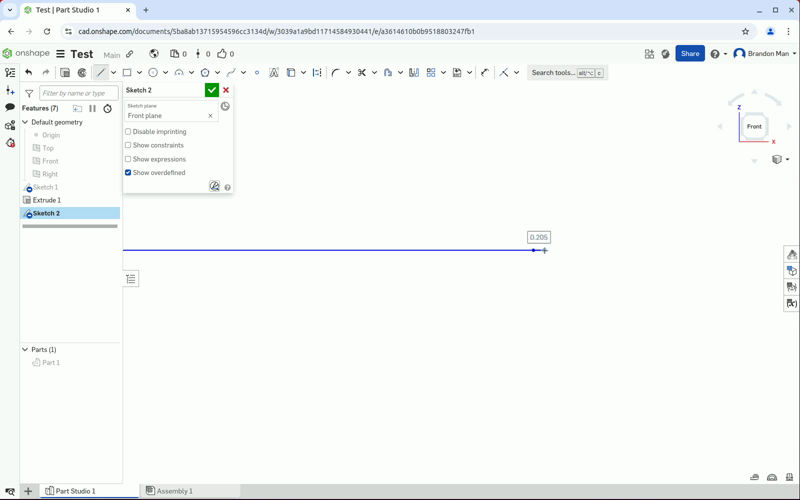
scroll(-6)
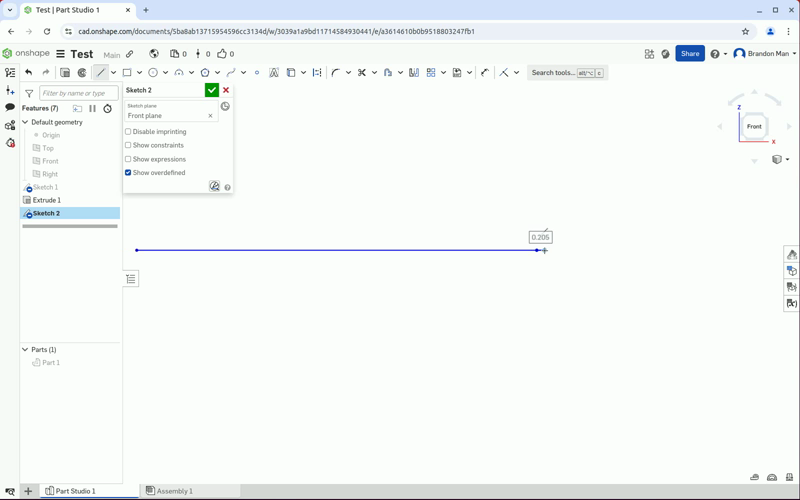
scroll(-6)
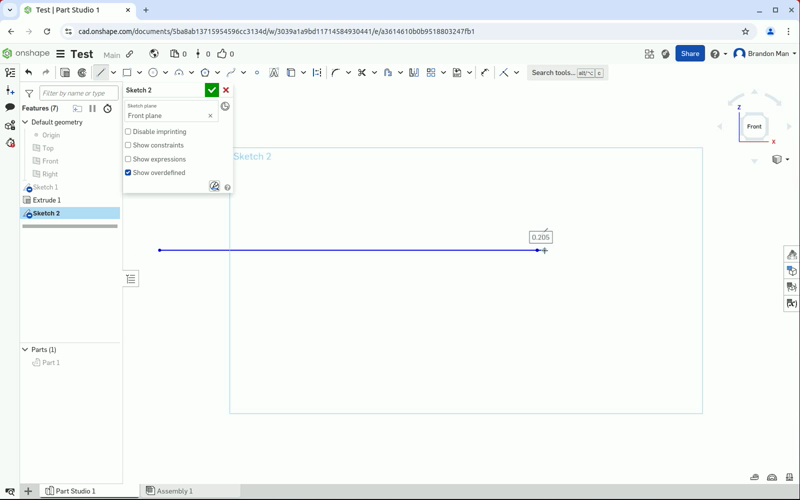
scroll(-6)
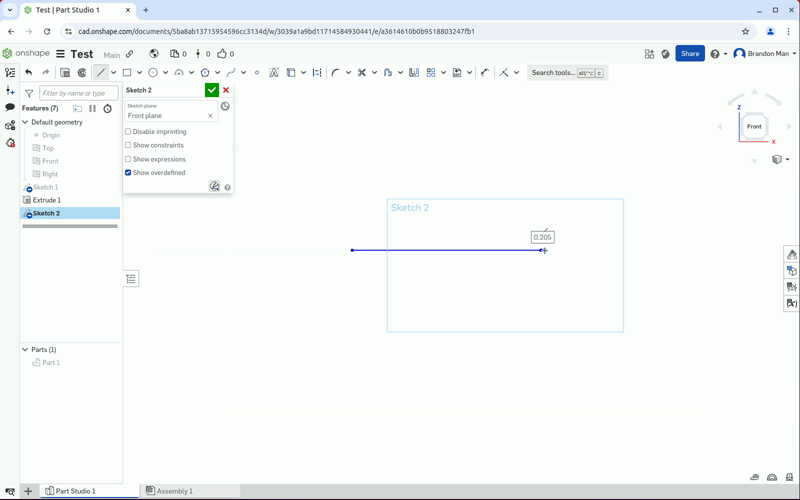
scroll(-6)
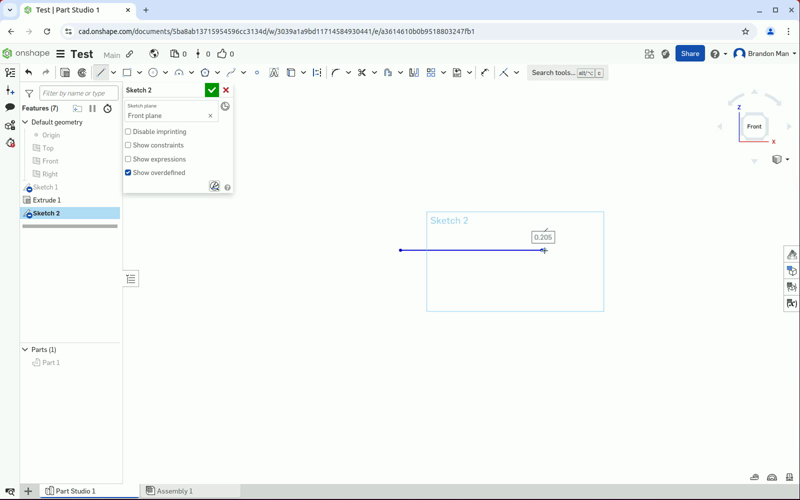
scroll(-6)
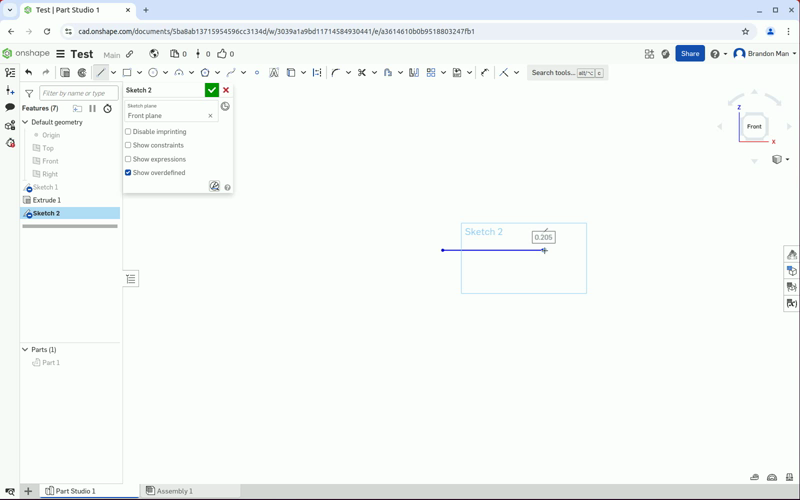
scroll(-6)
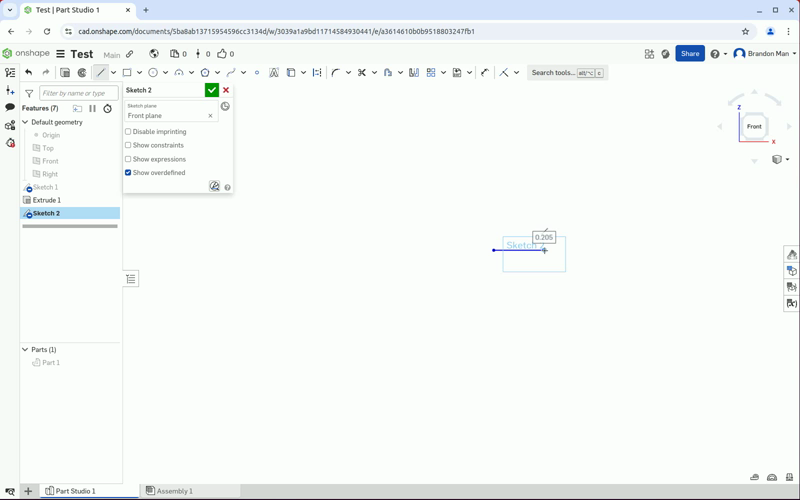
key_up(shift)
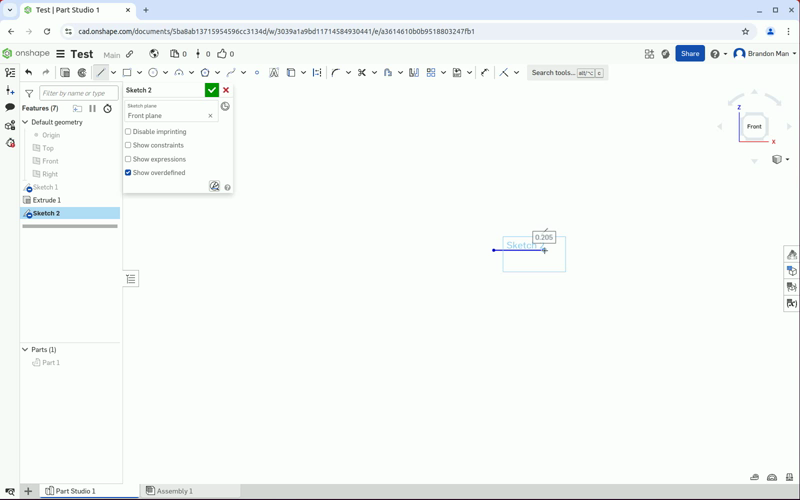
key_down(shift)
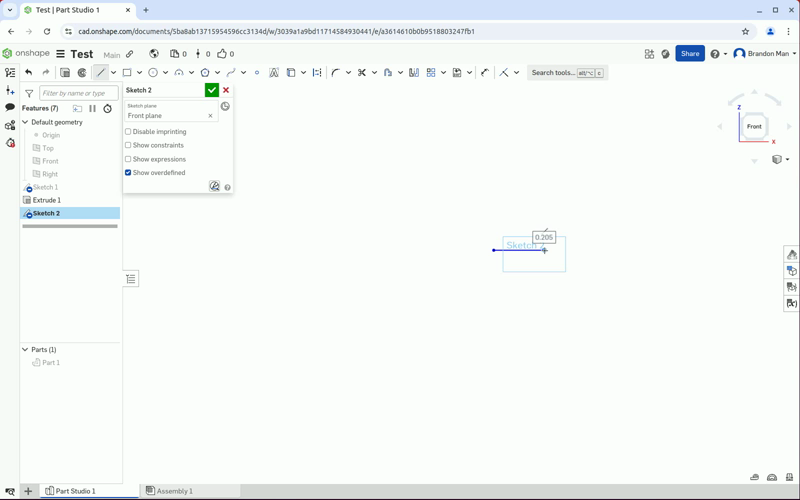
mouse_move(493, 183)
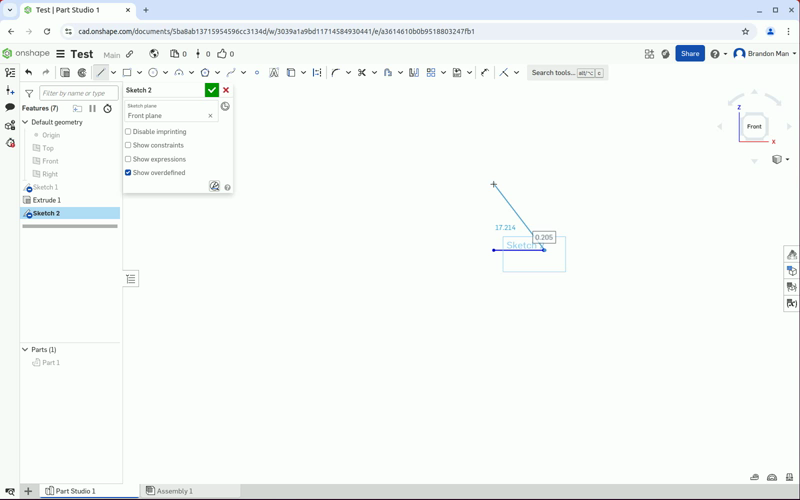
click(493, 183)
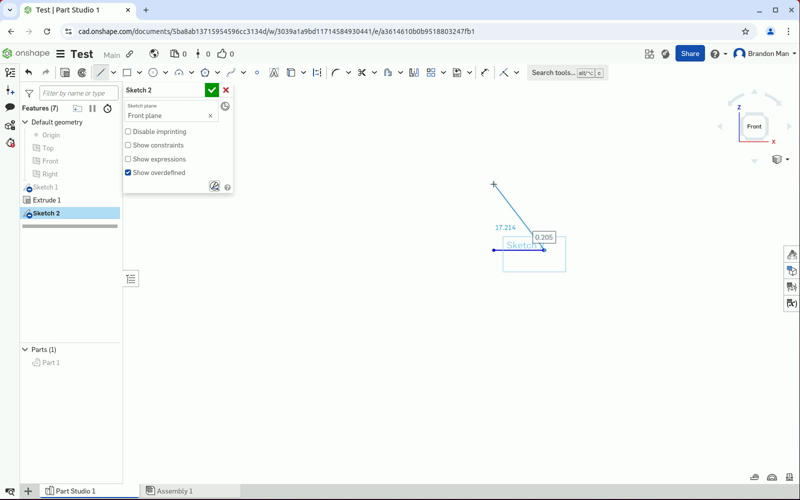
key_up(shift)
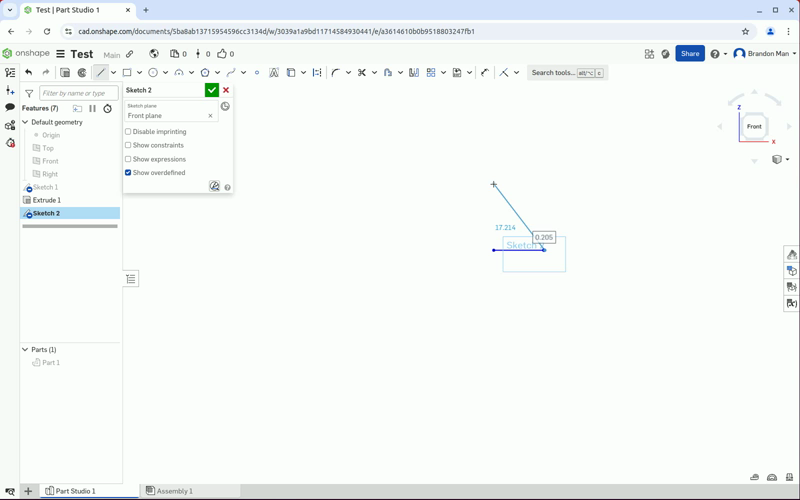
key_down(shift)
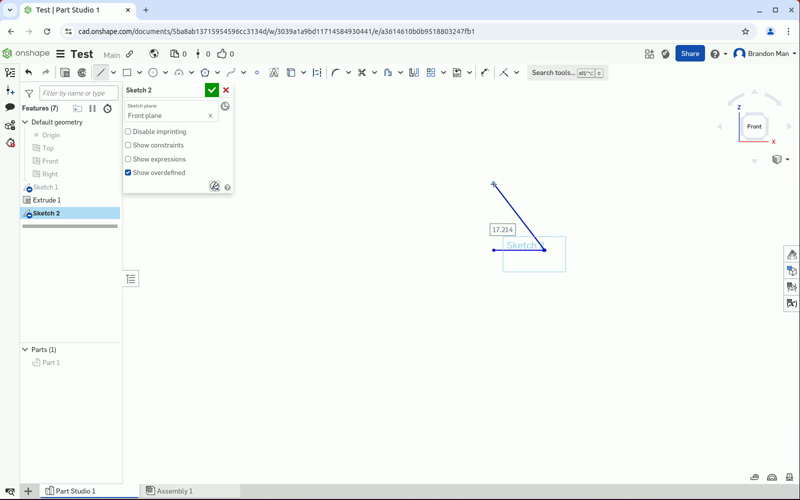
mouse_move(493, 250)
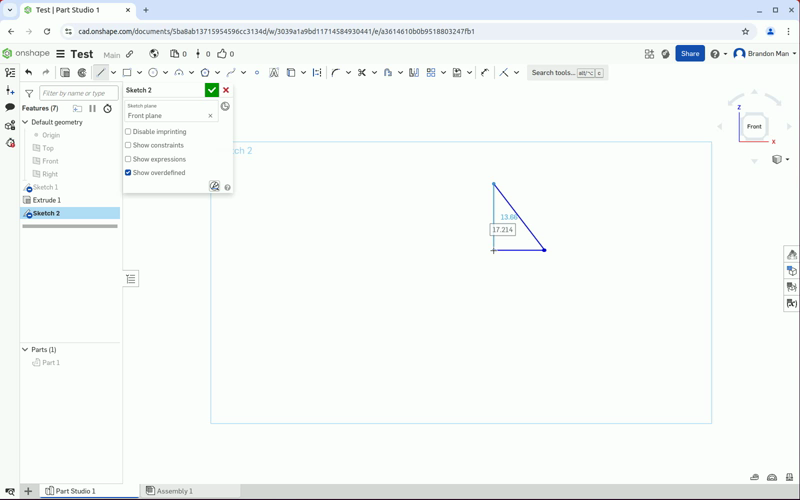
key_up(shift)
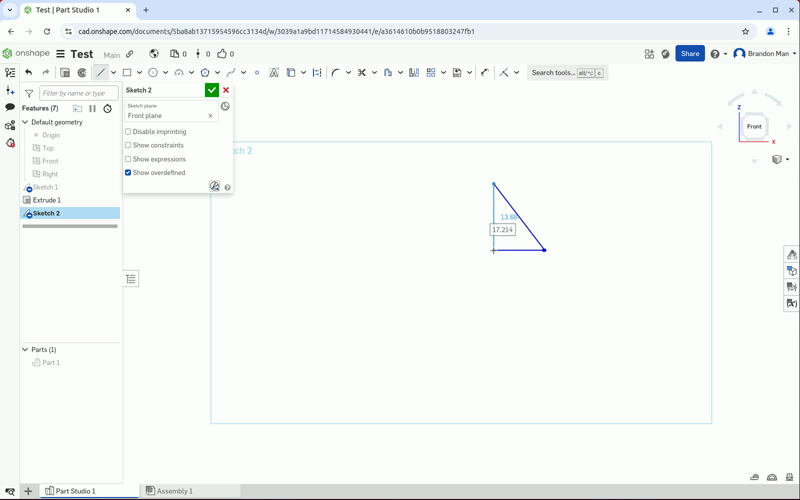
click(493, 250)
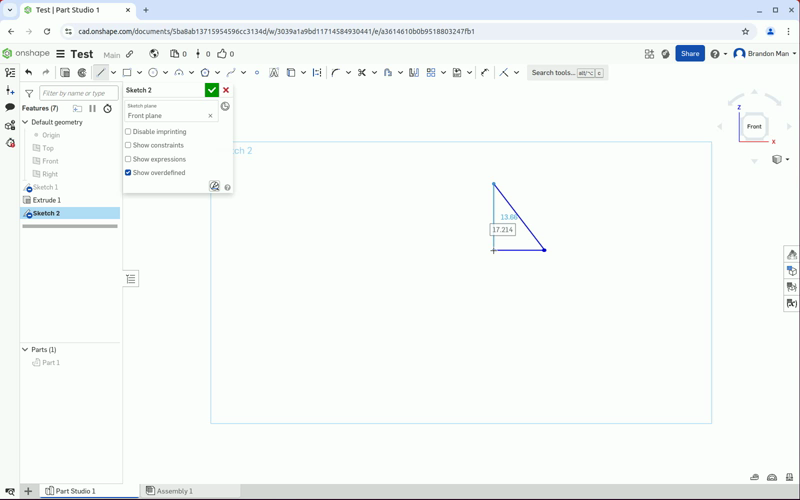
key(esc)
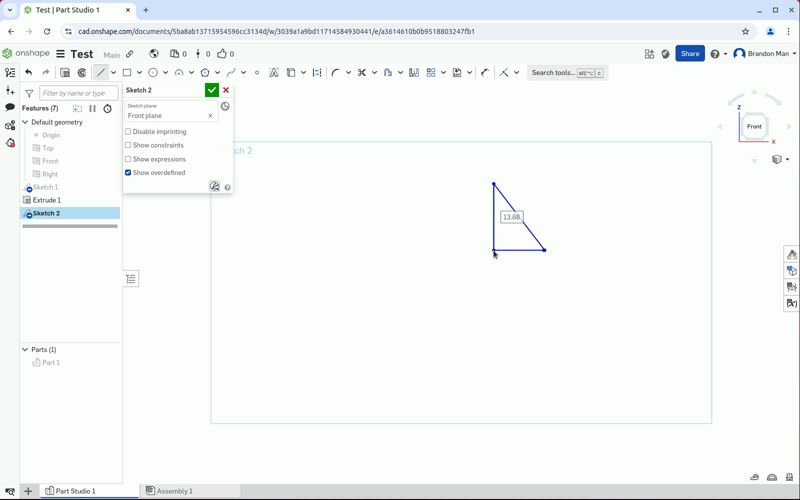
mouse_move(501, 220)
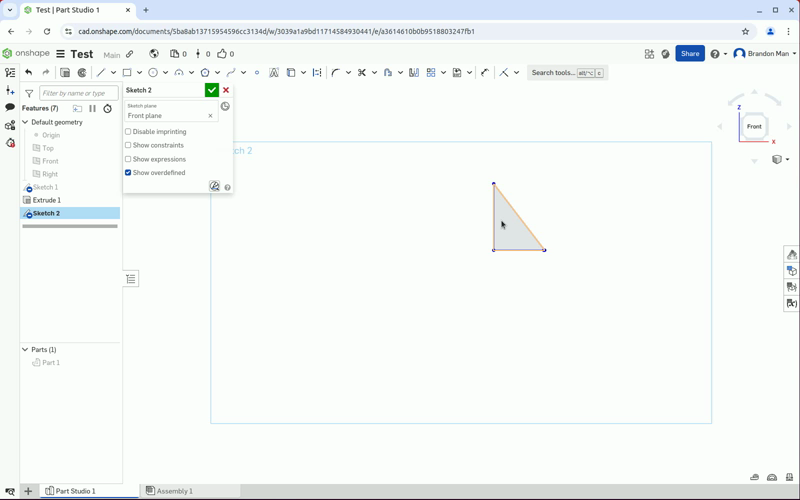
scroll(6)
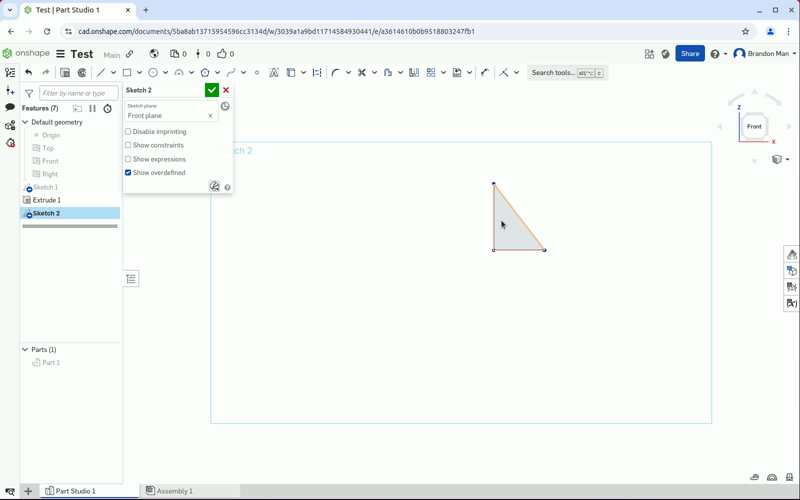
scroll(6)
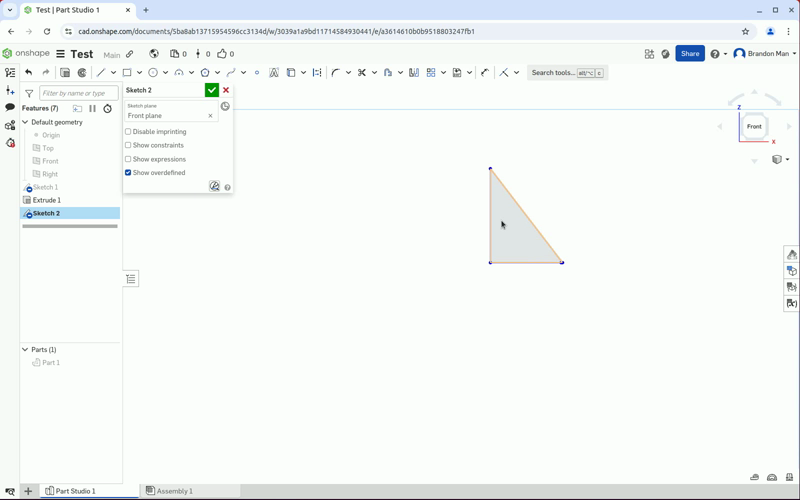
scroll(6)
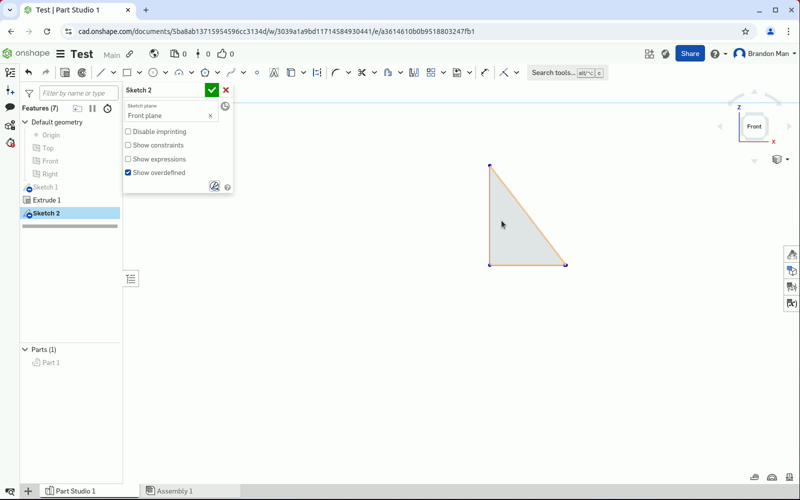
scroll(6)
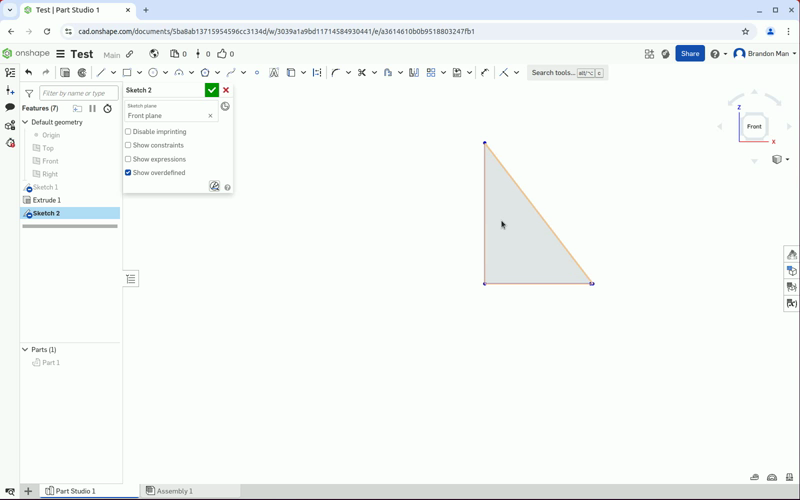
scroll(6)
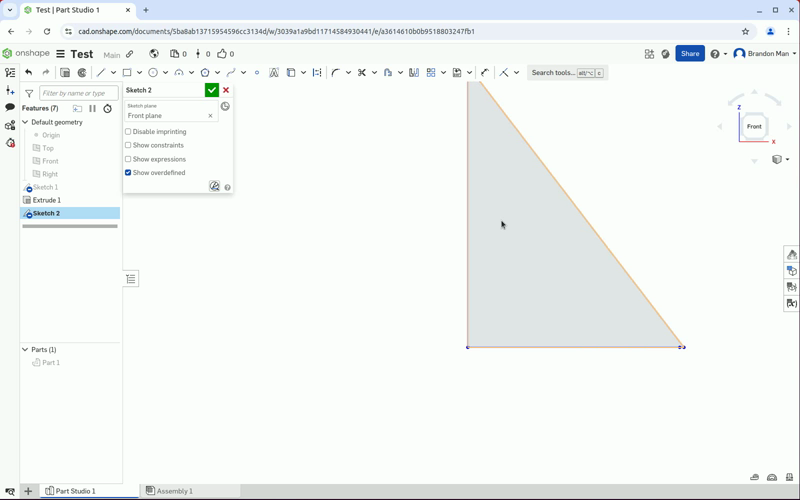
scroll(6)
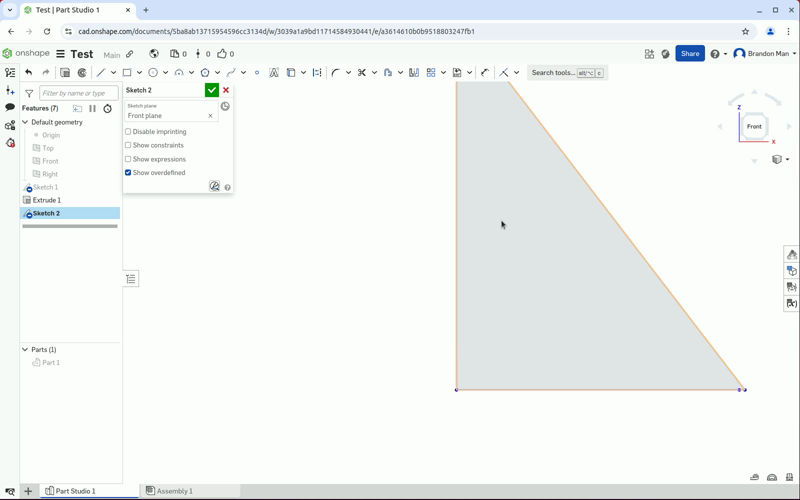
scroll(6)
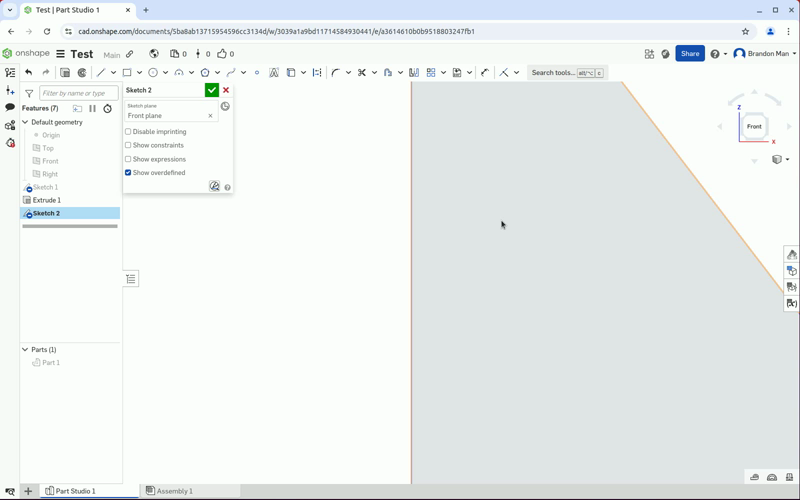
click(501, 220)
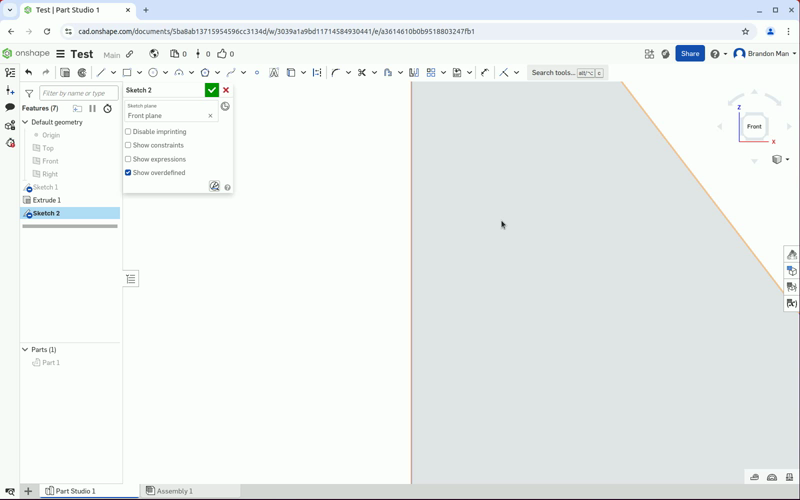
scroll(-6)
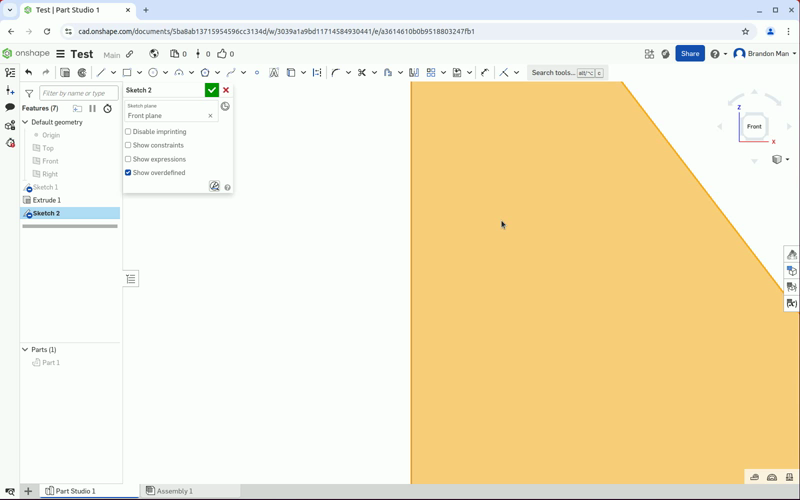
scroll(-6)
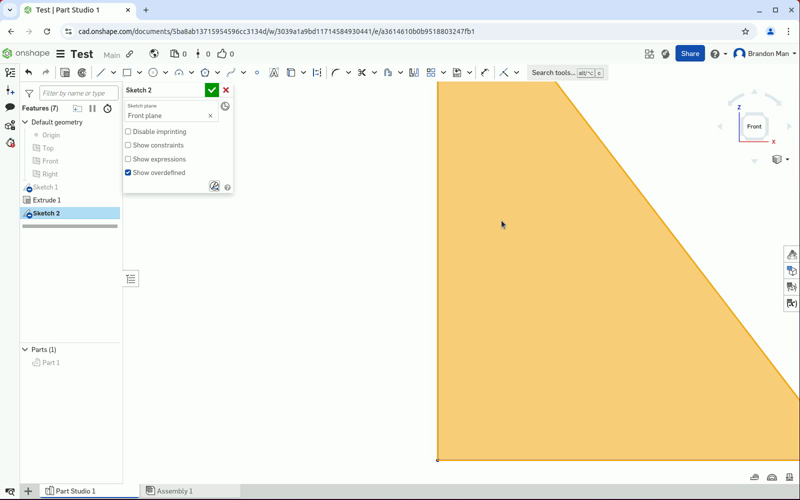
scroll(-6)
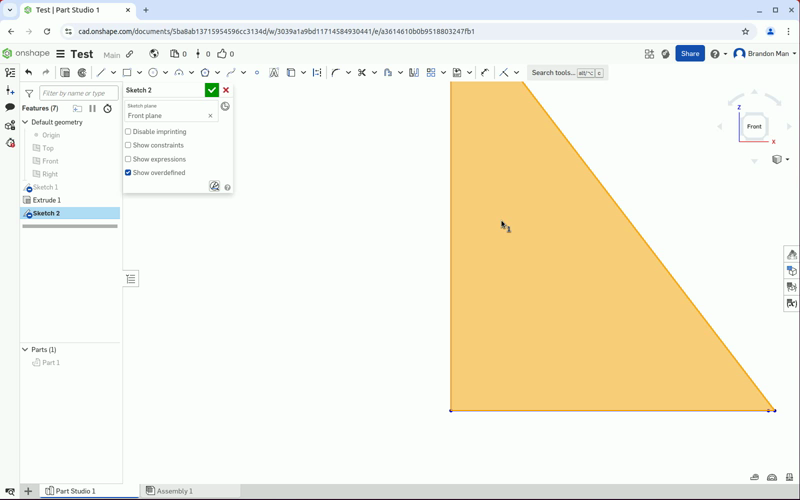
scroll(-6)
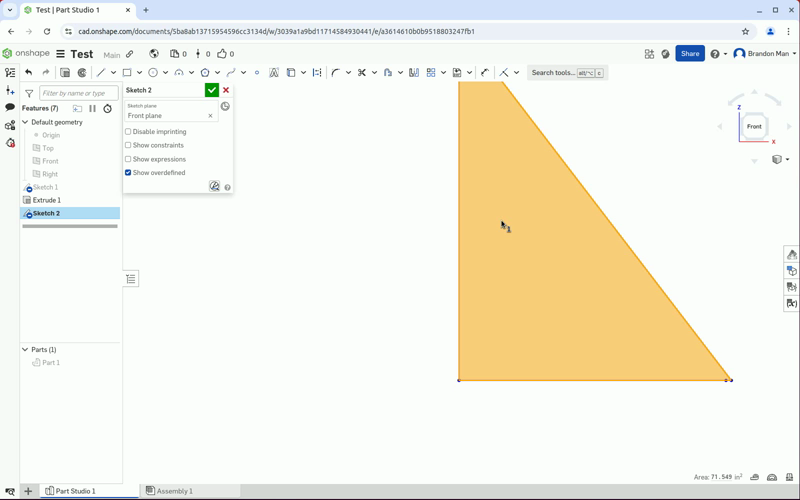
scroll(-6)
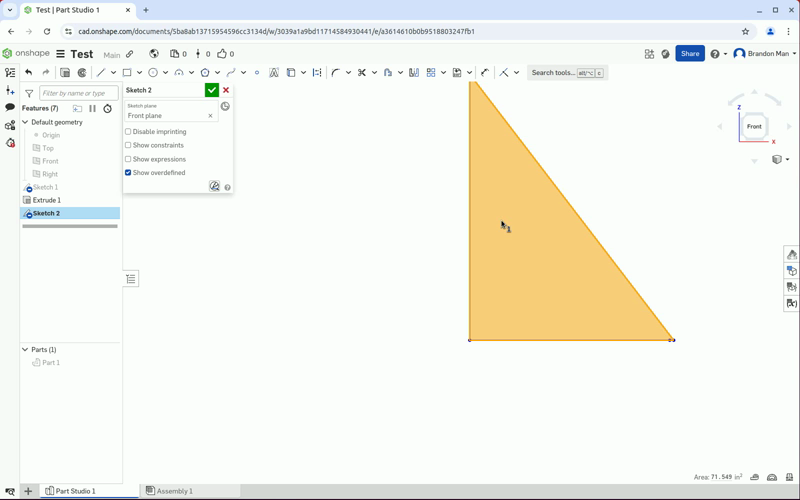
scroll(-6)
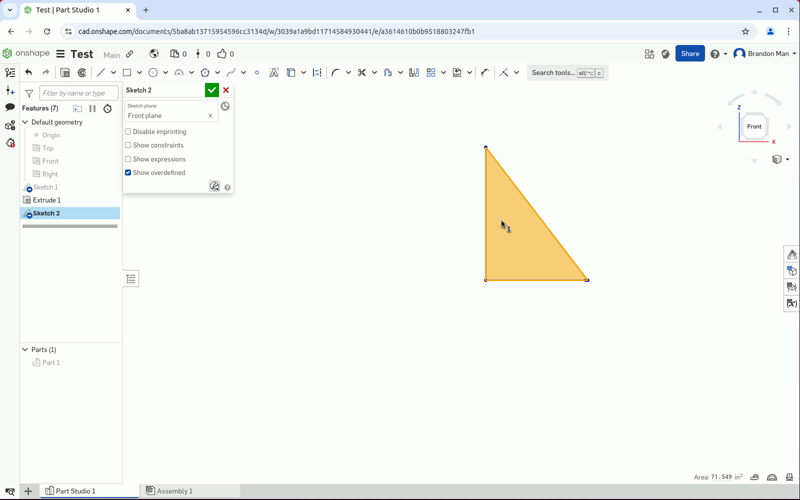
scroll(-6)
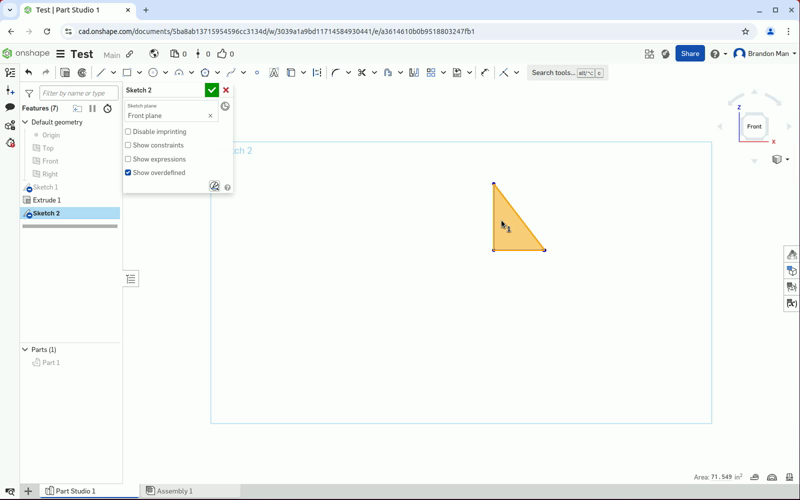
mouse_move(73, 352)
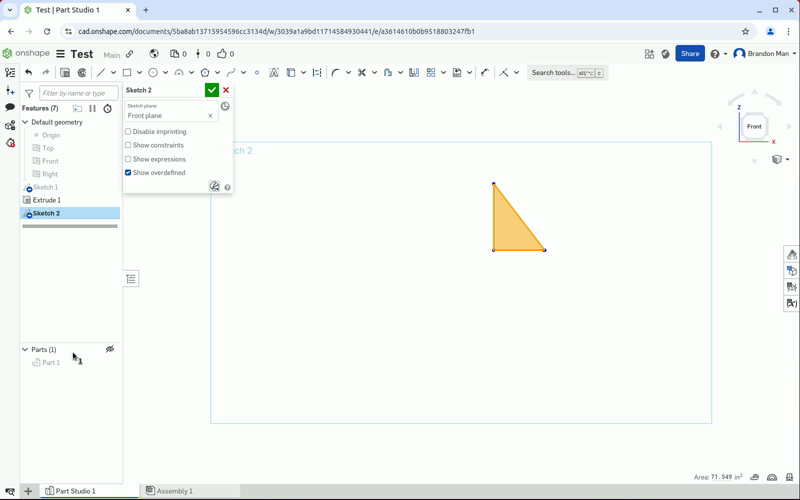
key(shift+y)
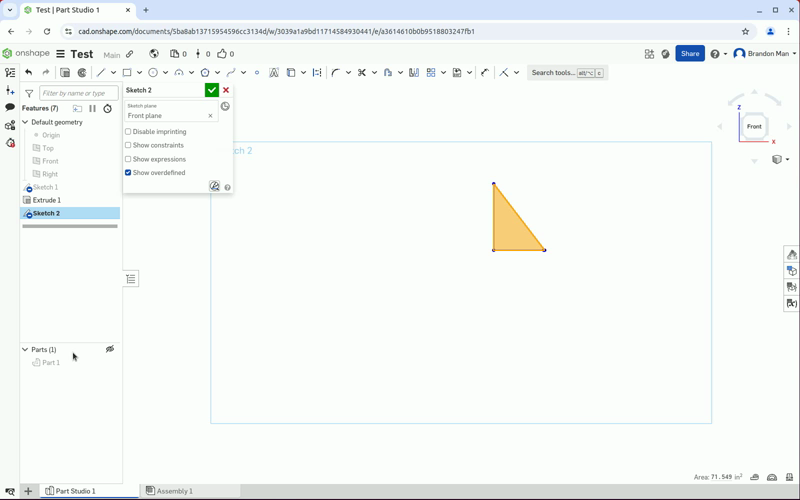
key(shift+e)
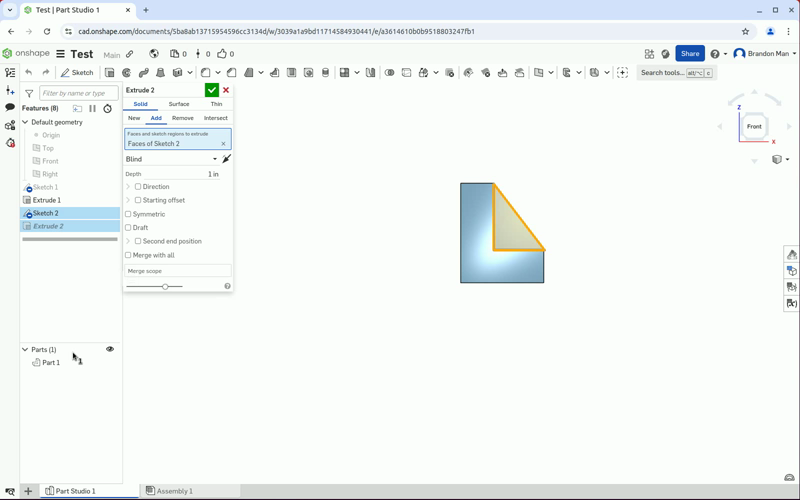
mouse_move(143, 106)
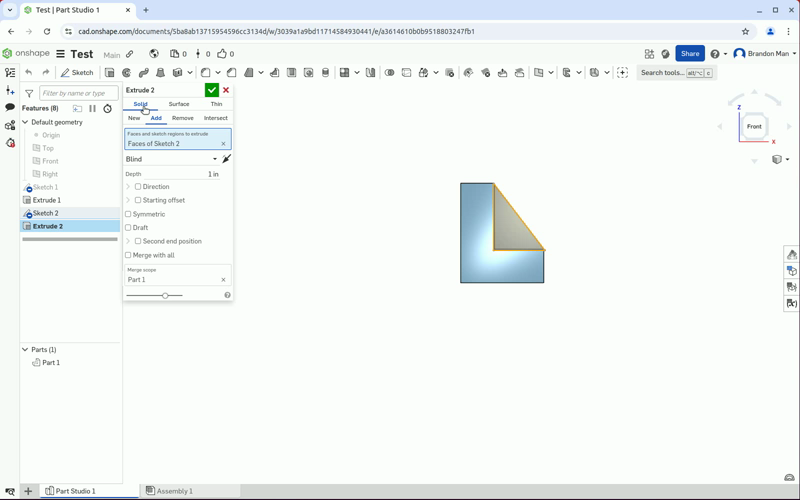
click(143, 106)
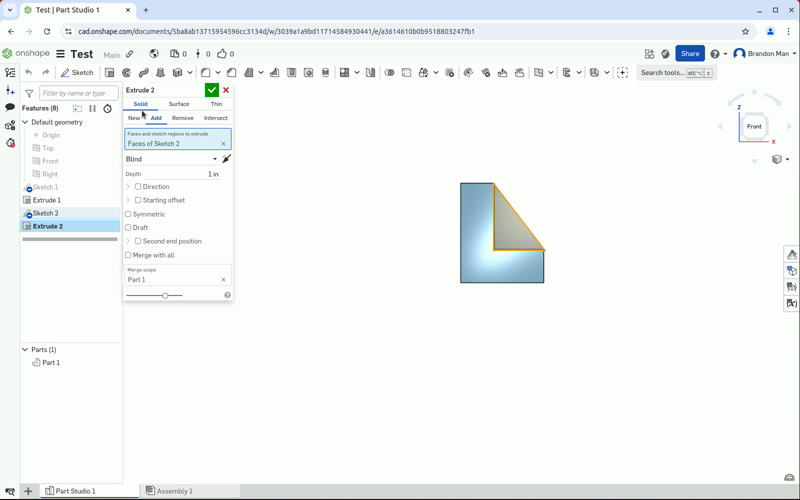
mouse_move(137, 120)
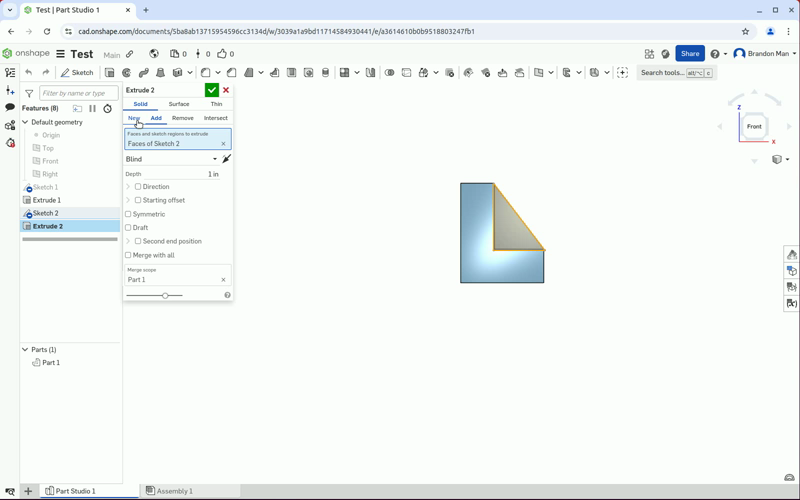
click(137, 120)
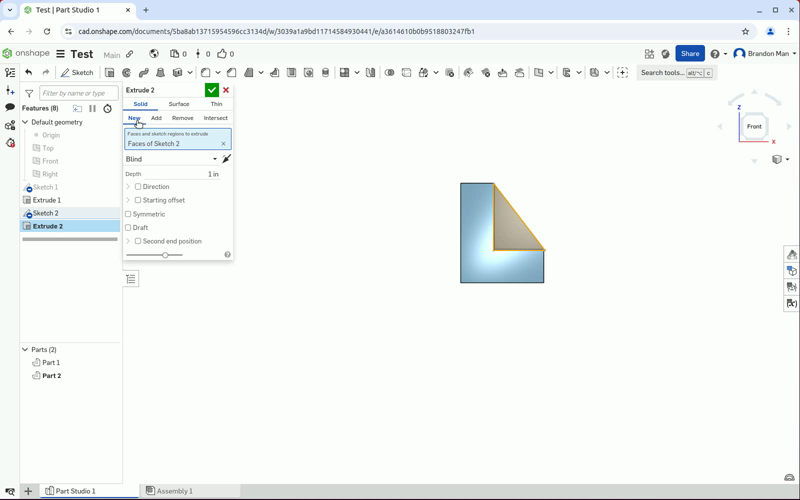
key(tab, 4)
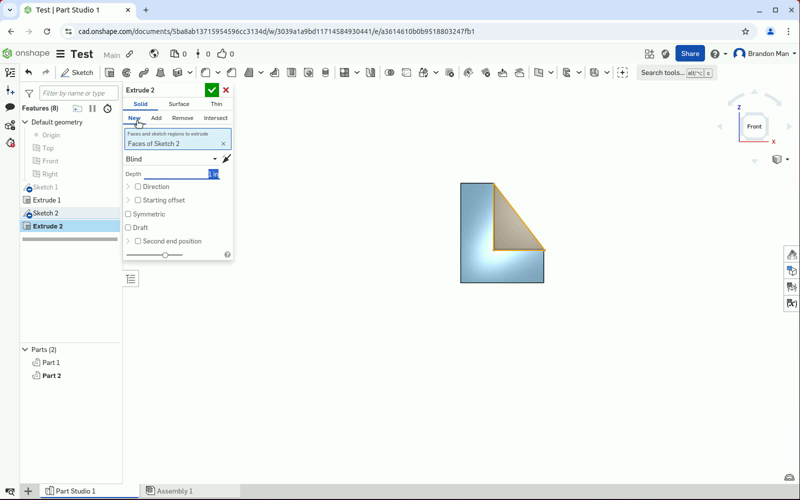
text(6.74)
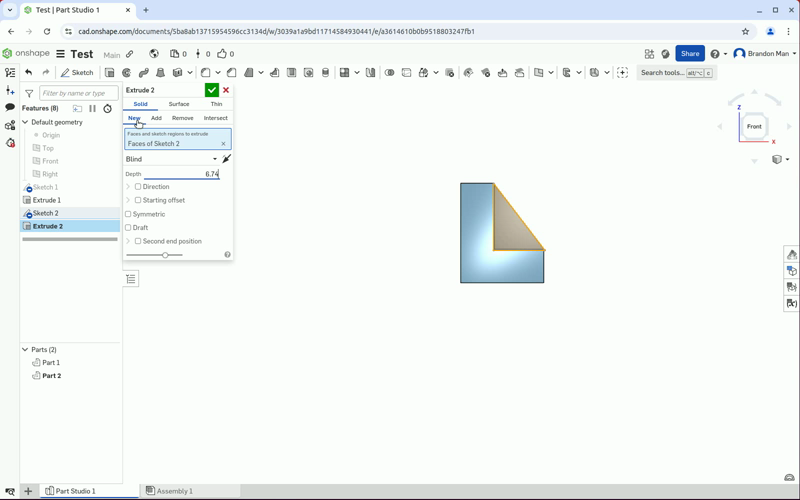
key(enter)
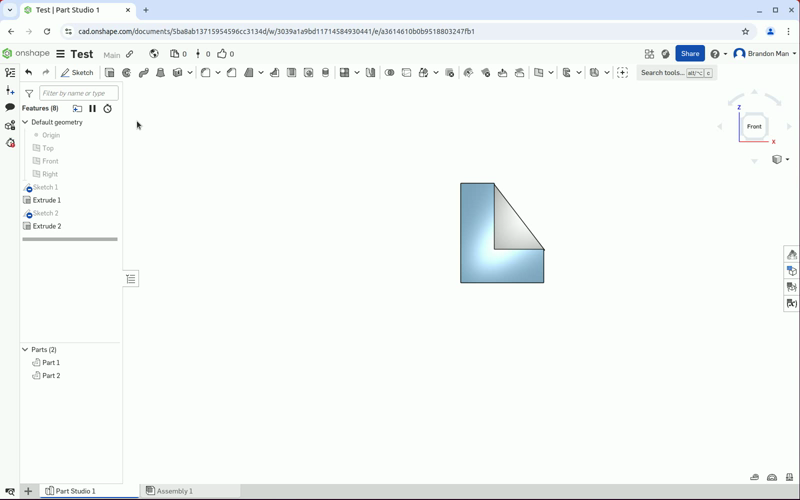
key(shift+h)
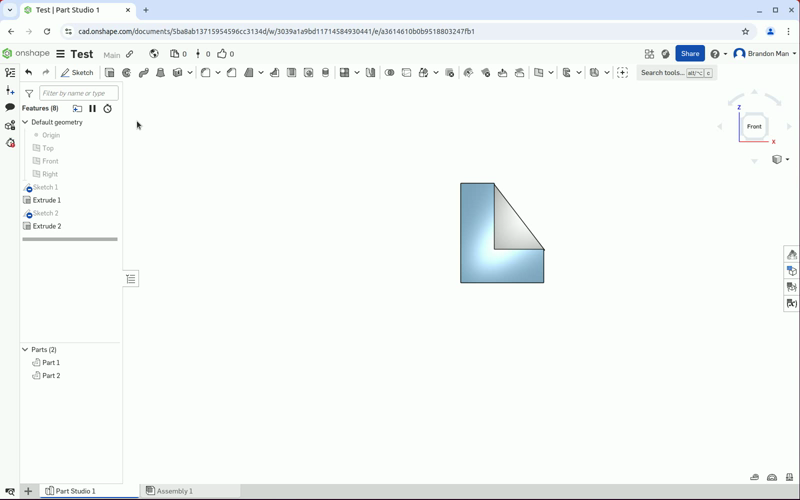
key(shift+h)
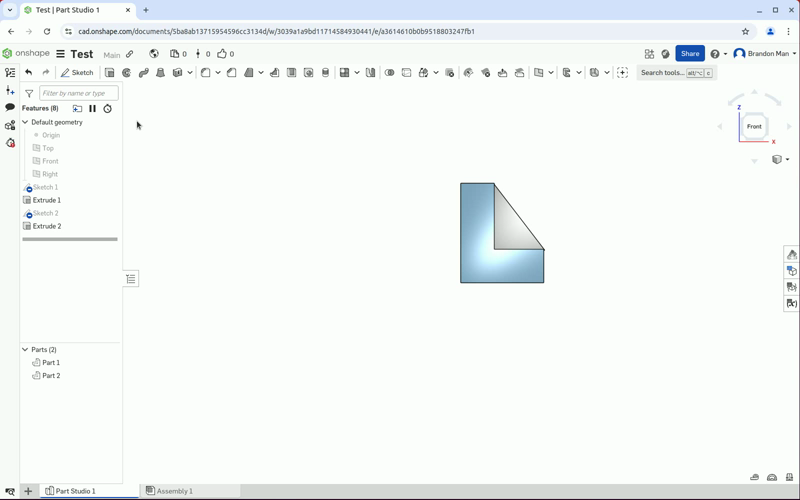
mouse_move(73, 189)
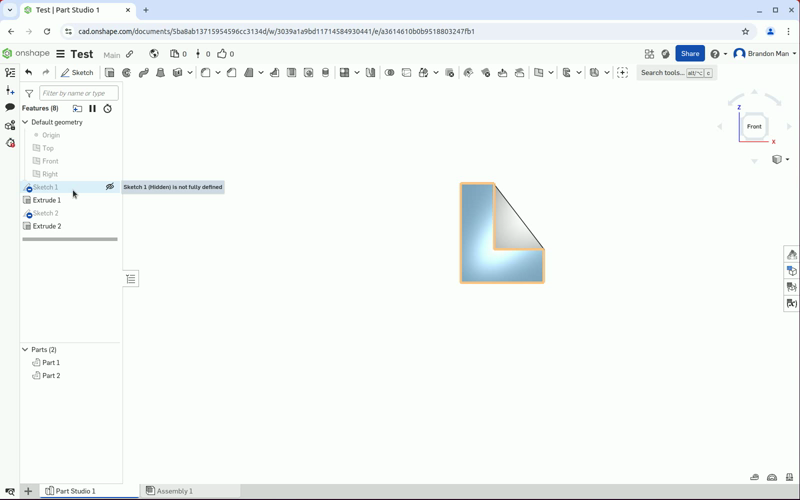
click(73, 189)
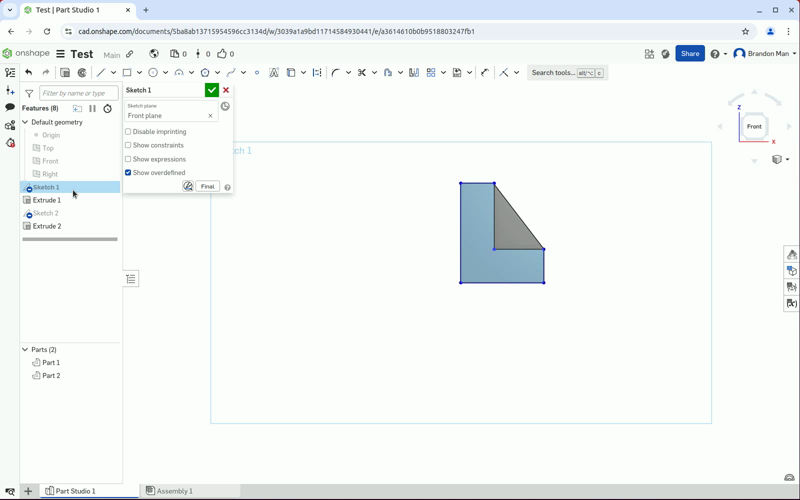
mouse_move(229, 92)
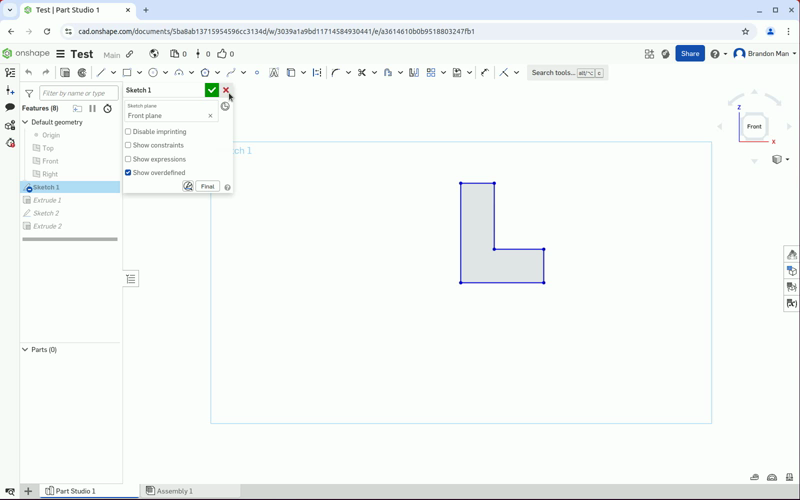
click(229, 92)
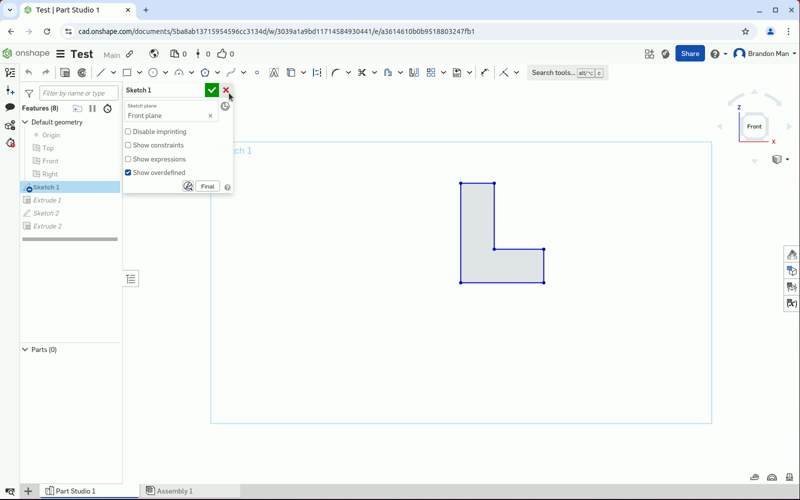
key(shift+s)
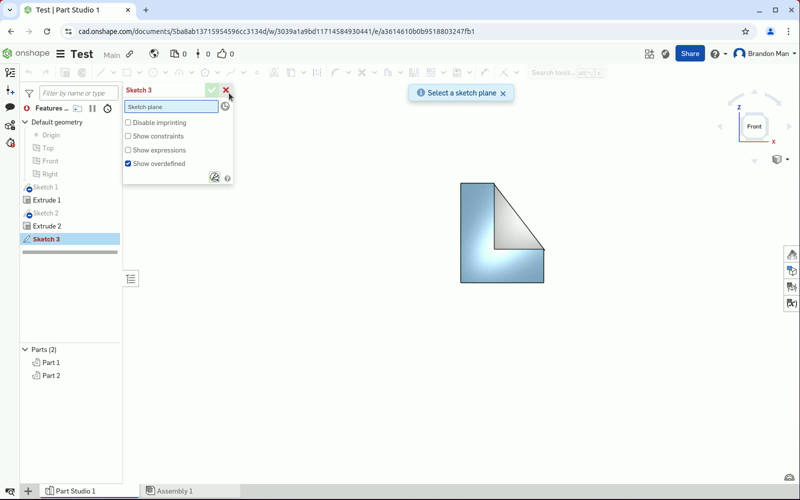
mouse_move(73, 163)
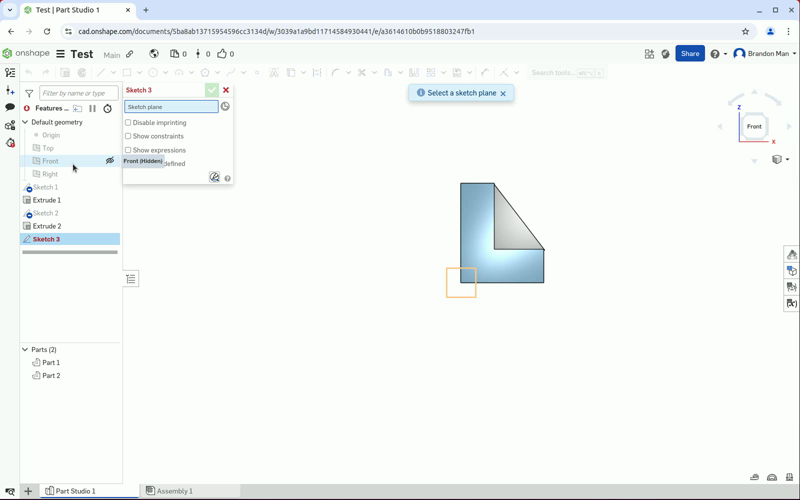
click(73, 163)
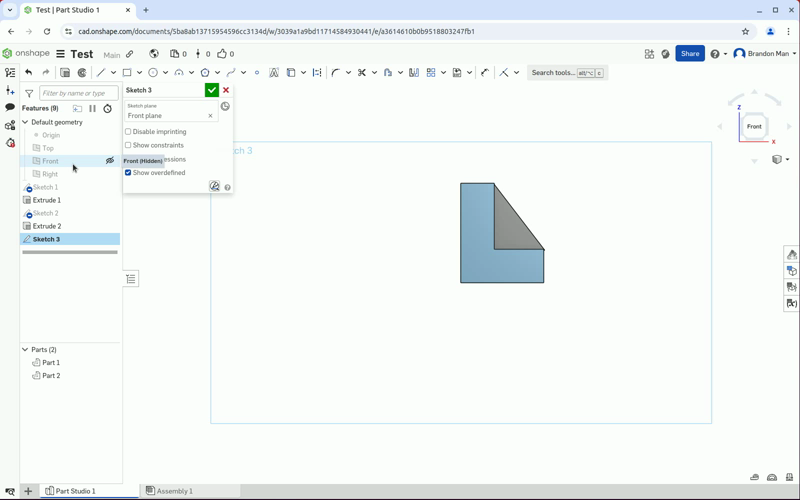
mouse_move(73, 352)
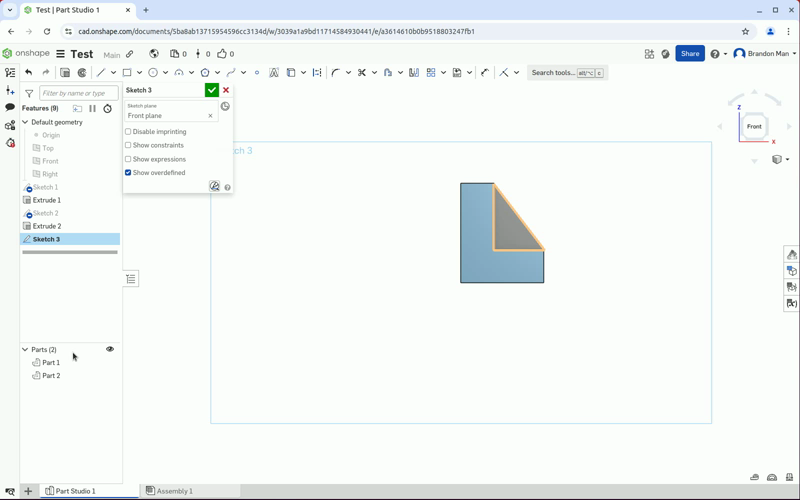
key(y)
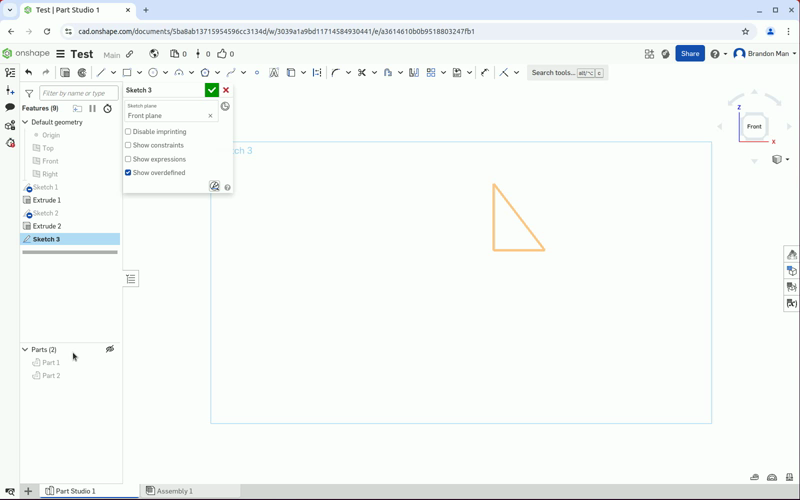
key(l)
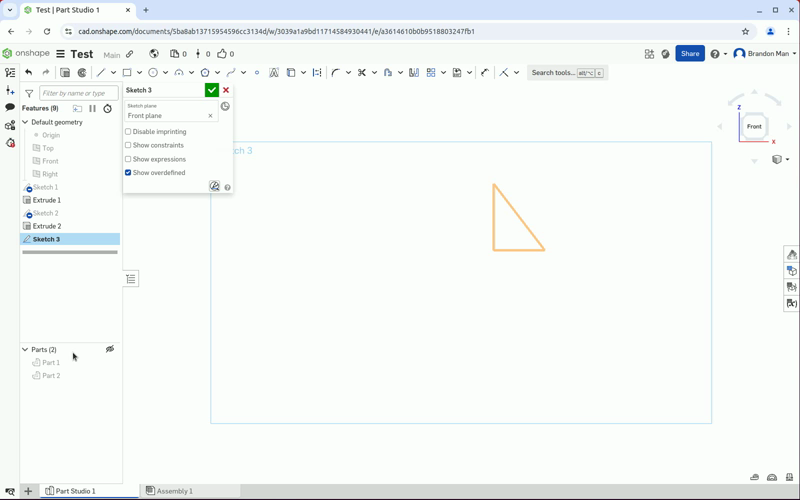
key_down(shift)
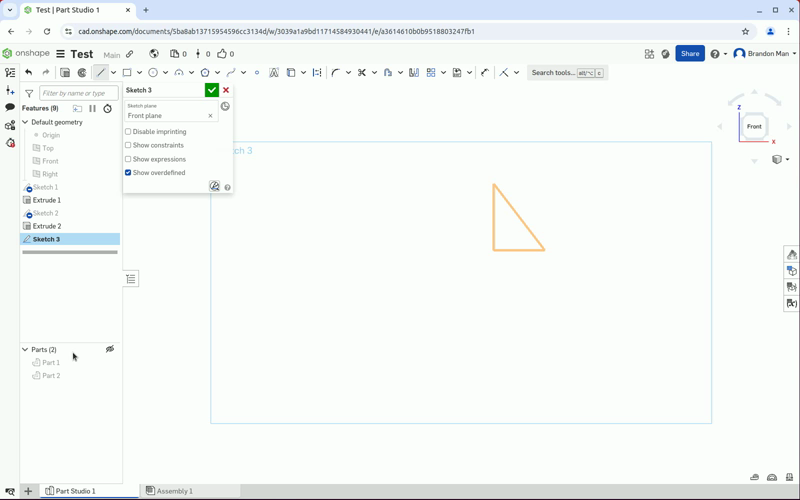
mouse_move(348, 382)
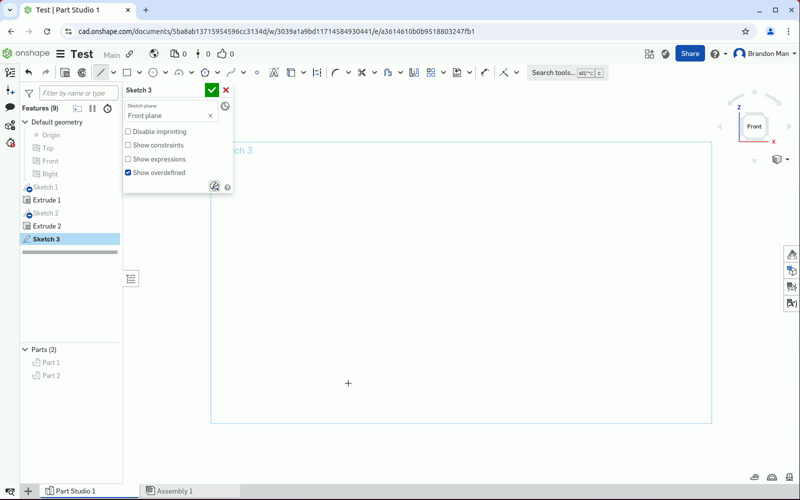
click(348, 382)
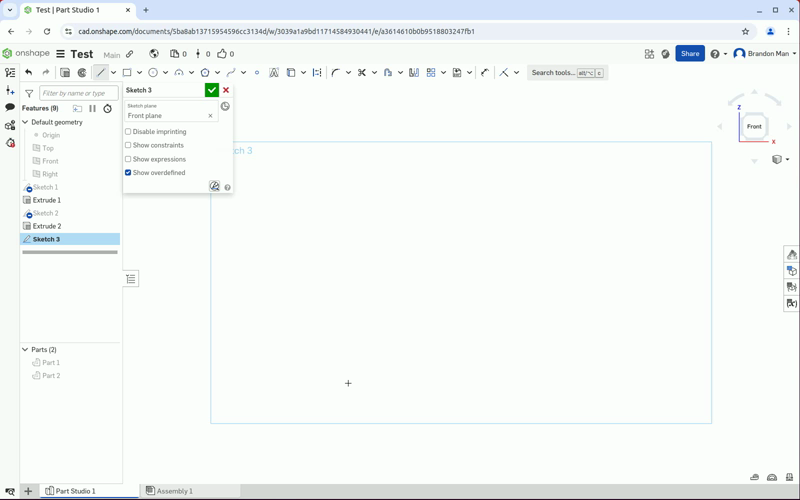
key_up(shift)
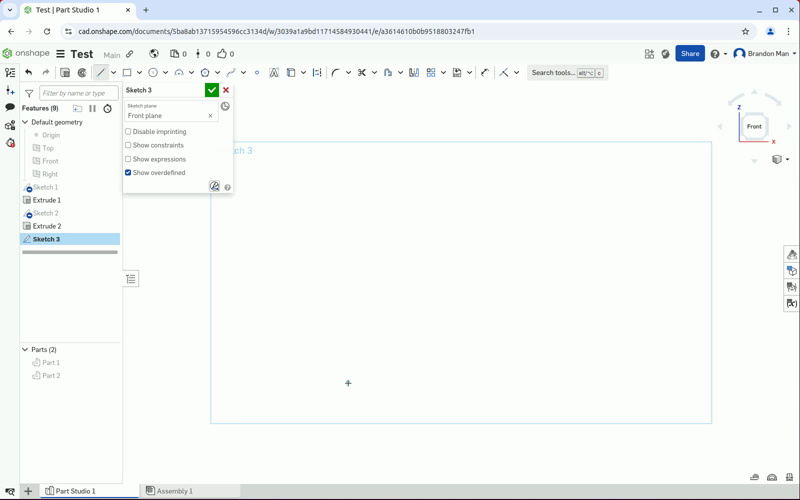
key_down(shift)
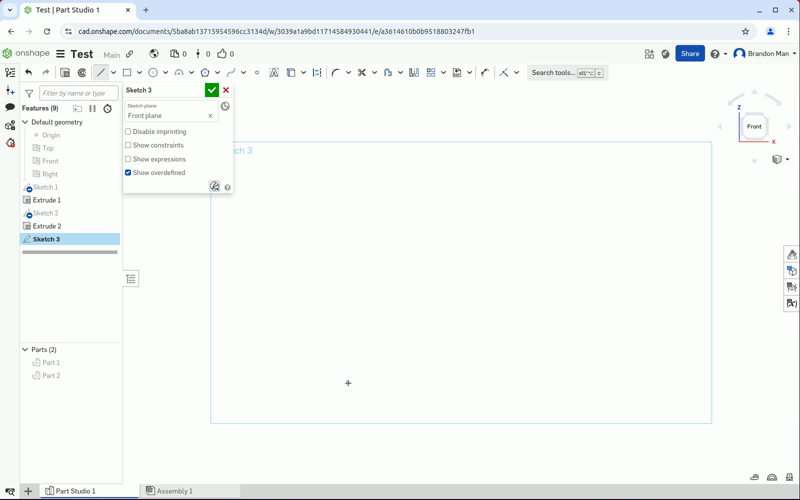
mouse_move(431, 382)
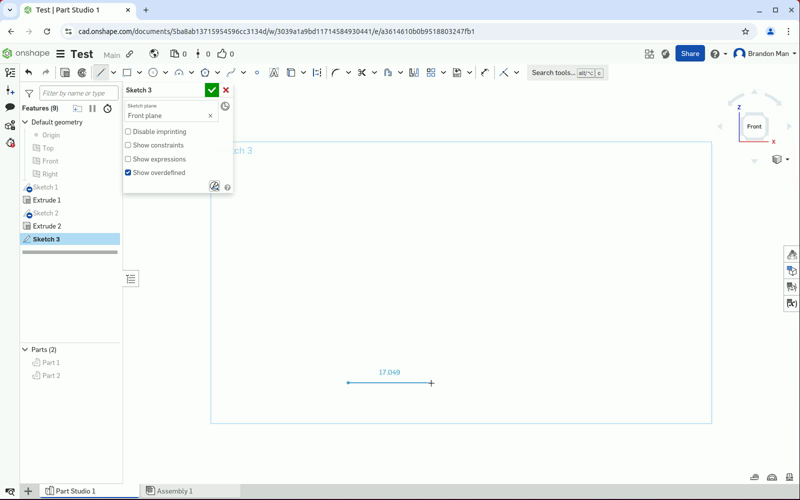
click(431, 382)
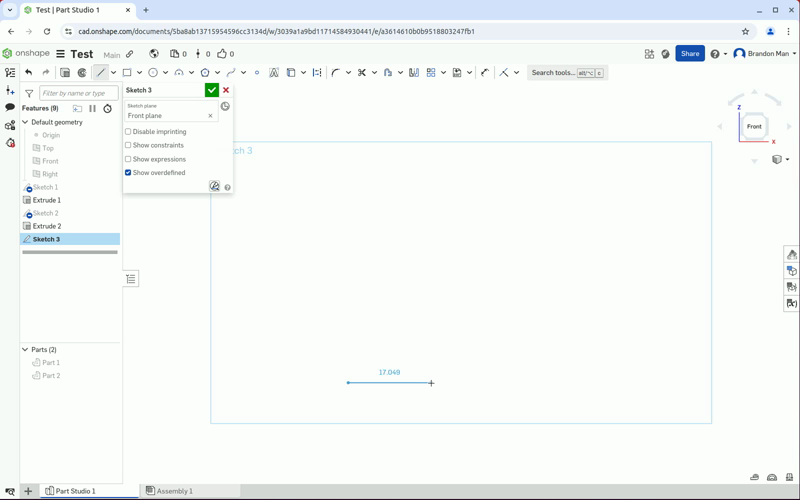
key_up(shift)
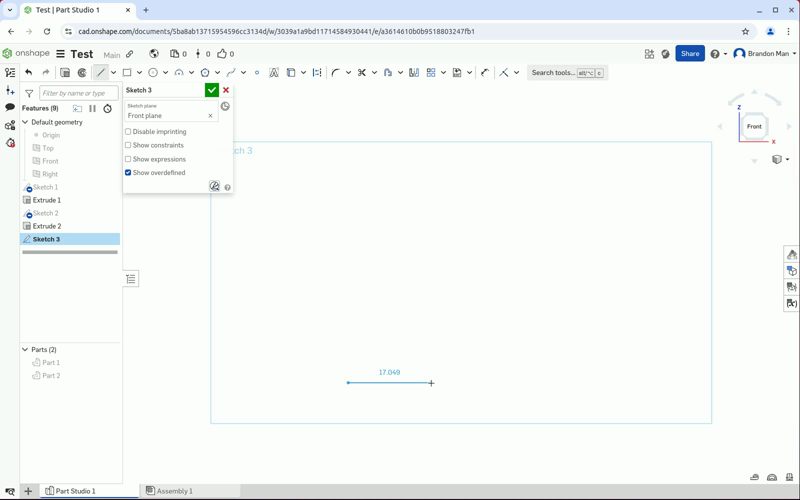
key_down(shift)
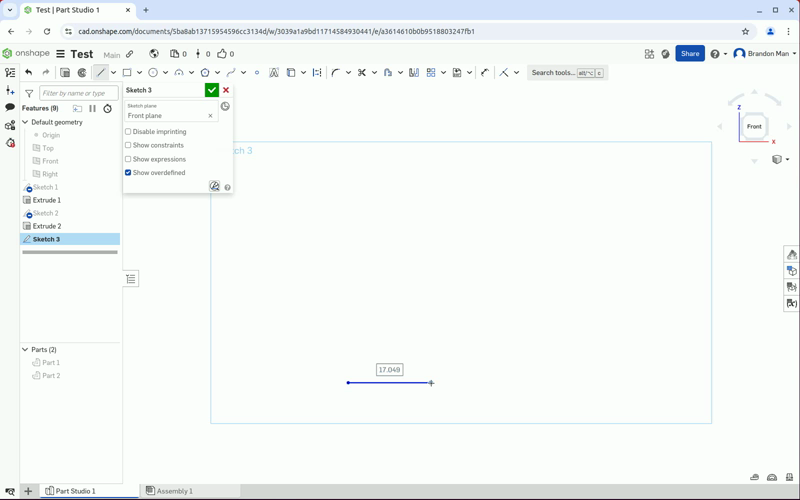
mouse_move(461, 382)
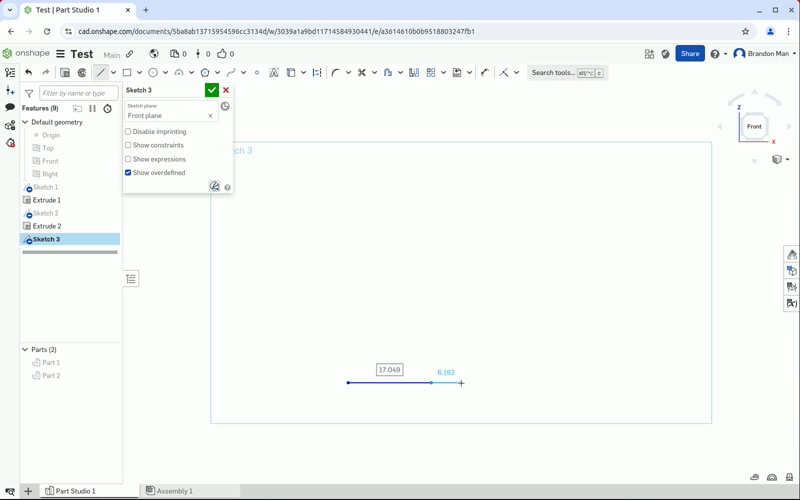
mouse_move(431, 348)
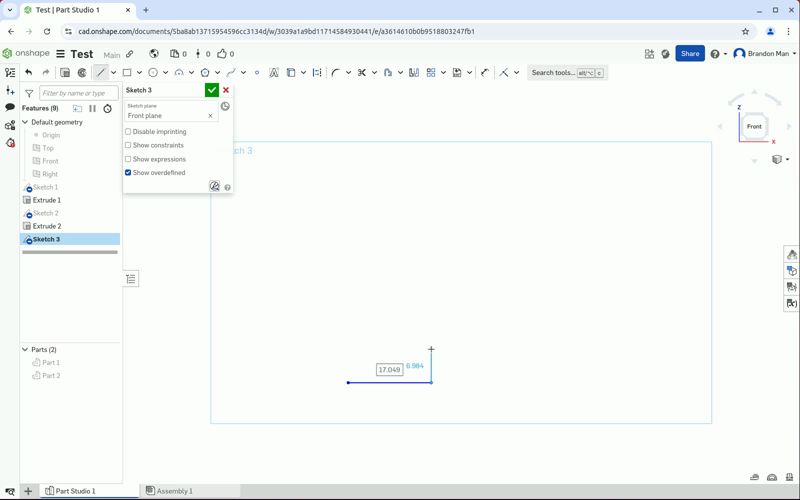
click(431, 348)
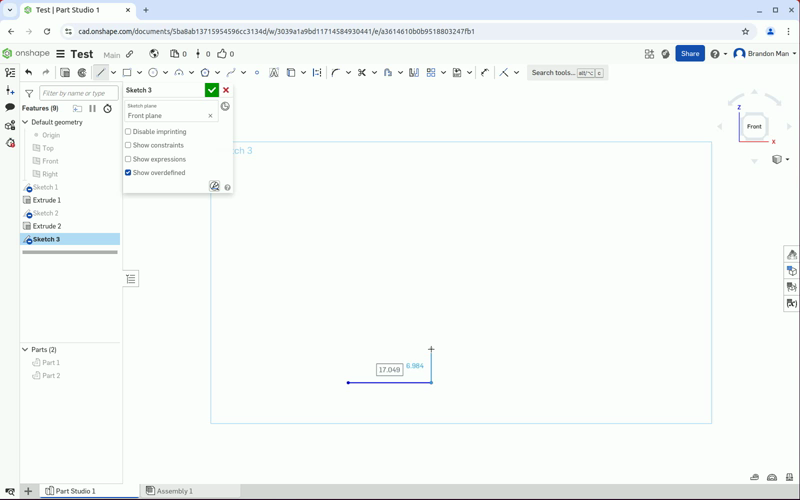
key_up(shift)
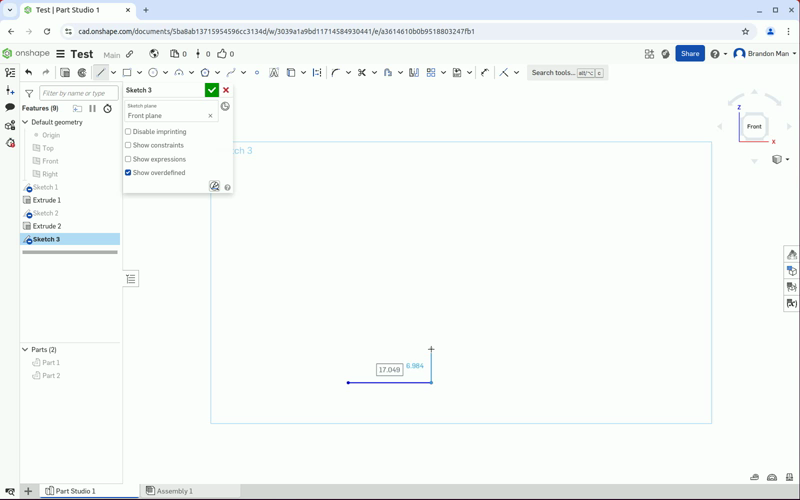
key_down(shift)
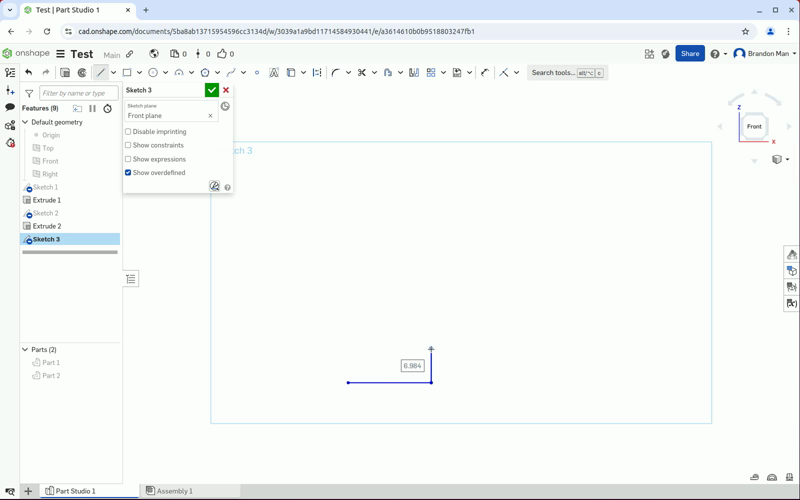
mouse_move(461, 348)
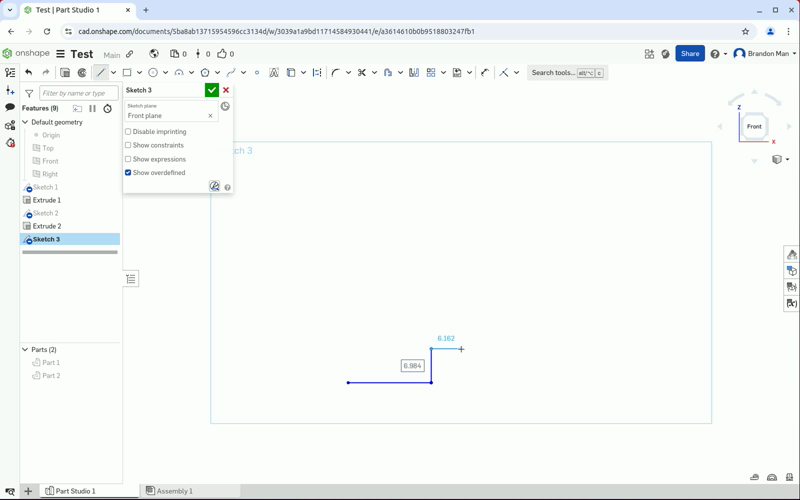
mouse_move(381, 348)
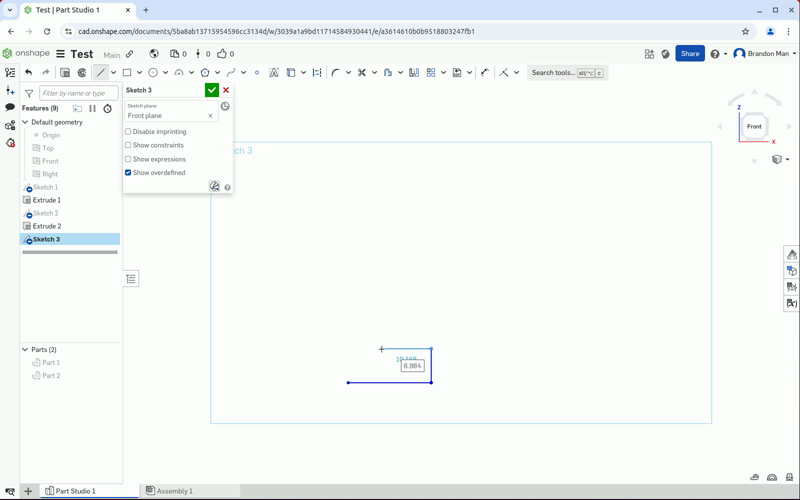
click(381, 348)
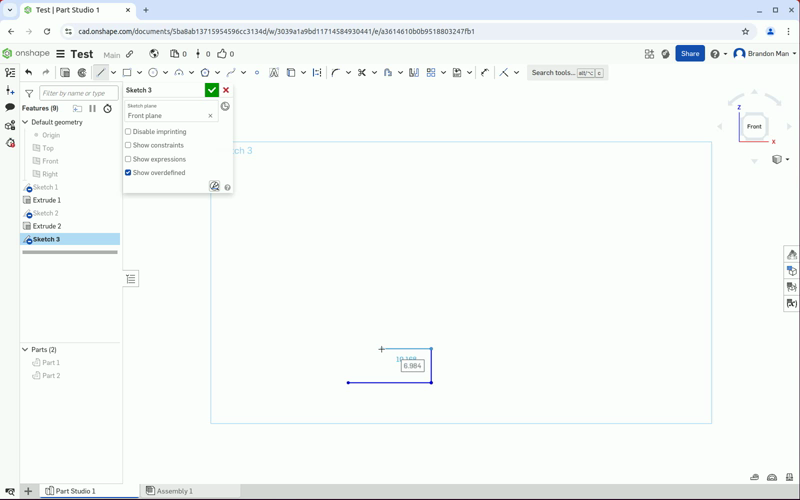
key_up(shift)
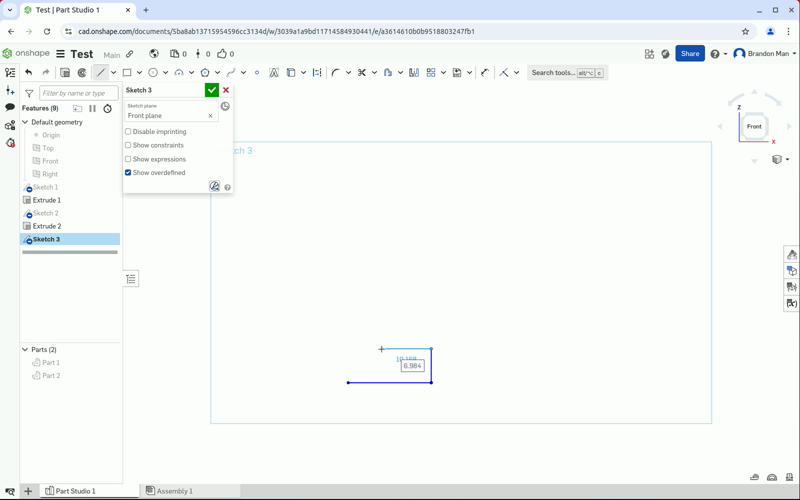
key_down(shift)
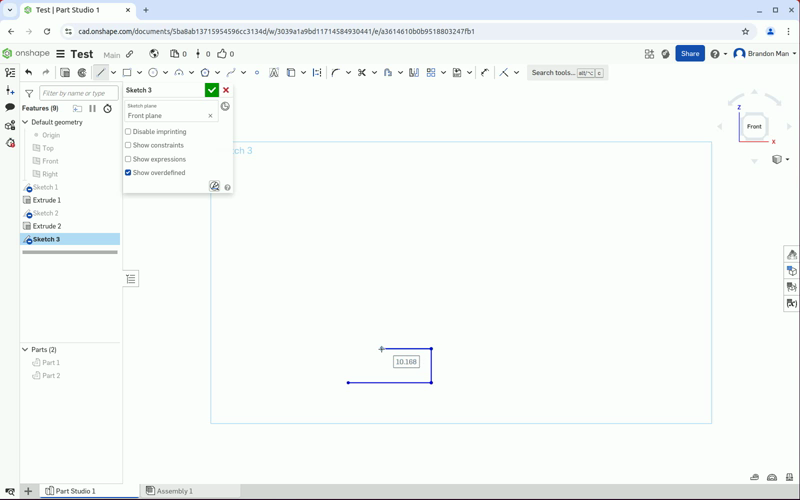
mouse_move(381, 282)
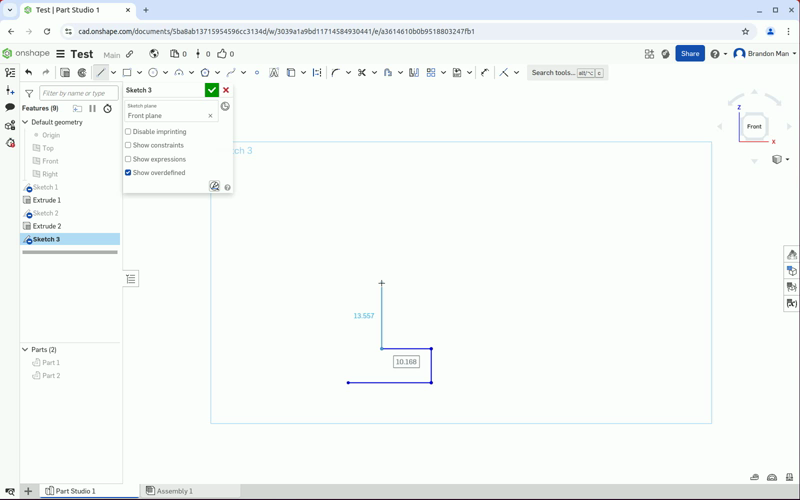
click(381, 282)
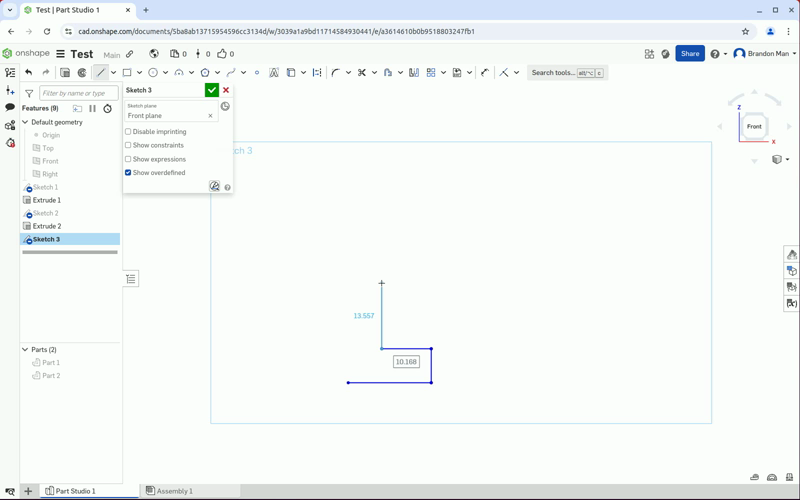
key_up(shift)
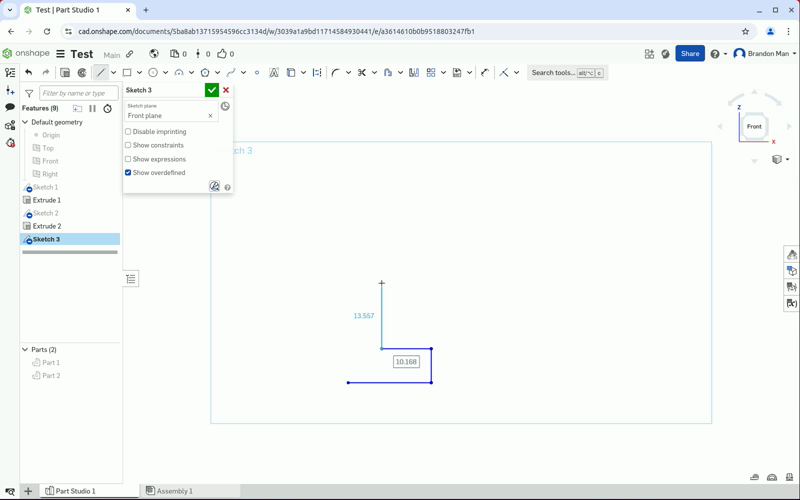
key_down(shift)
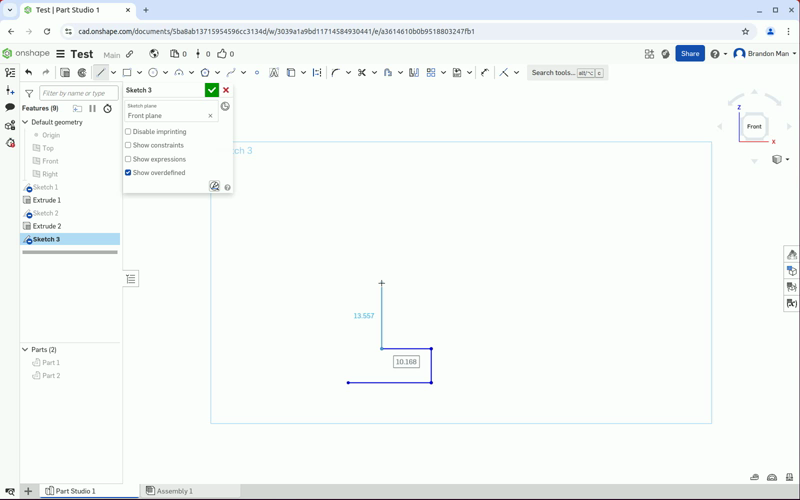
mouse_move(411, 282)
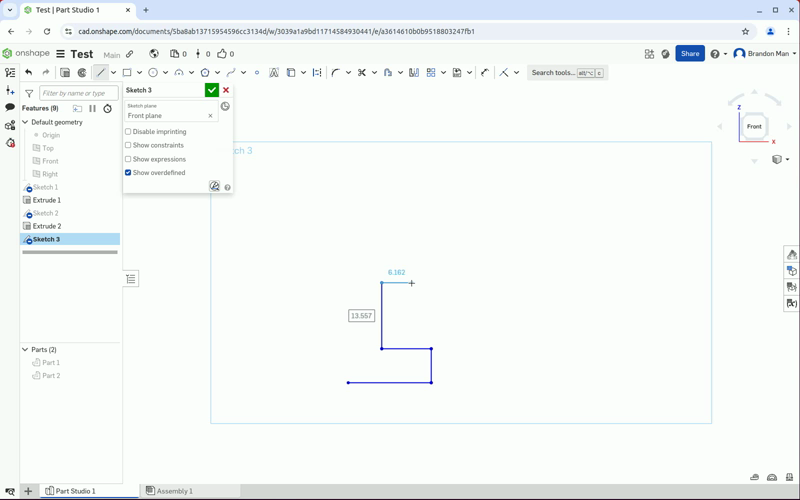
mouse_move(348, 282)
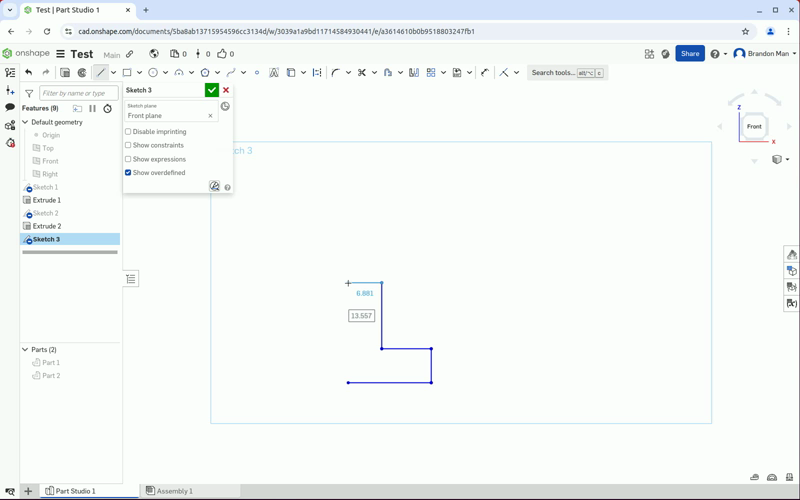
click(348, 282)
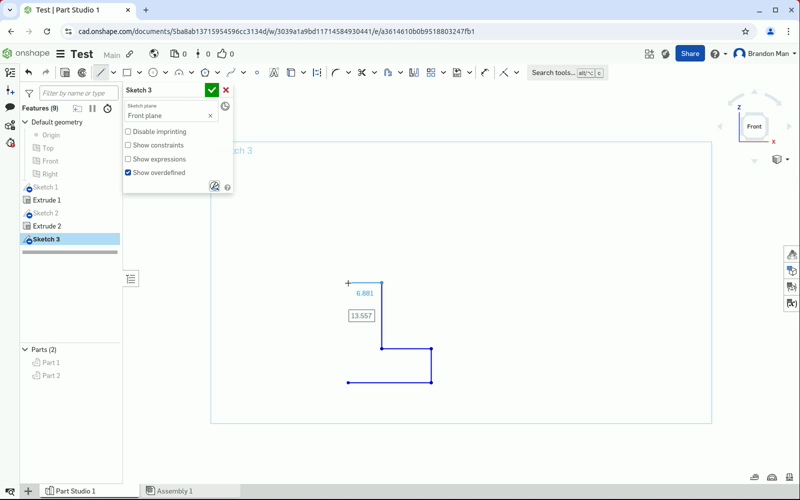
key_up(shift)
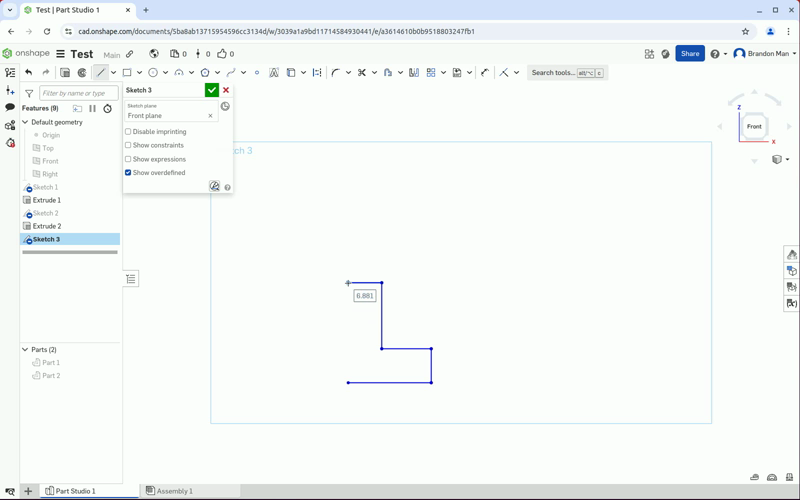
key_down(shift)
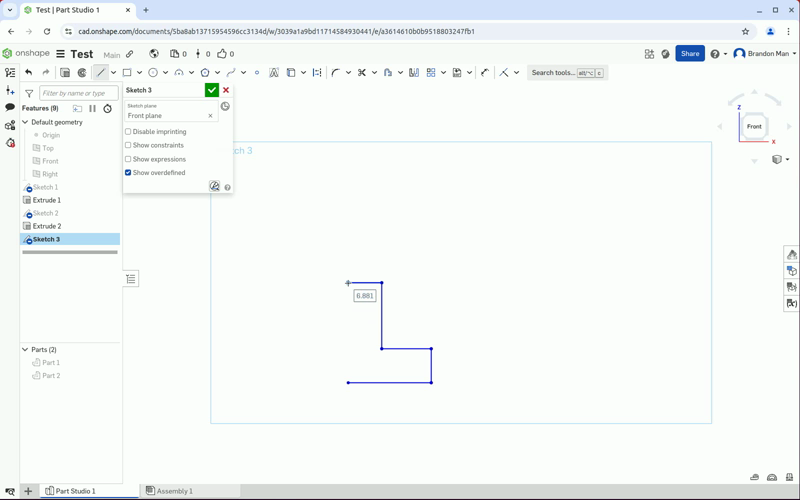
mouse_move(348, 382)
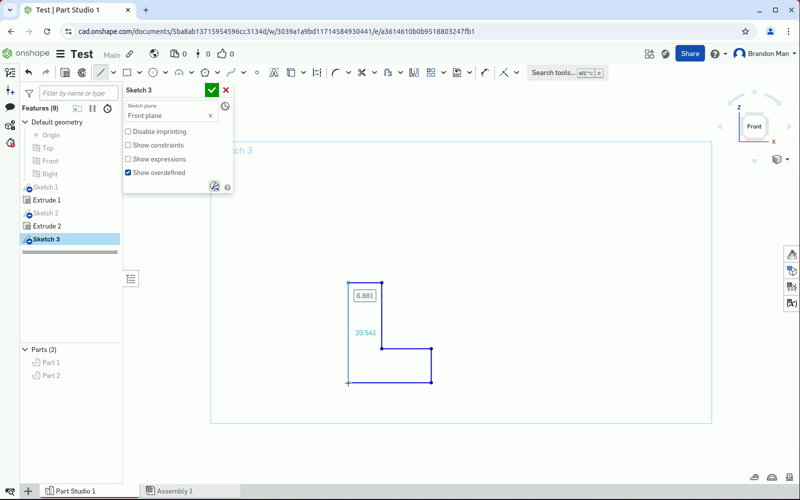
key_up(shift)
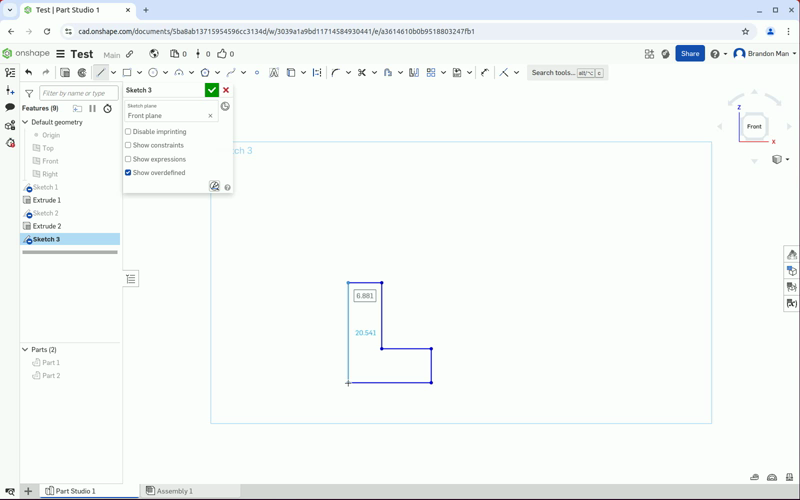
click(348, 382)
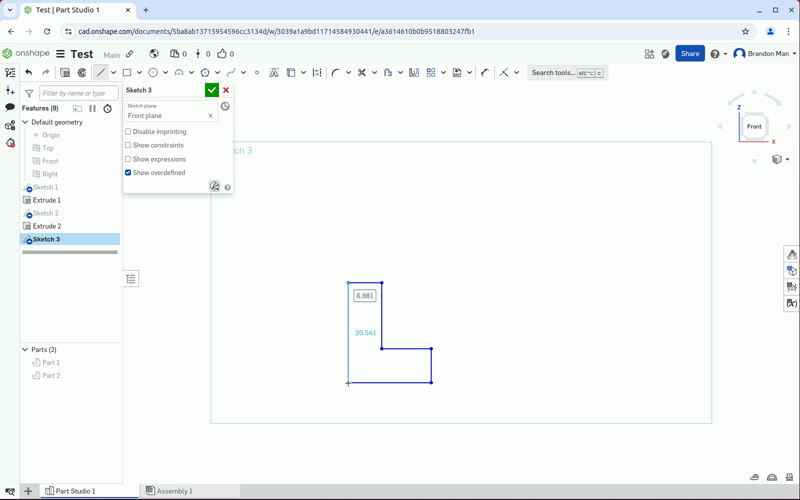
key(esc)
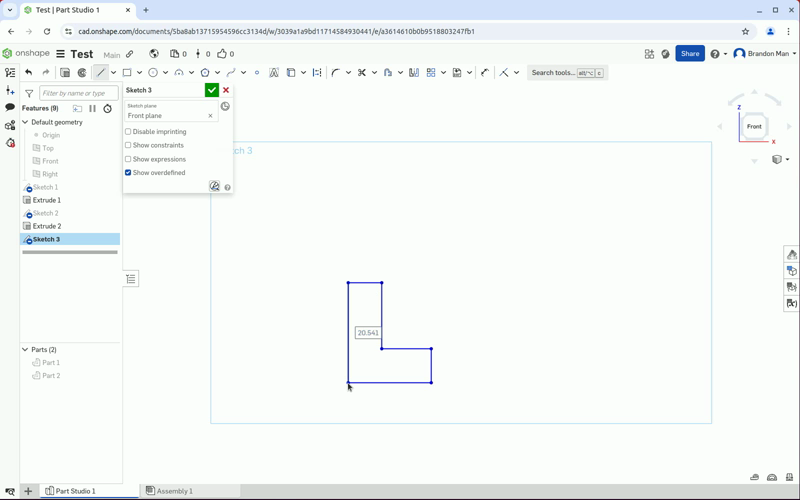
mouse_move(383, 364)
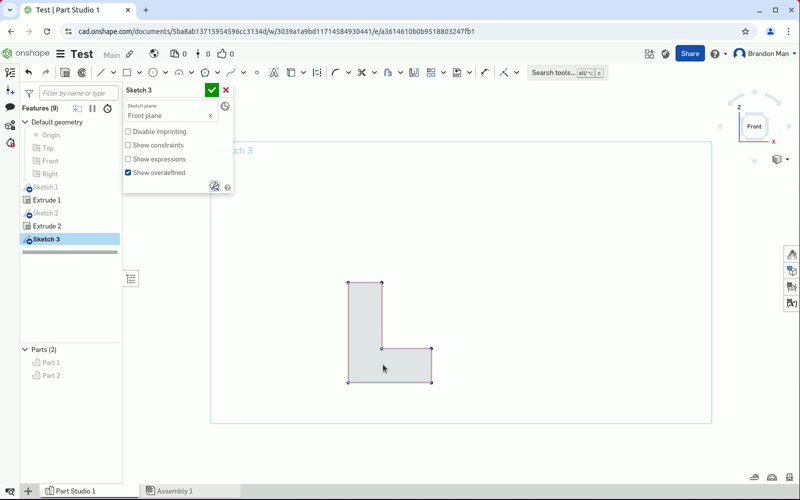
click(383, 364)
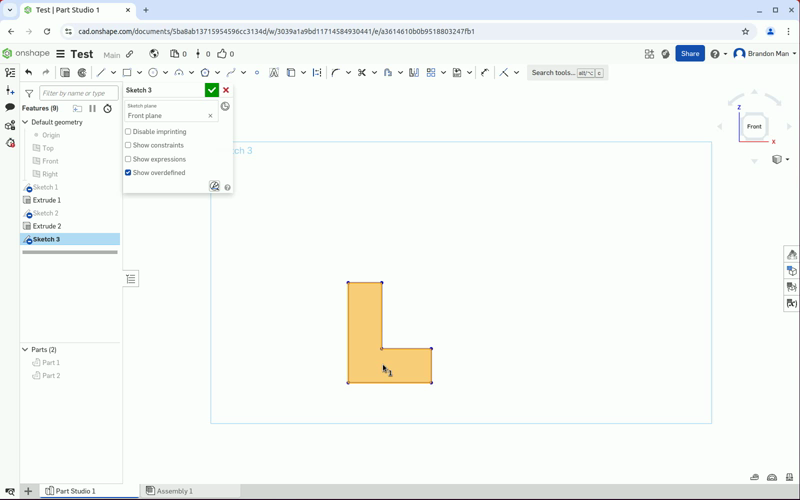
mouse_move(73, 352)
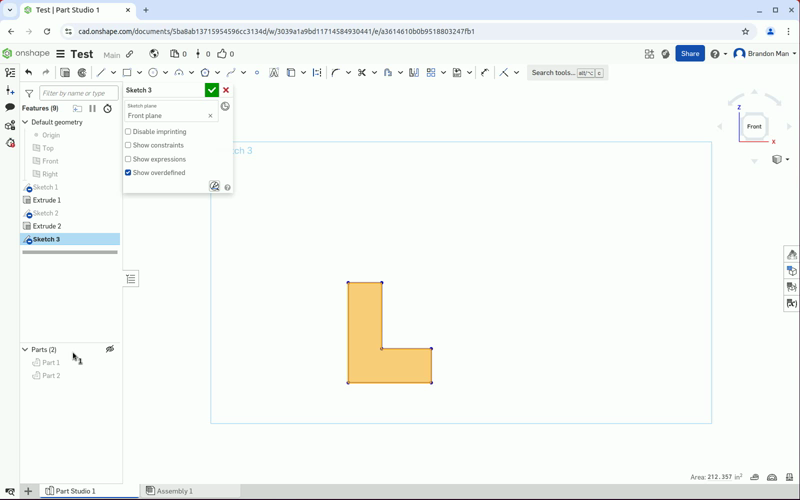
key(shift+y)
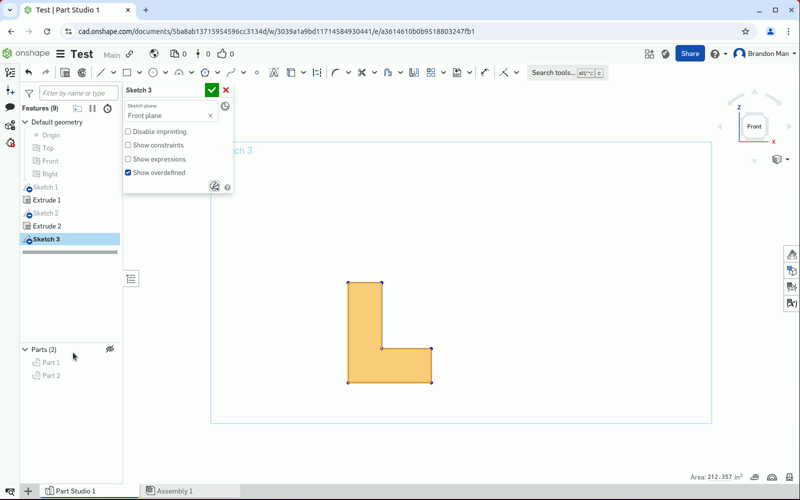
key(shift+e)
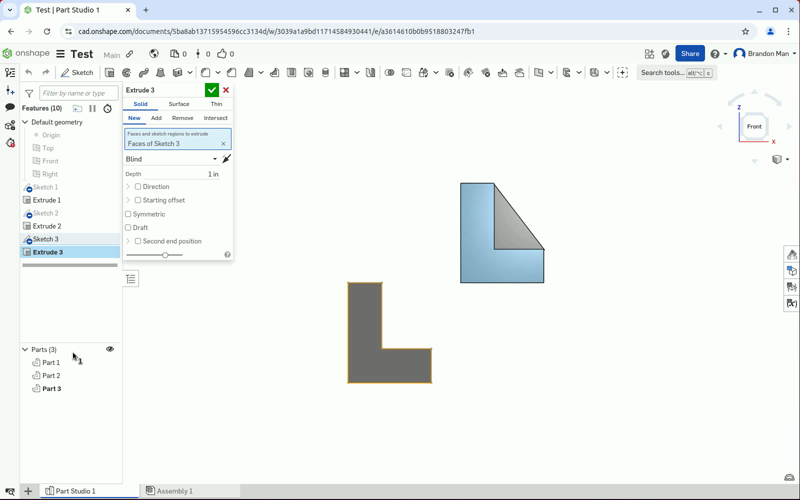
mouse_move(143, 106)
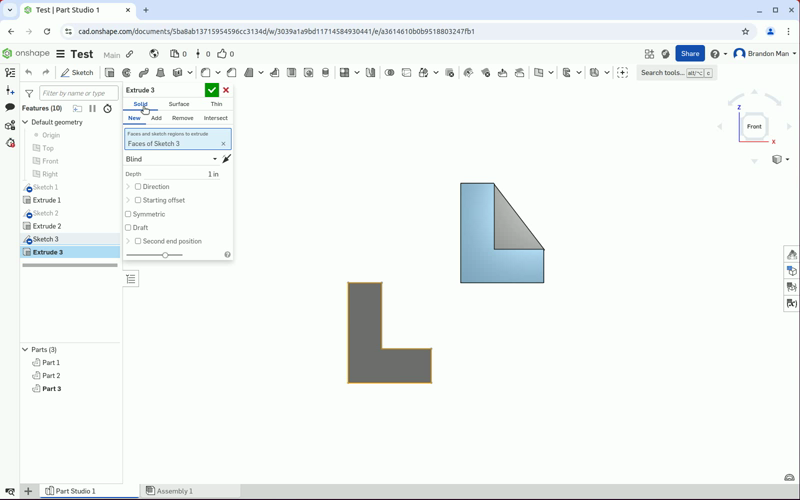
click(143, 106)
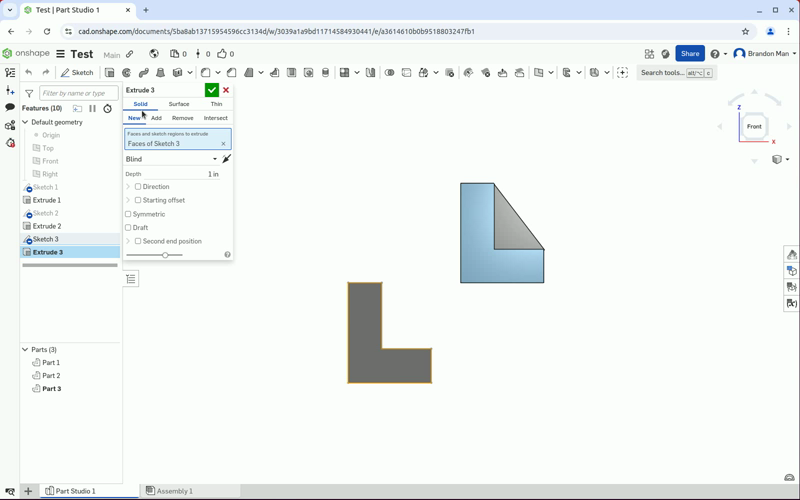
mouse_move(137, 120)
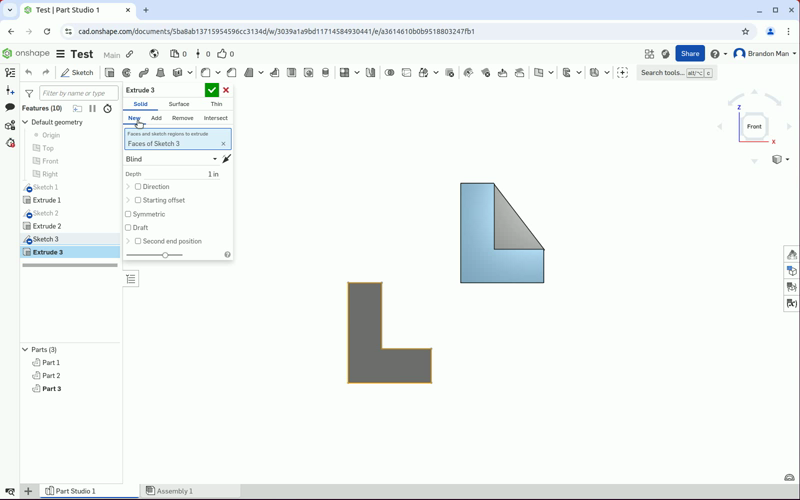
click(137, 120)
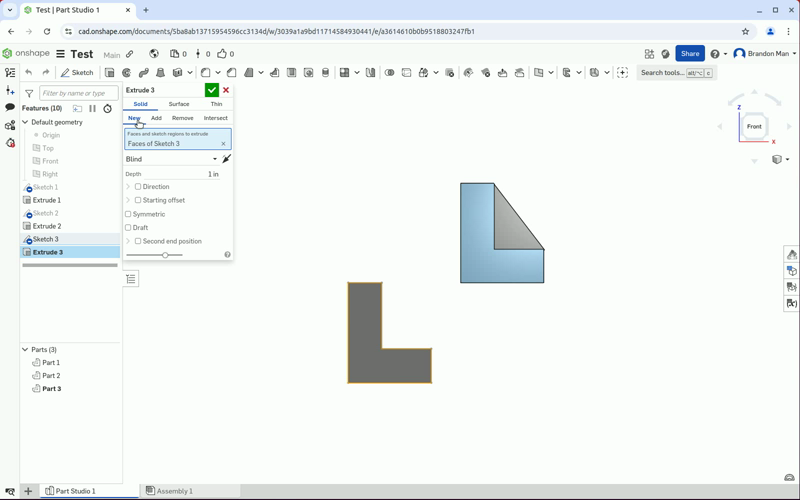
key(tab, 4)
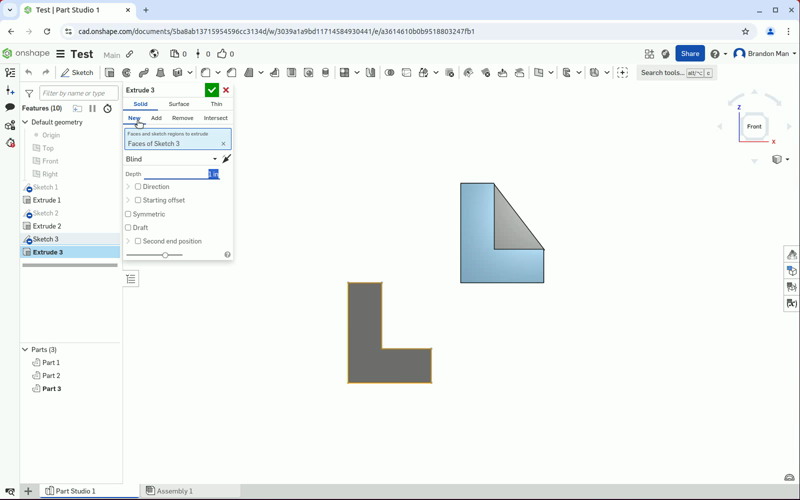
text(17.09)
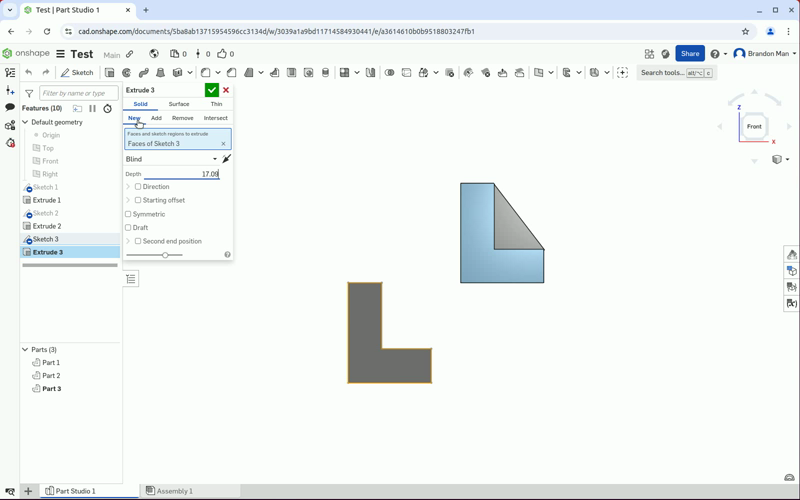
key(enter)
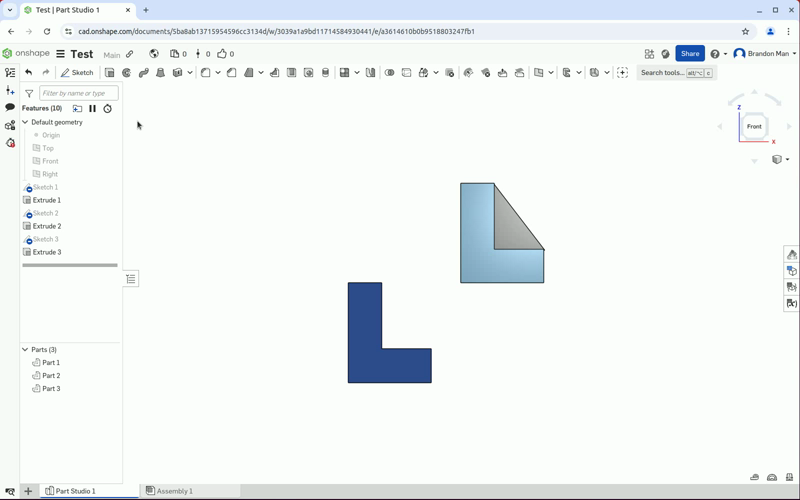
key(shift+h)
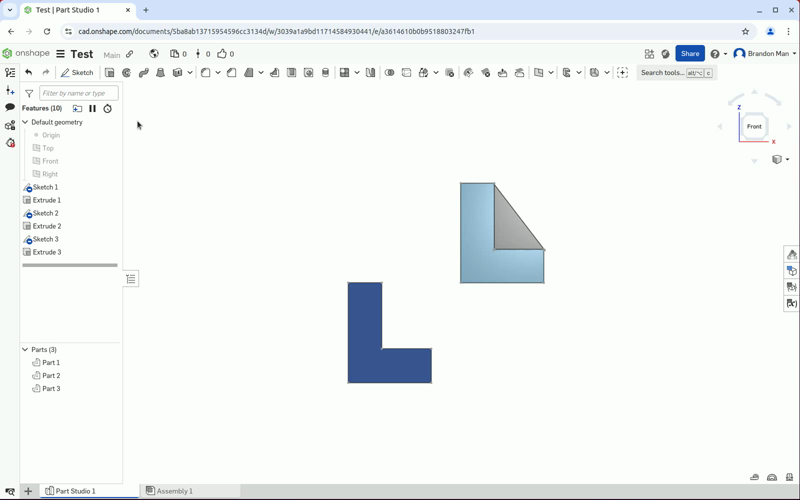
key(shift+h)
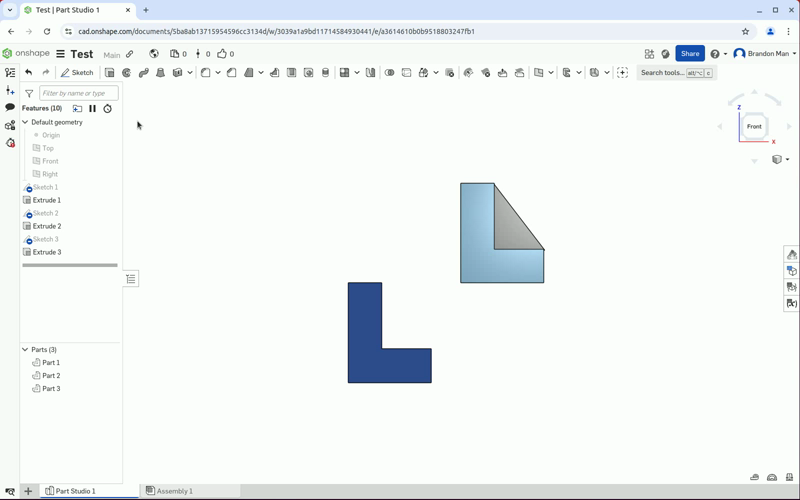
mouse_move(73, 189)
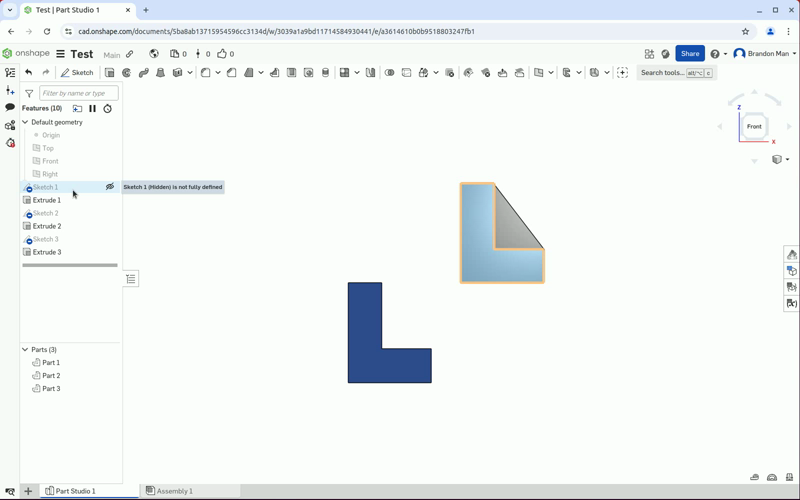
click(73, 189)
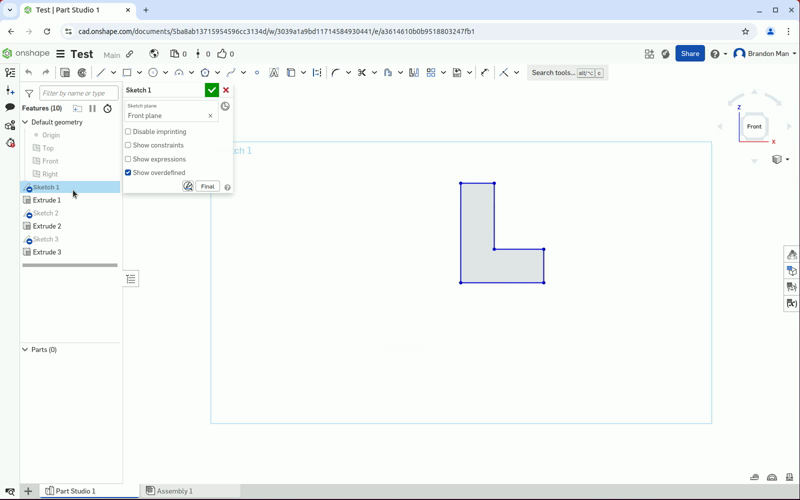
mouse_move(229, 92)
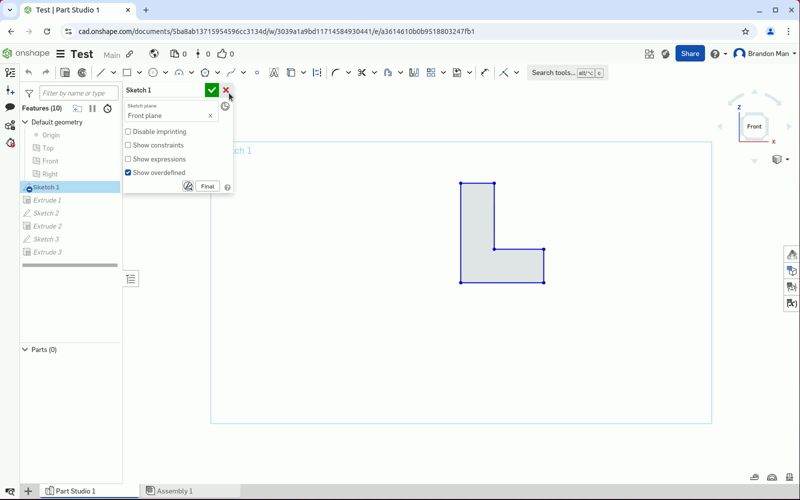
click(229, 92)
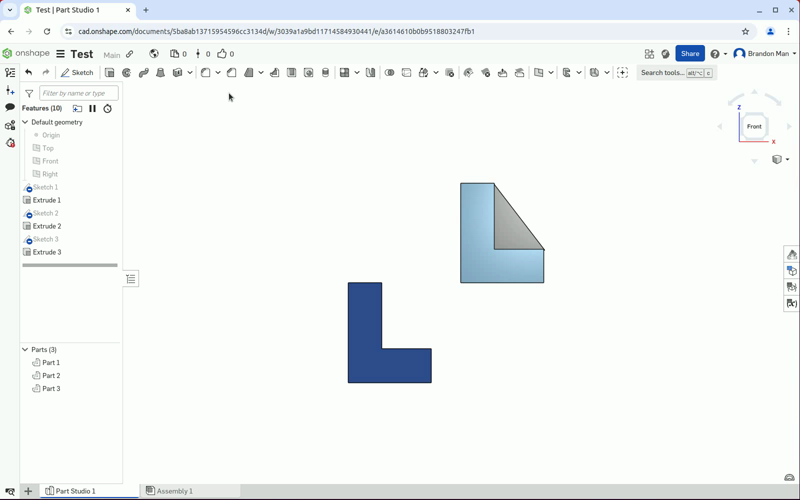
mouse_move(541, 75)
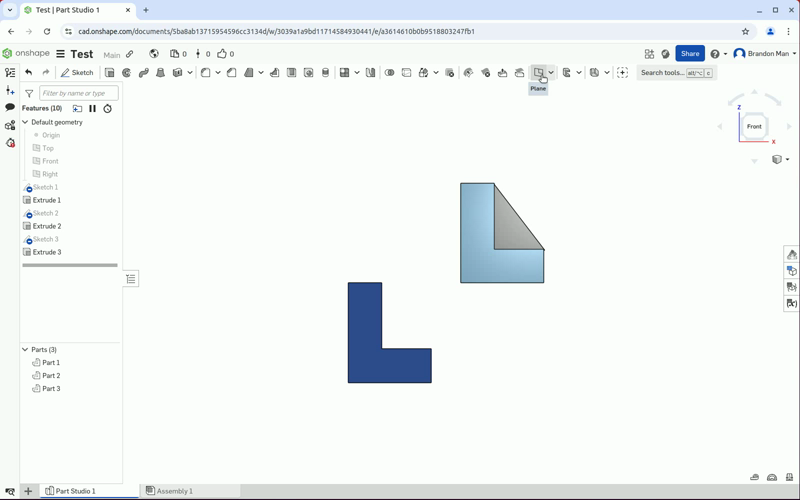
click(541, 75)
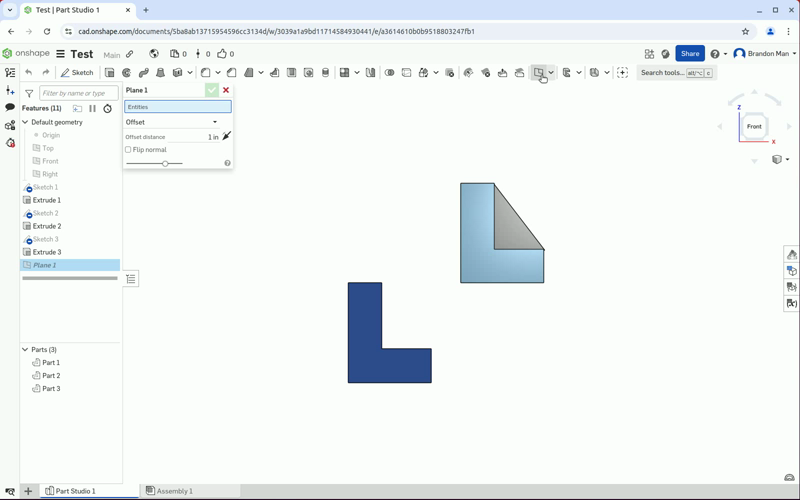
mouse_move(73, 163)
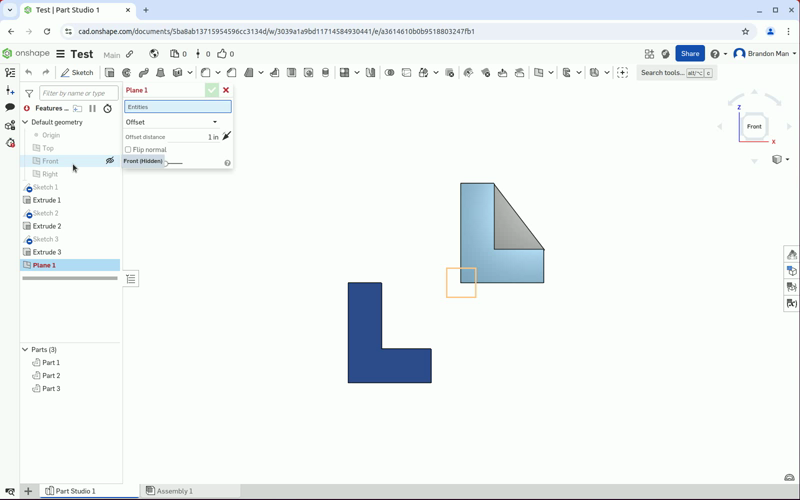
click(73, 163)
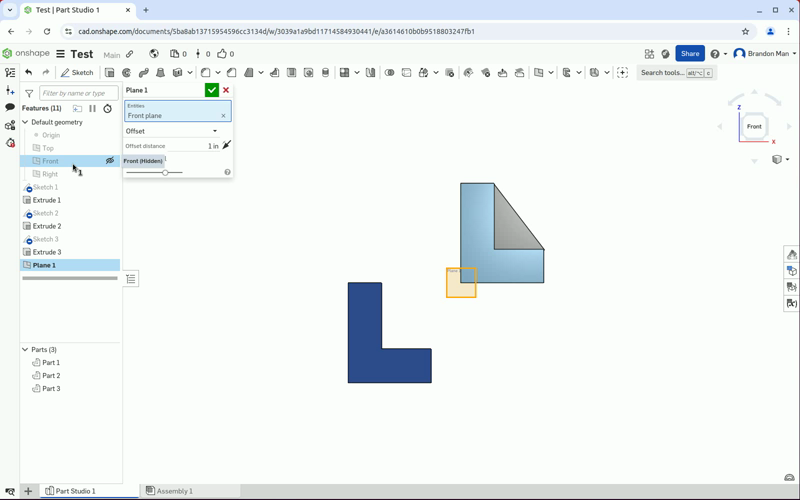
key(tab, 2)
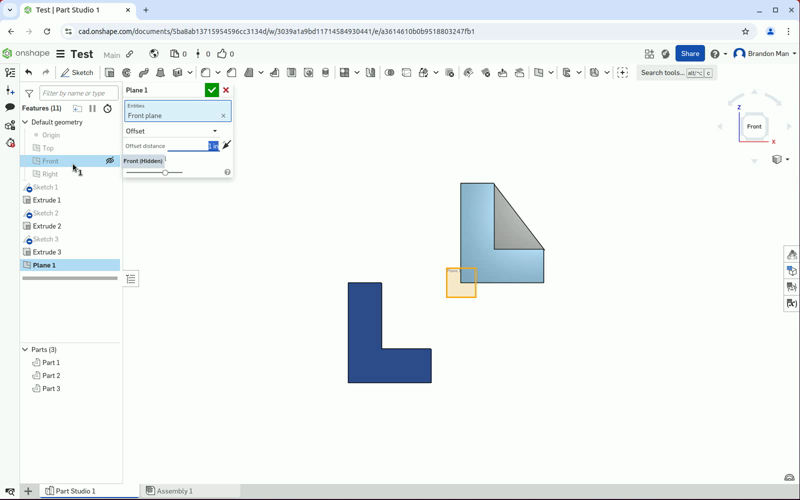
text(17.1)
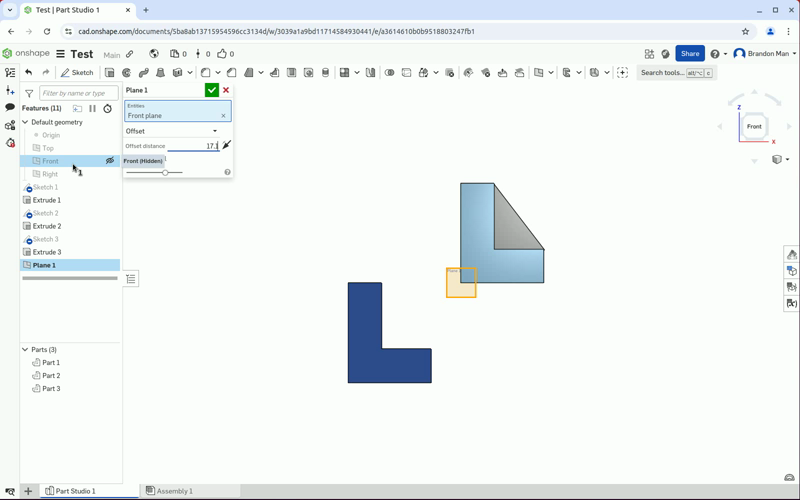
key(enter, 2)
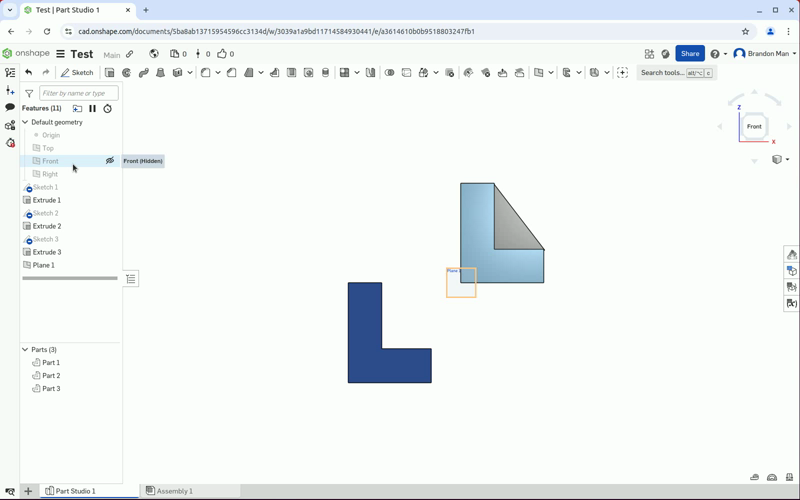
key(shift+s)
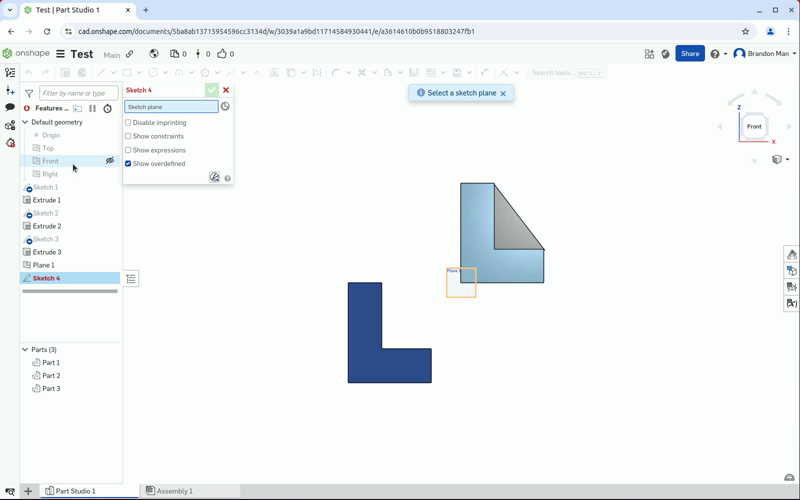
mouse_move(73, 267)
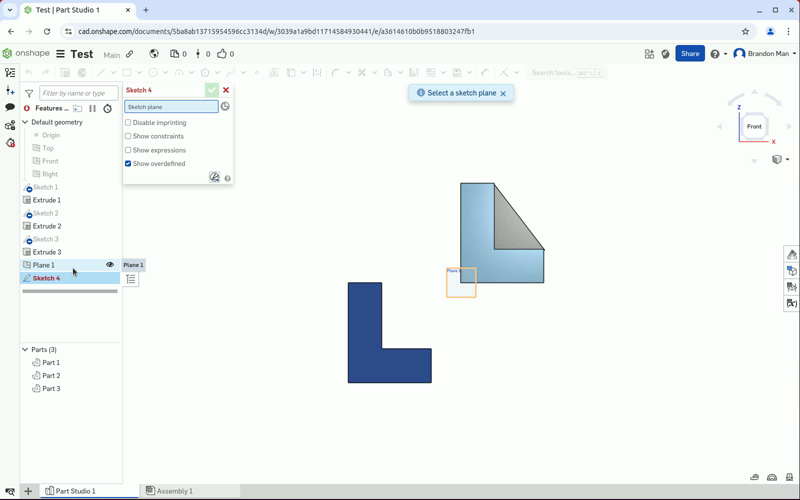
click(73, 267)
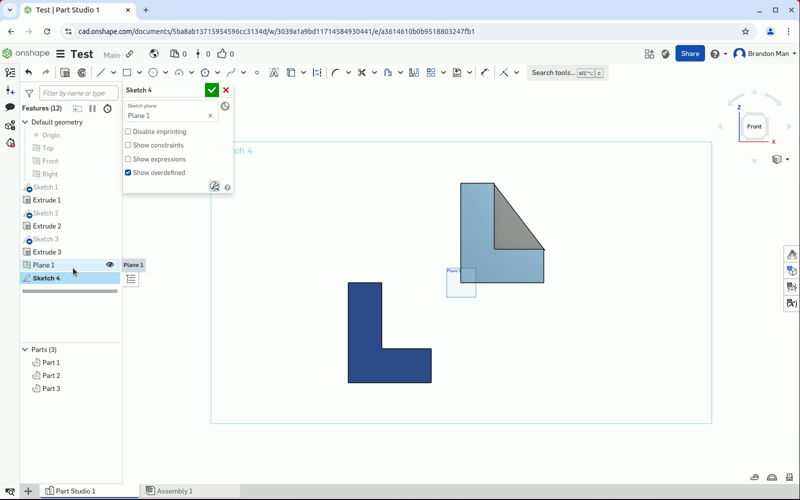
mouse_move(73, 352)
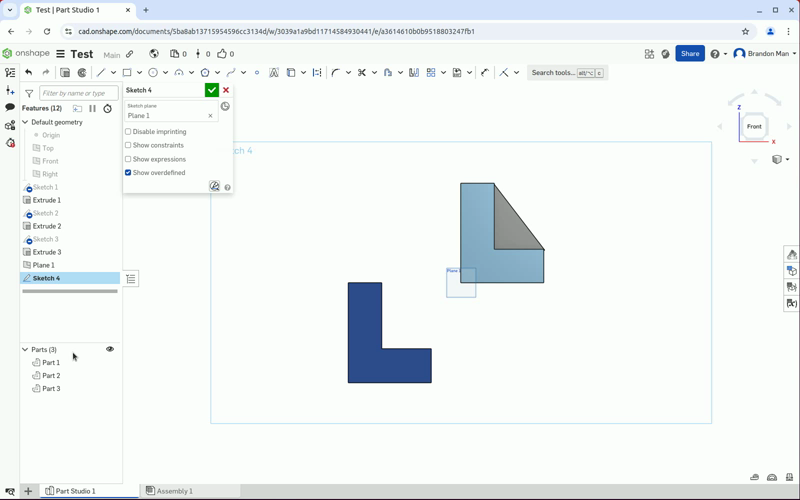
key(y)
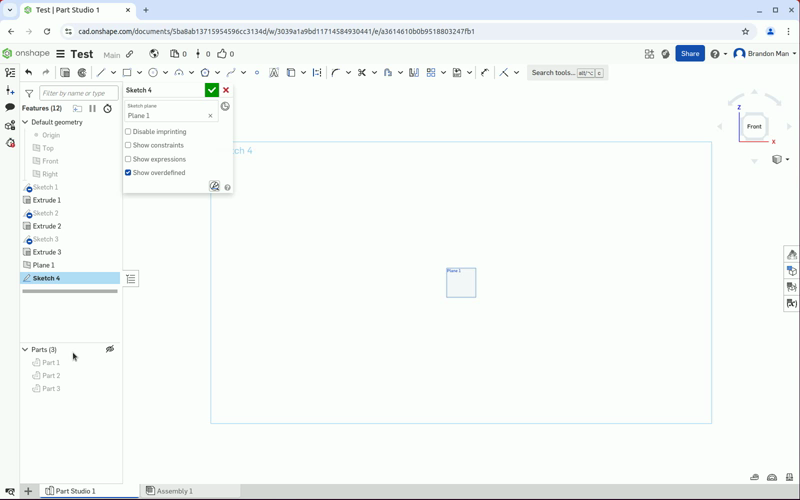
key(l)
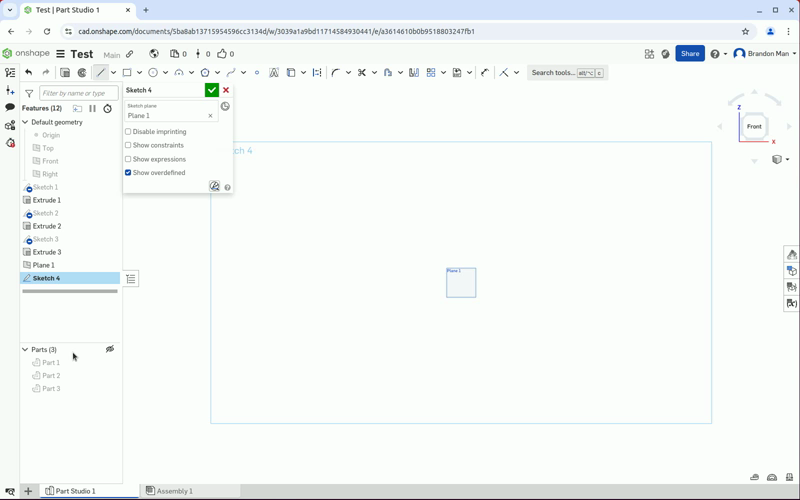
key_down(shift)
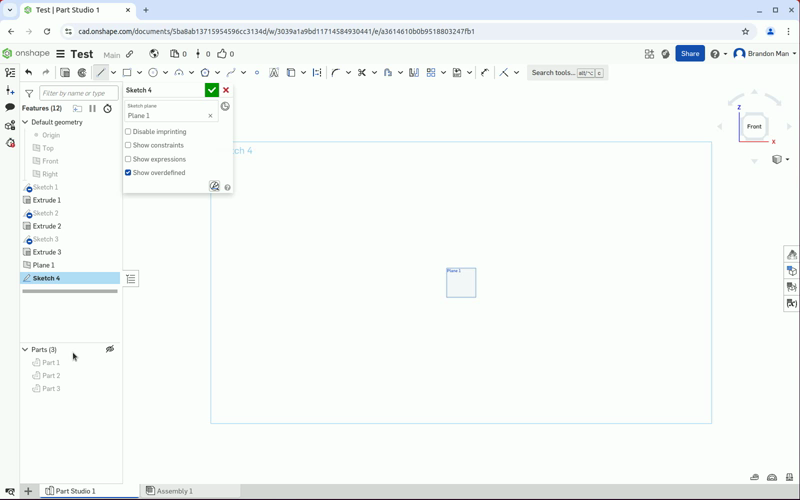
mouse_move(380, 349)
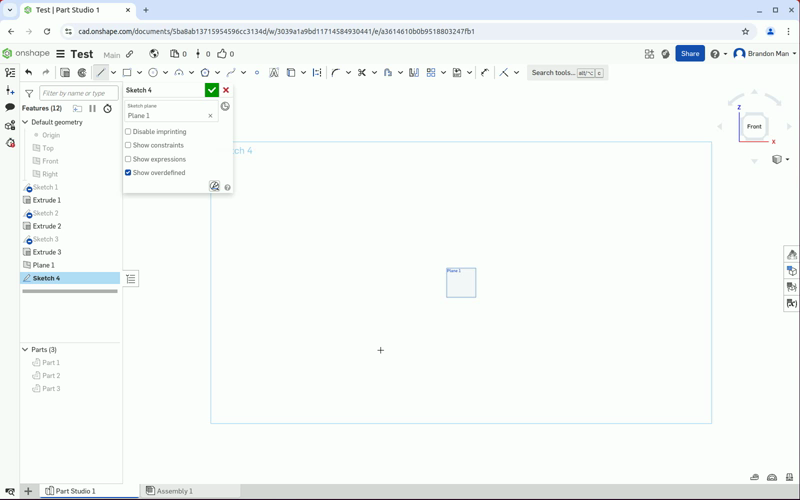
click(380, 349)
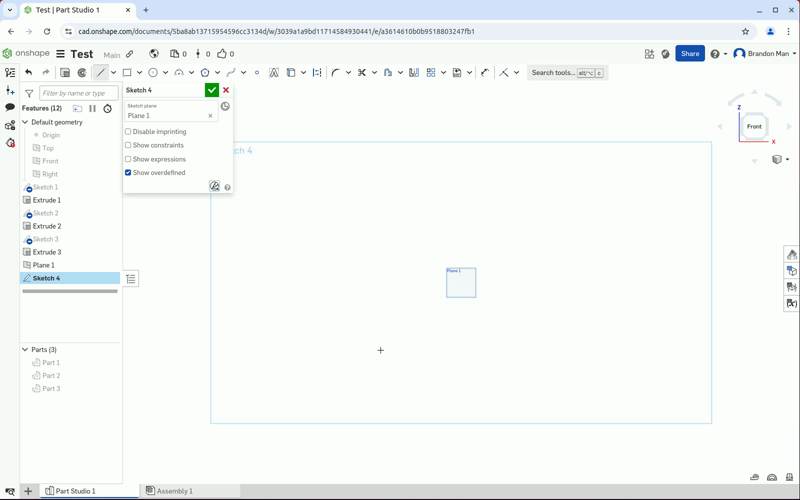
key_up(shift)
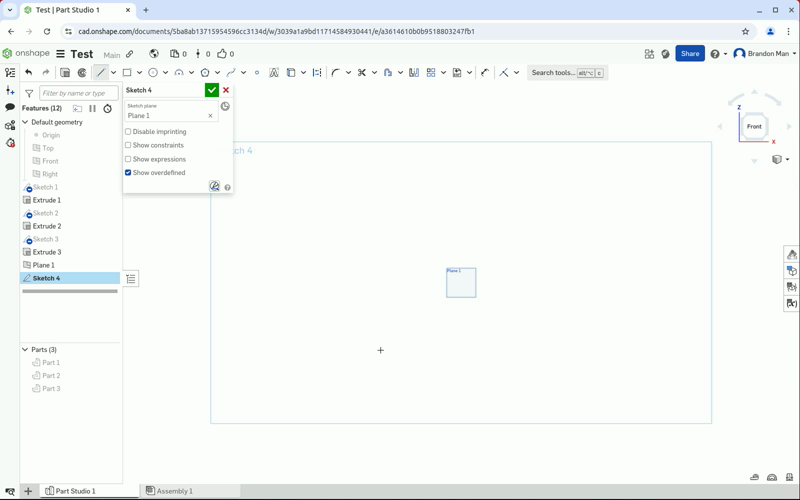
key_down(shift)
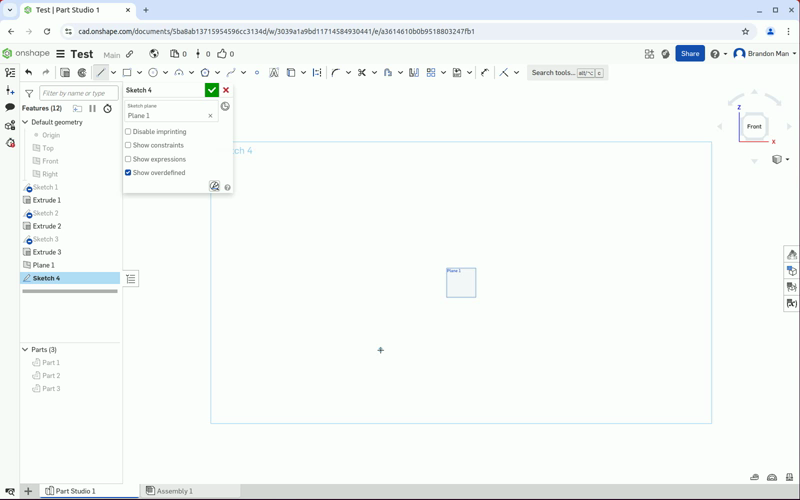
mouse_move(410, 349)
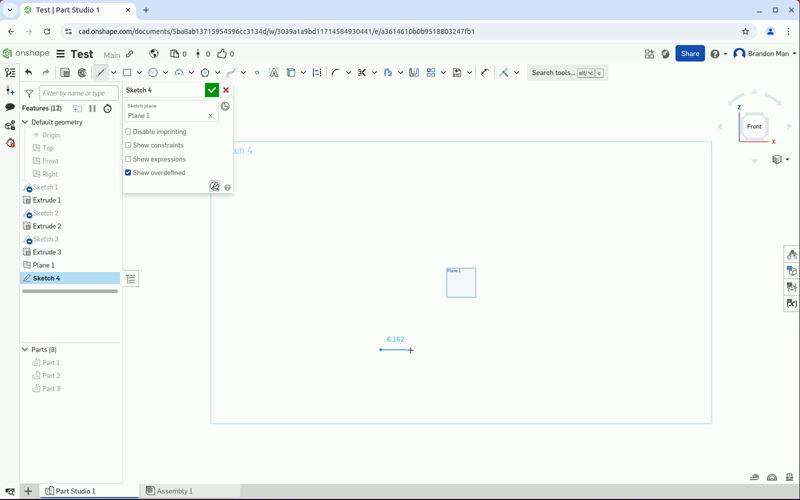
mouse_move(431, 349)
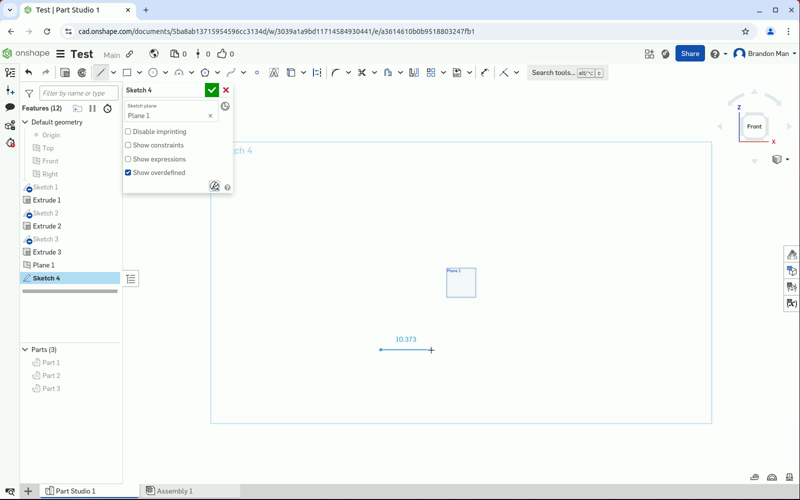
click(431, 349)
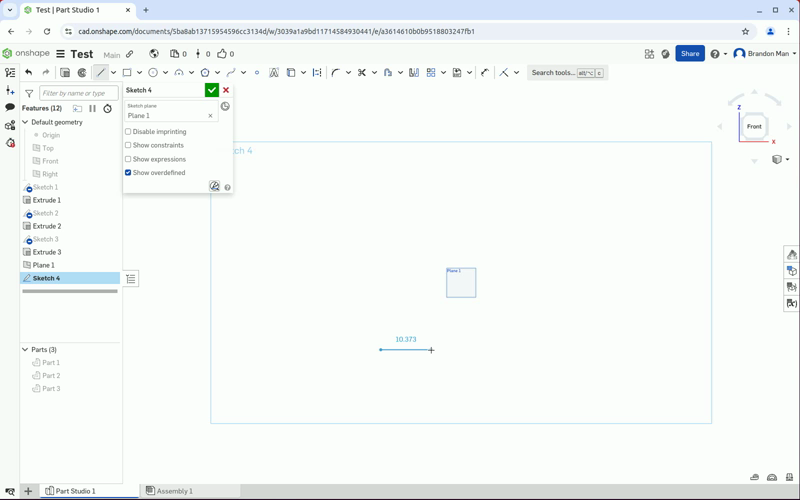
key_up(shift)
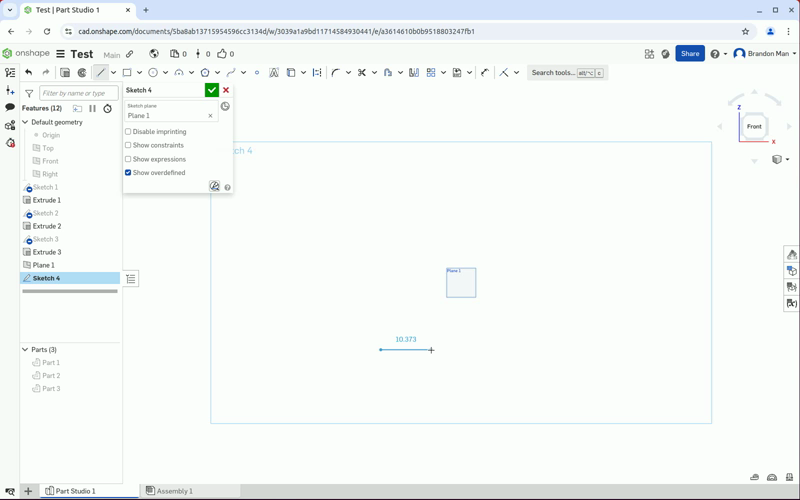
key_down(shift)
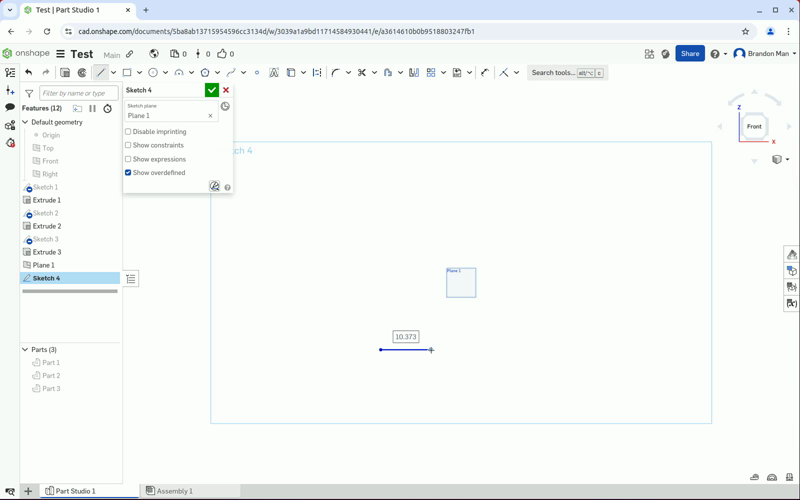
mouse_move(431, 282)
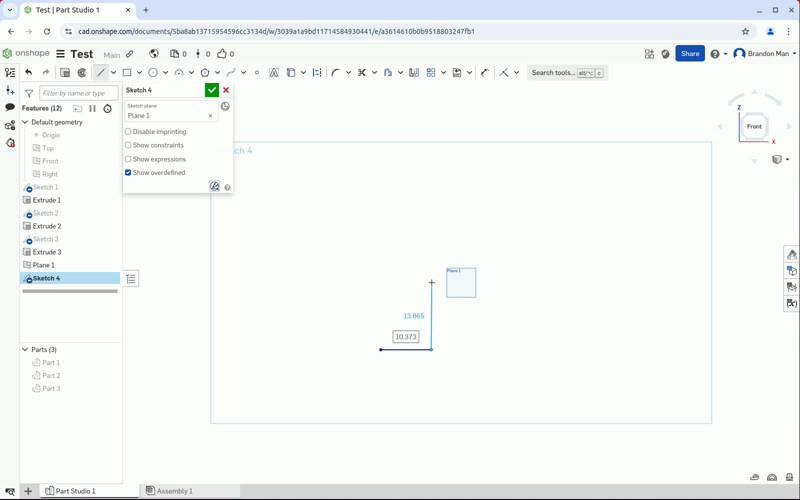
click(431, 282)
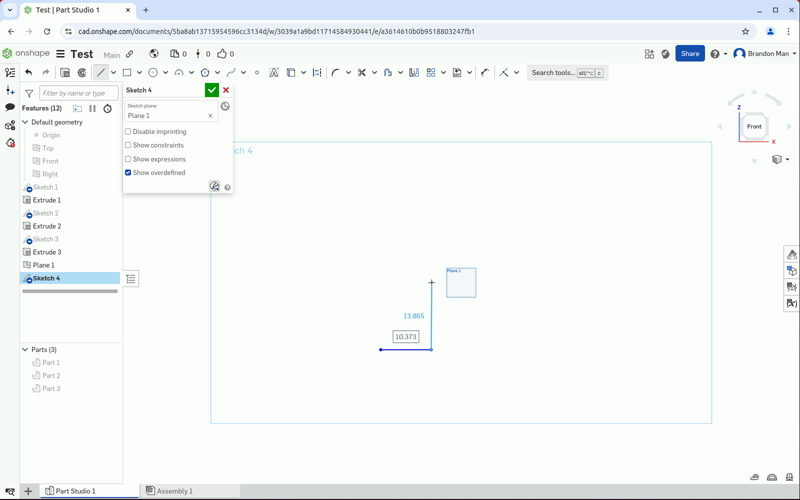
key_up(shift)
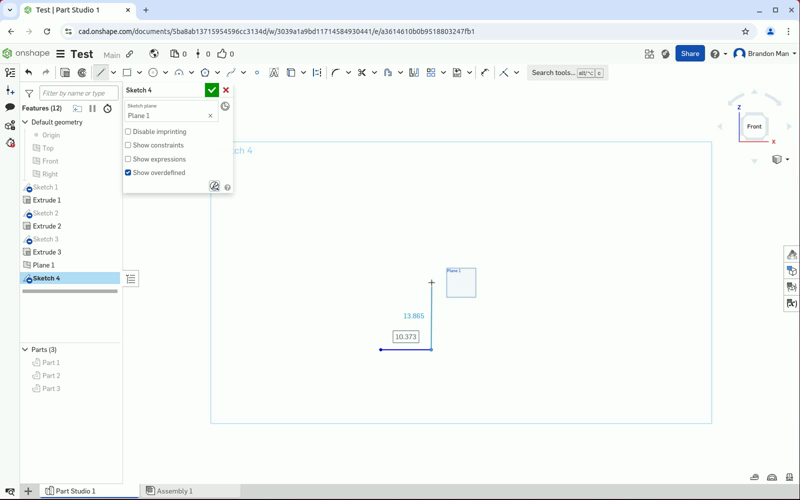
key_down(shift)
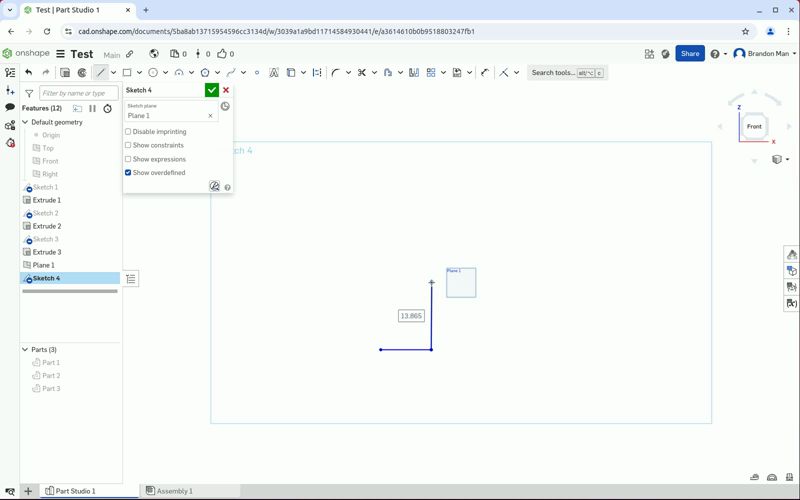
mouse_move(461, 282)
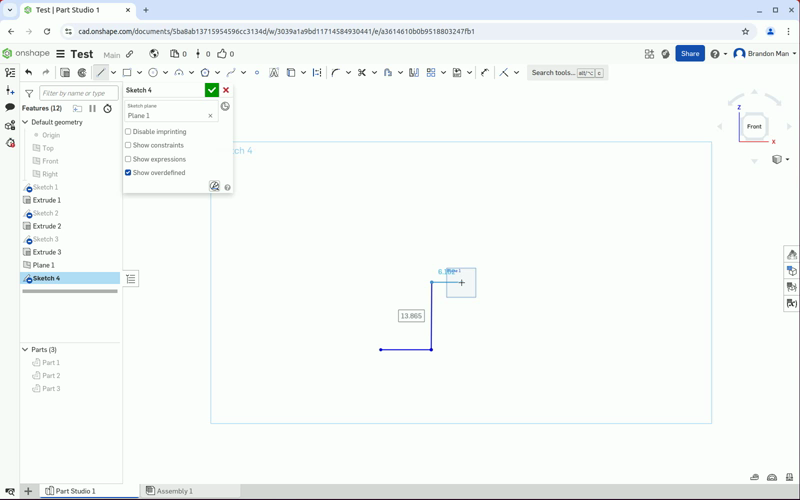
mouse_move(380, 282)
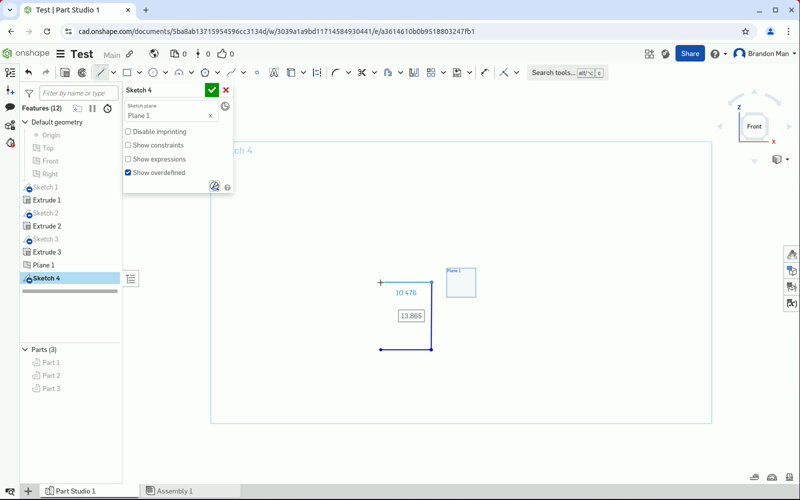
click(380, 282)
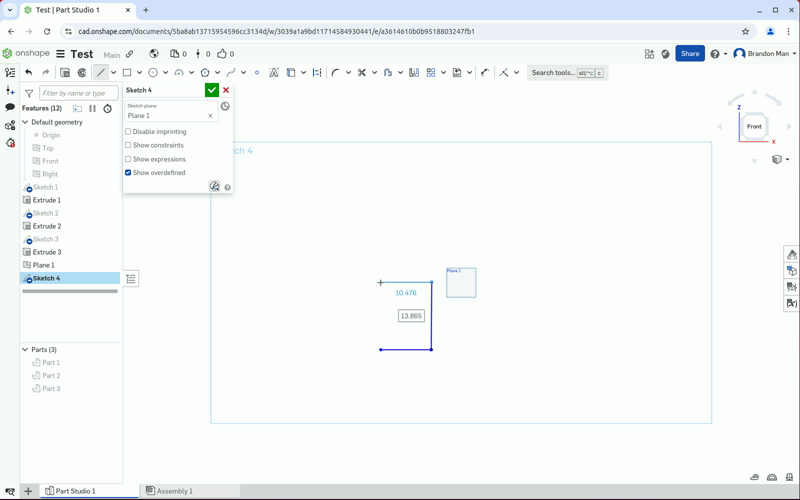
key_up(shift)
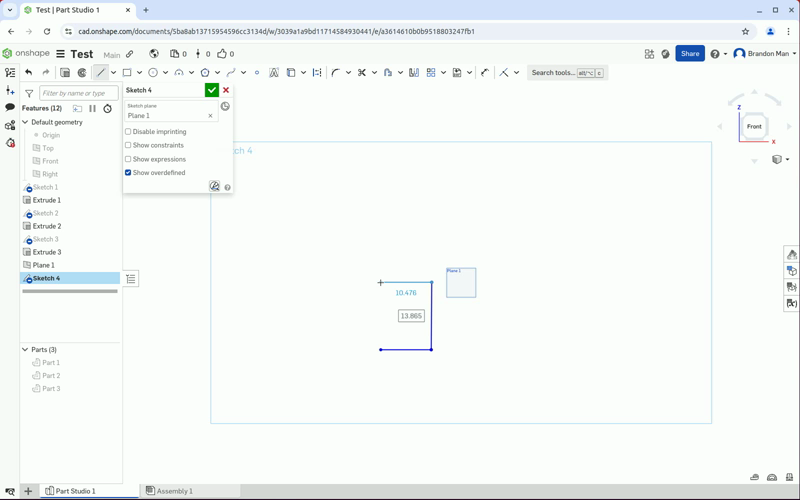
key_down(shift)
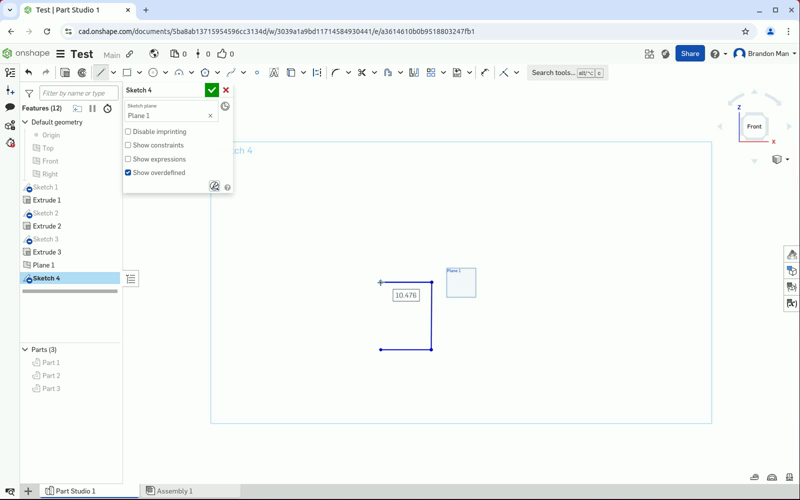
mouse_move(380, 349)
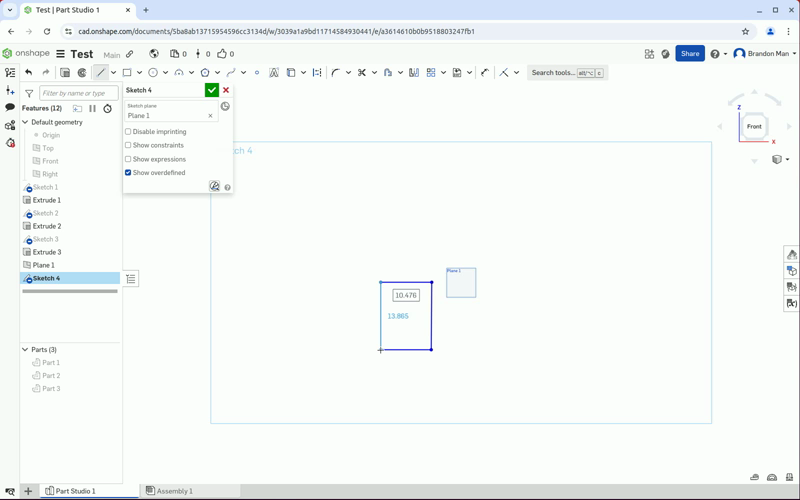
key_up(shift)
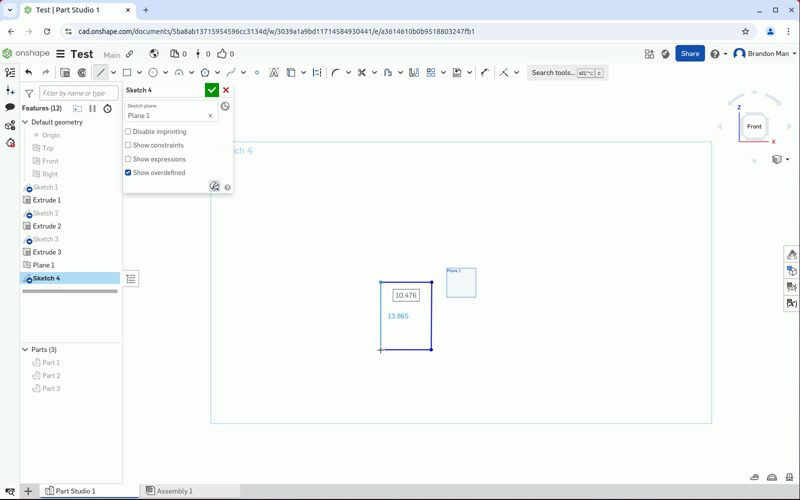
click(380, 349)
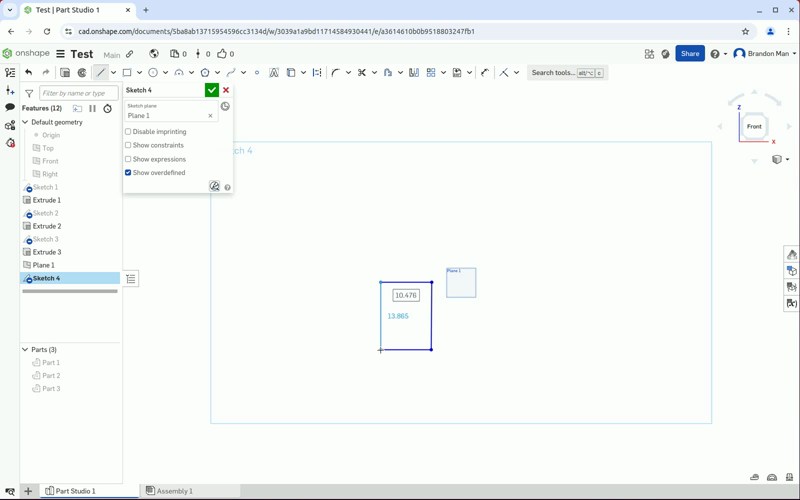
key(esc)
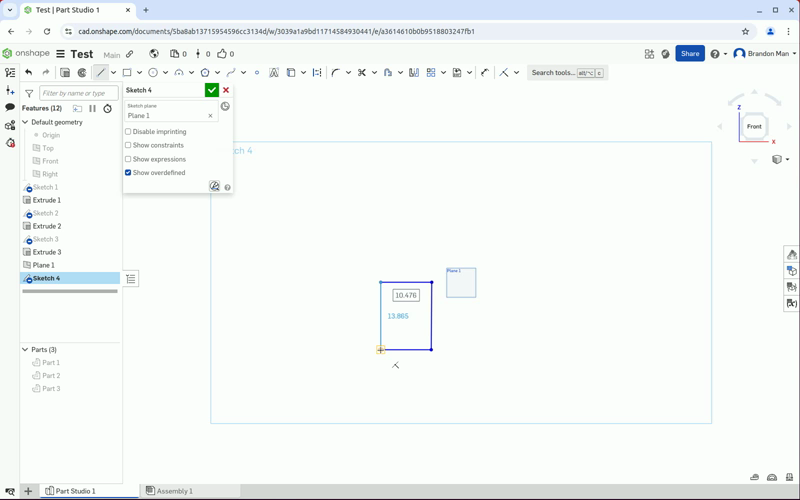
mouse_move(387, 321)
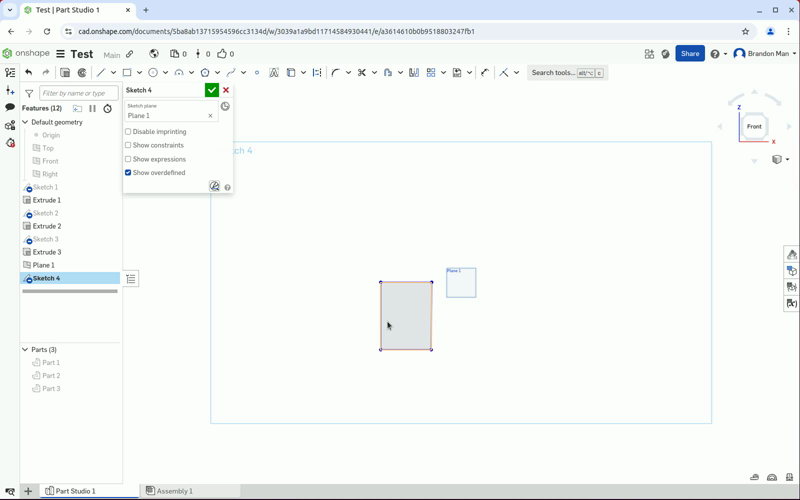
click(387, 321)
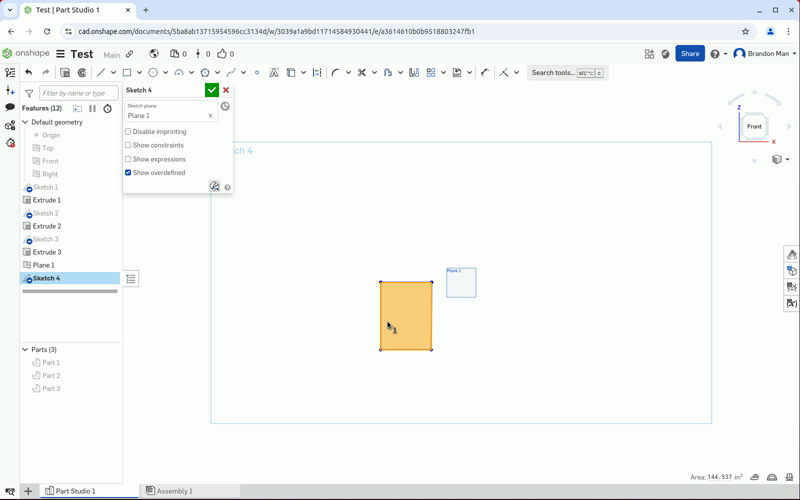
mouse_move(73, 352)
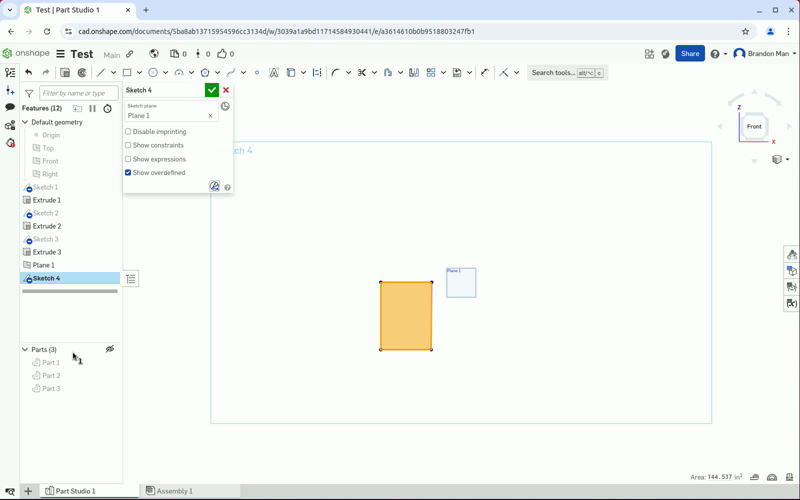
key(shift+y)
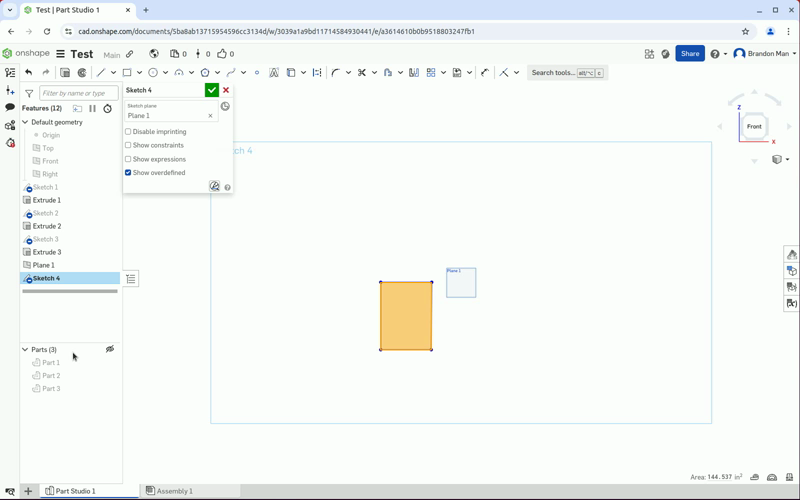
key(shift+e)
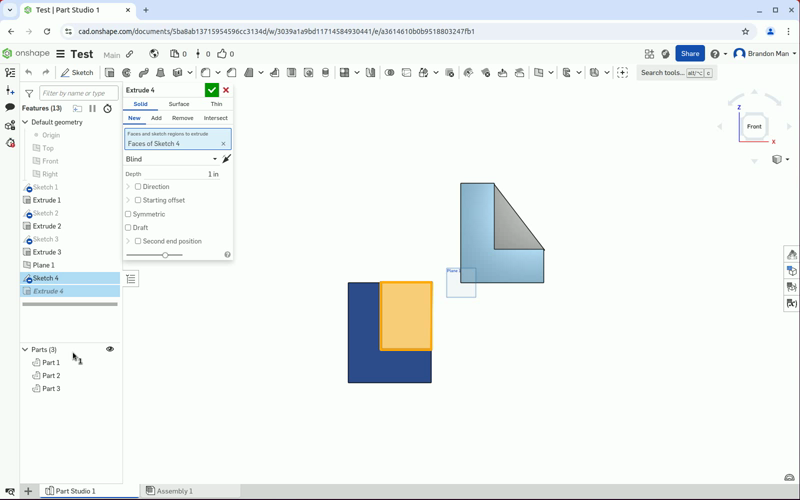
mouse_move(143, 106)
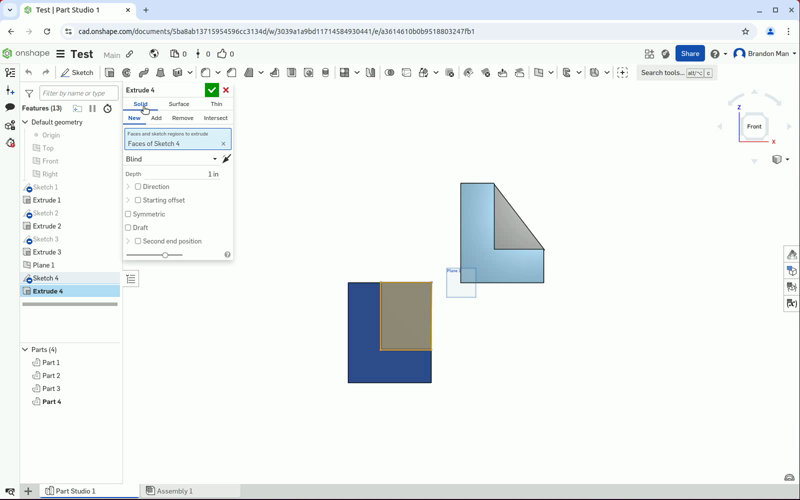
click(143, 106)
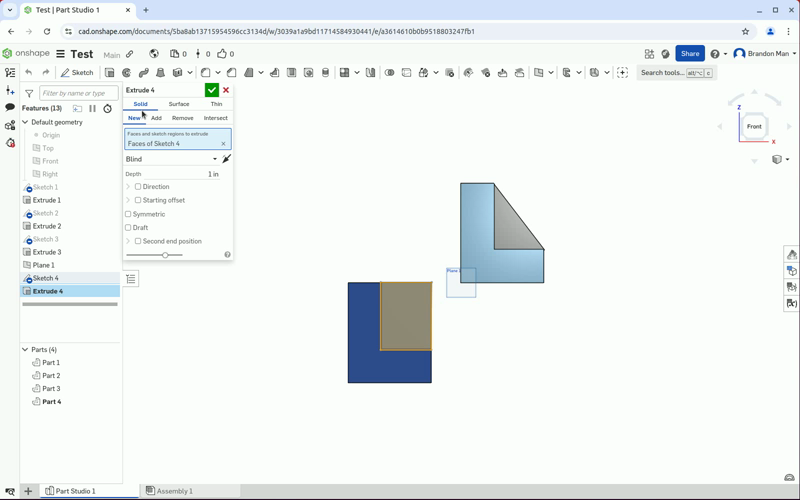
mouse_move(137, 120)
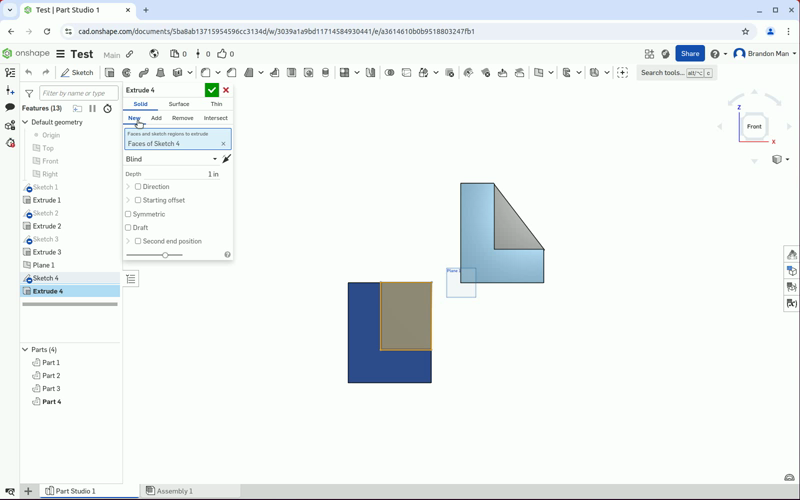
click(137, 120)
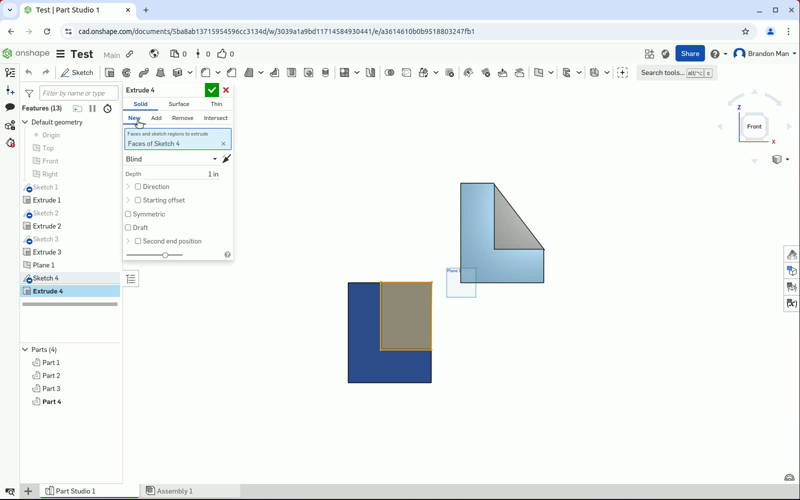
key(tab, 4)
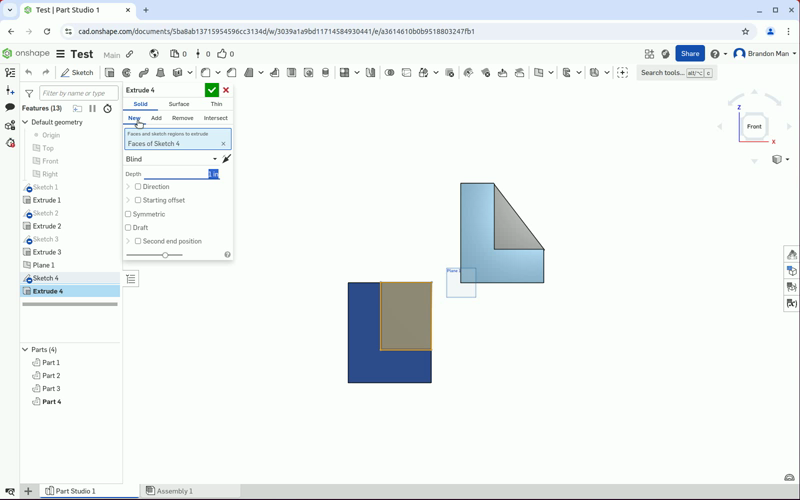
text(-6.74)
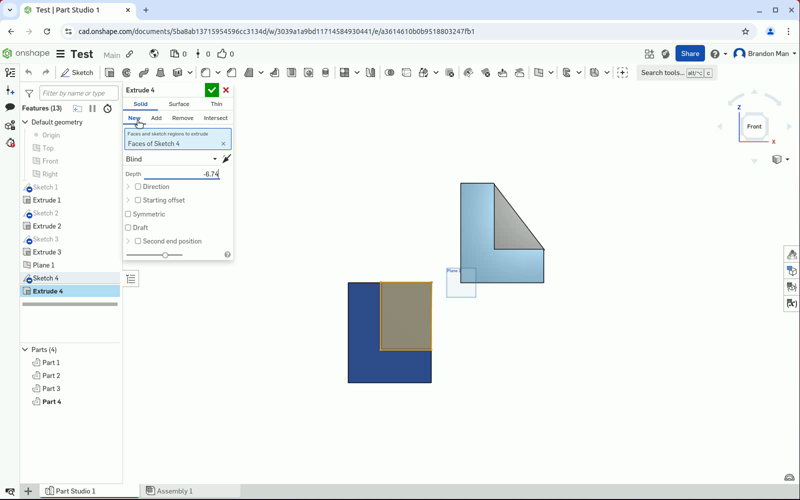
key(enter)
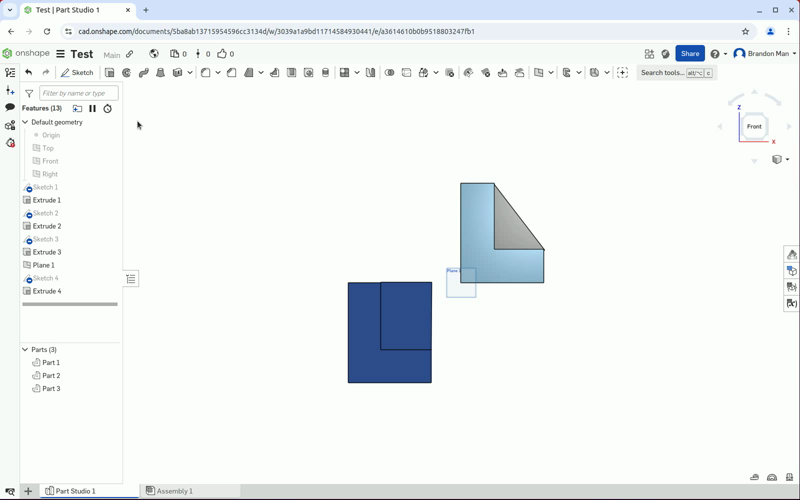
key(shift+h)
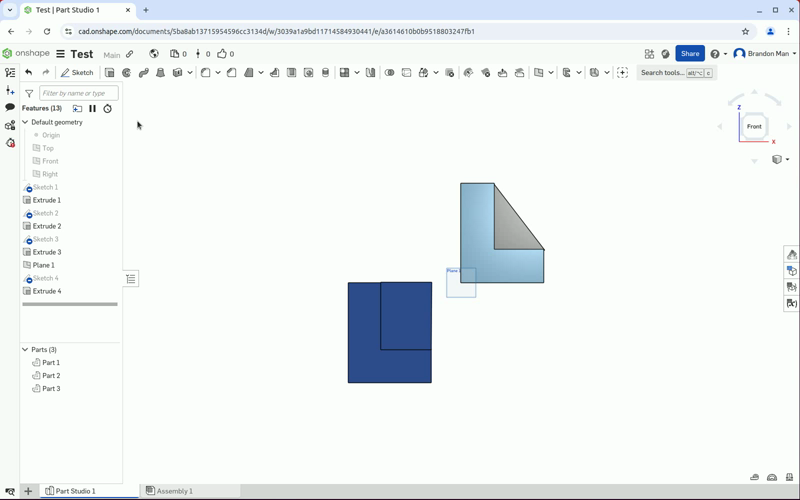
key(shift+h)
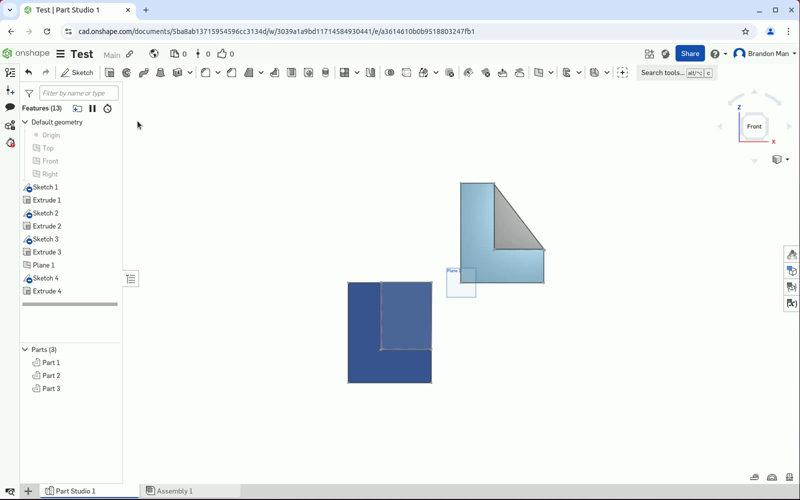
key(shift+7)
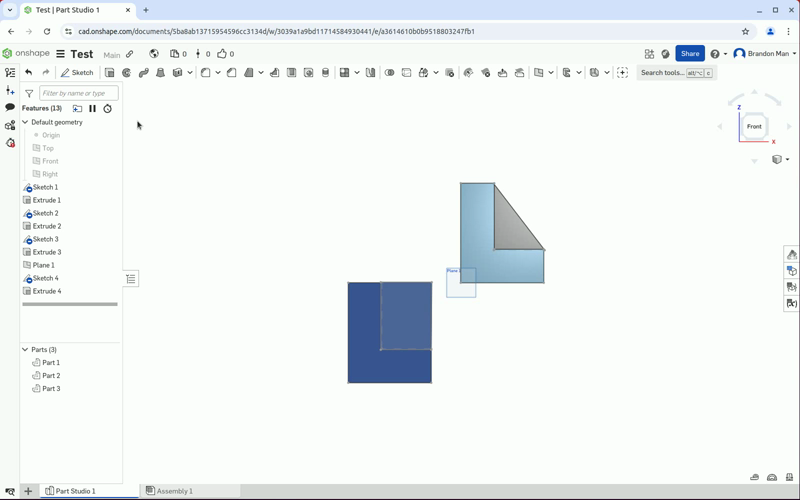
key(left, 2)
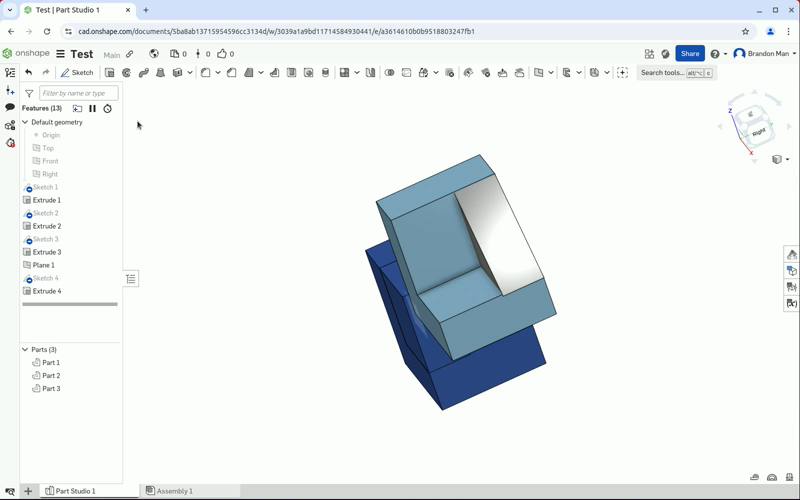
key(down, 2)
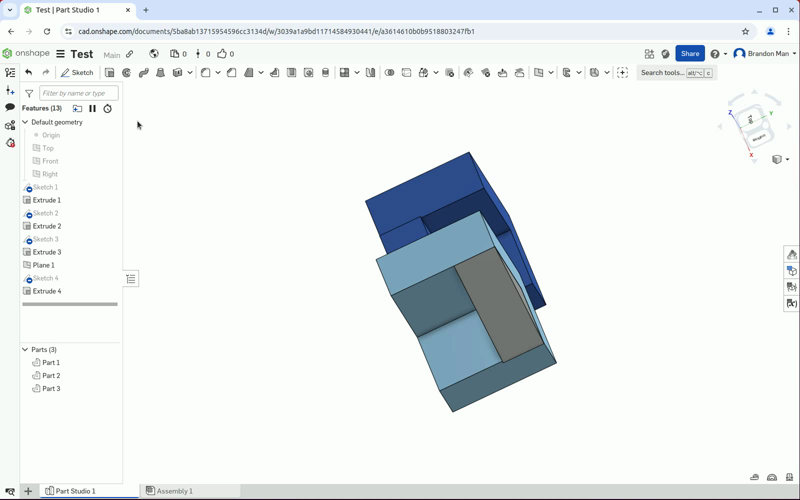
key(up, 2)
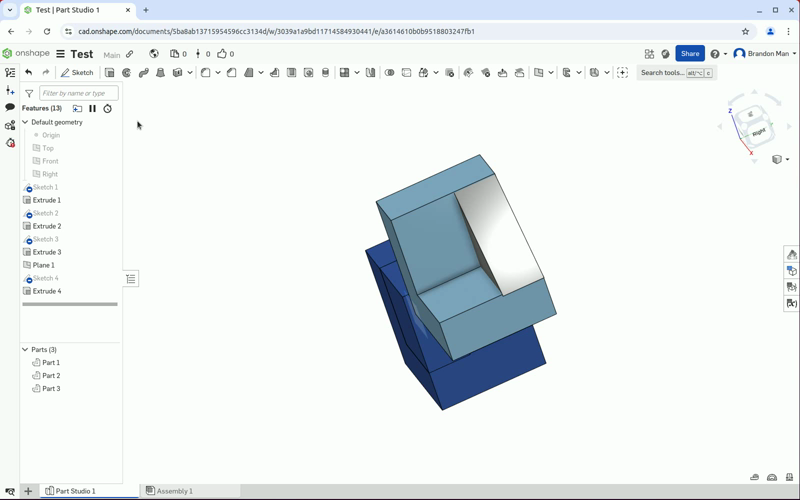
key(right, 2)
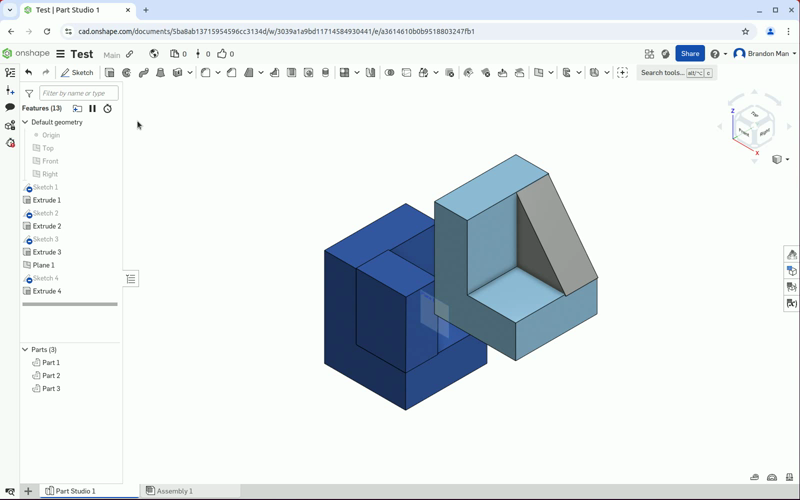
mouse_move(73, 189)
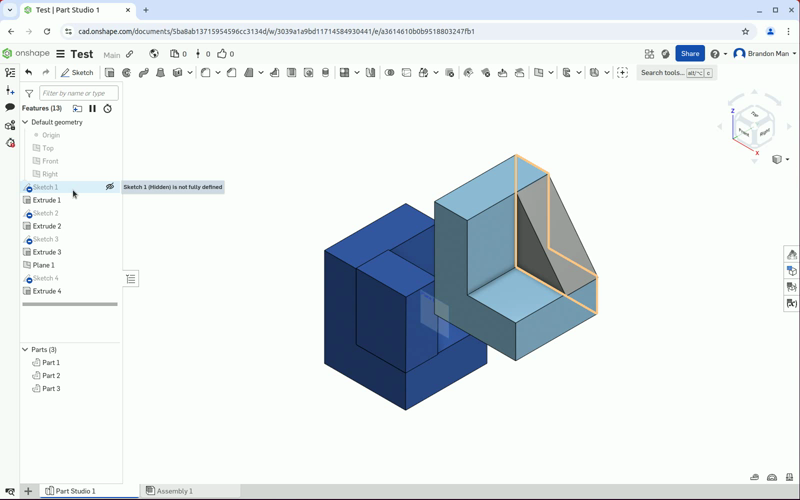
click(73, 189)